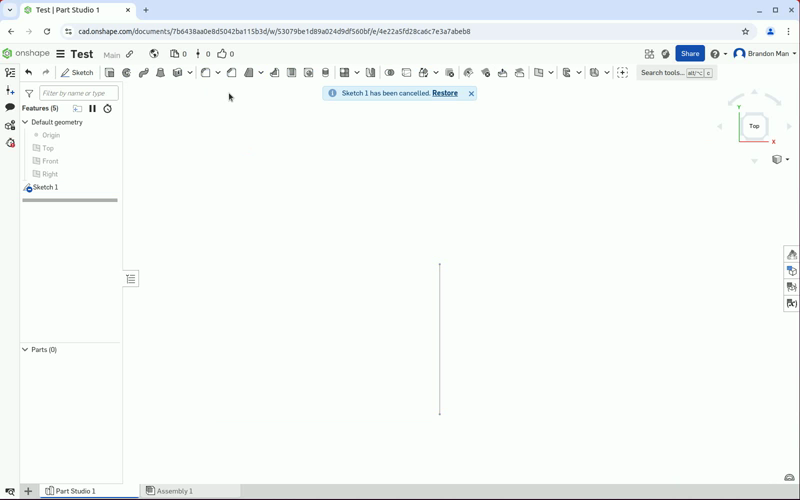
key(shift+h)
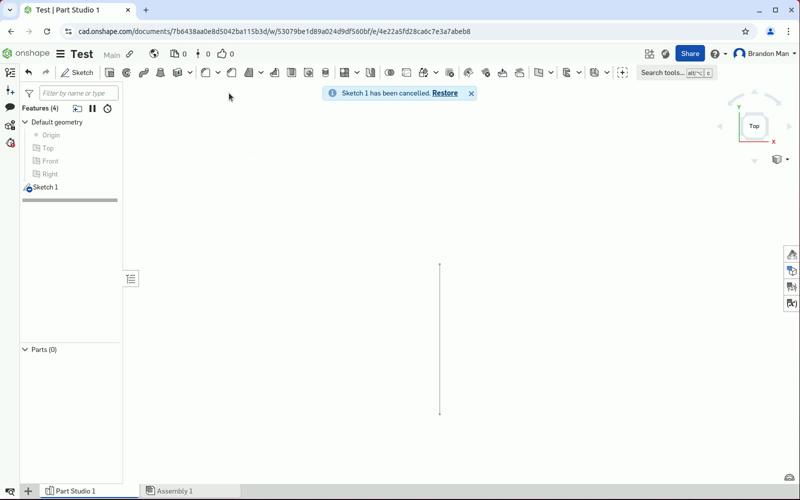
key(shift+s)
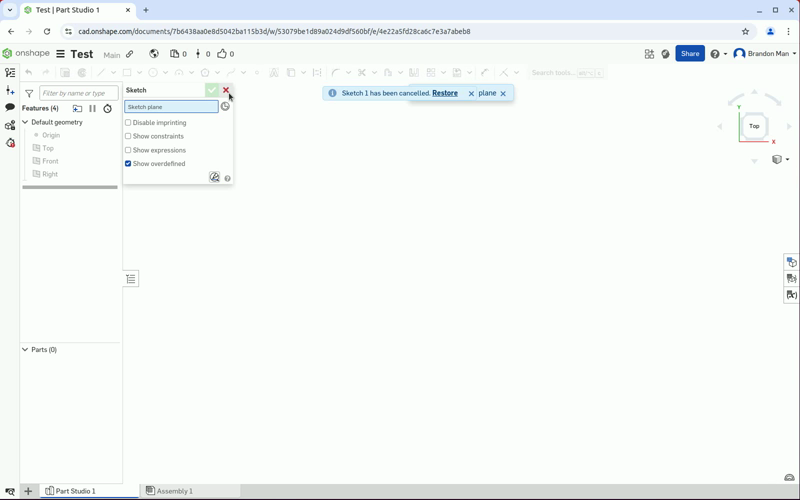
mouse_move(73, 150)
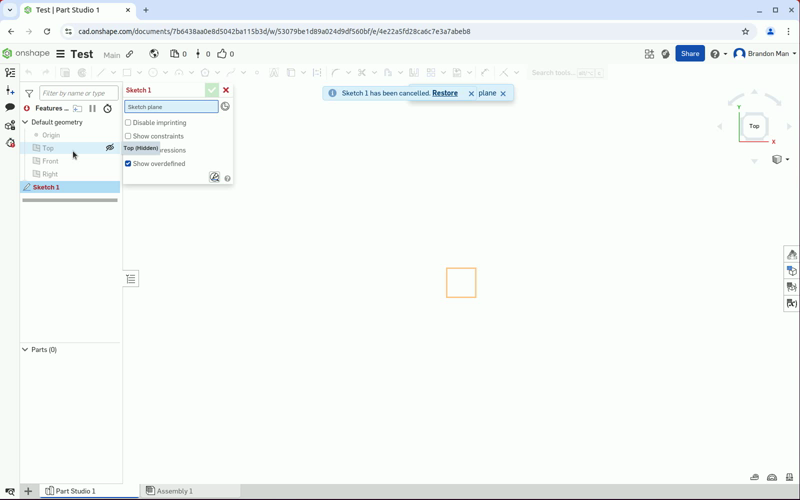
click(73, 150)
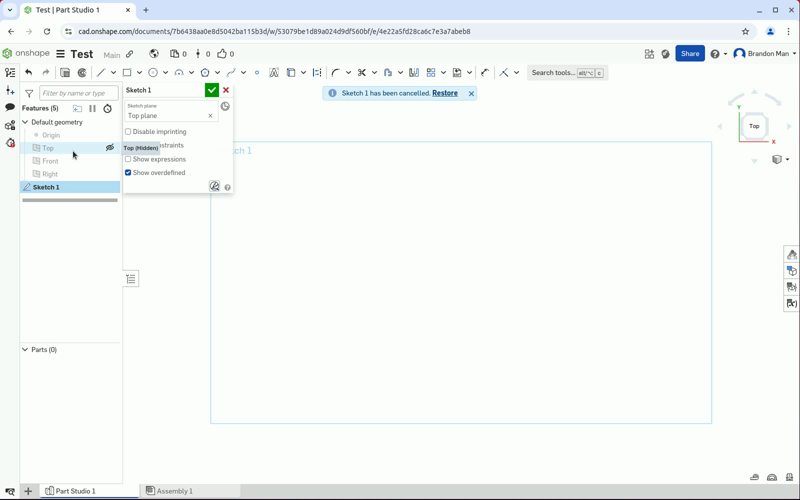
mouse_move(73, 352)
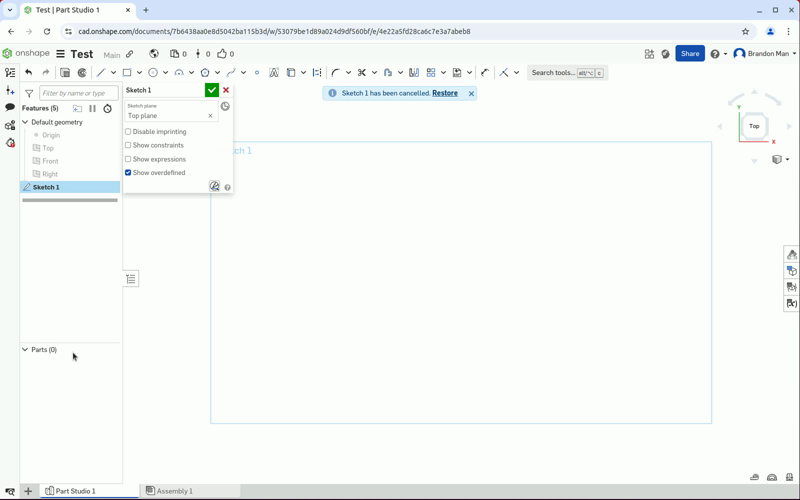
key(y)
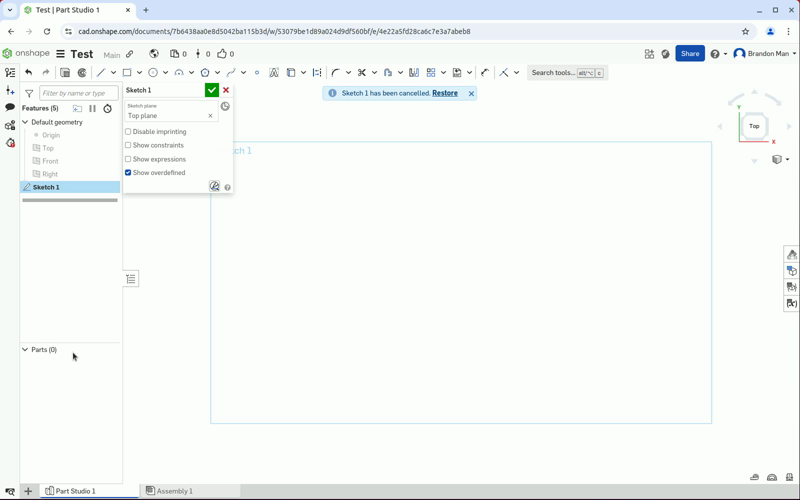
key(a)
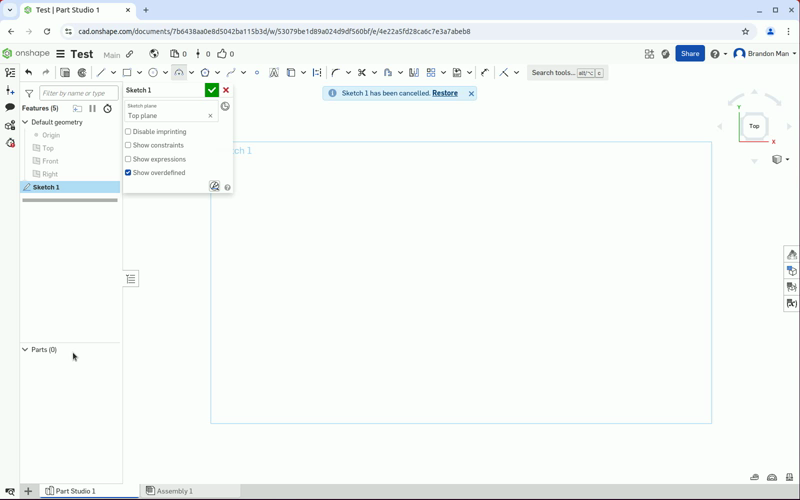
key_down(shift)
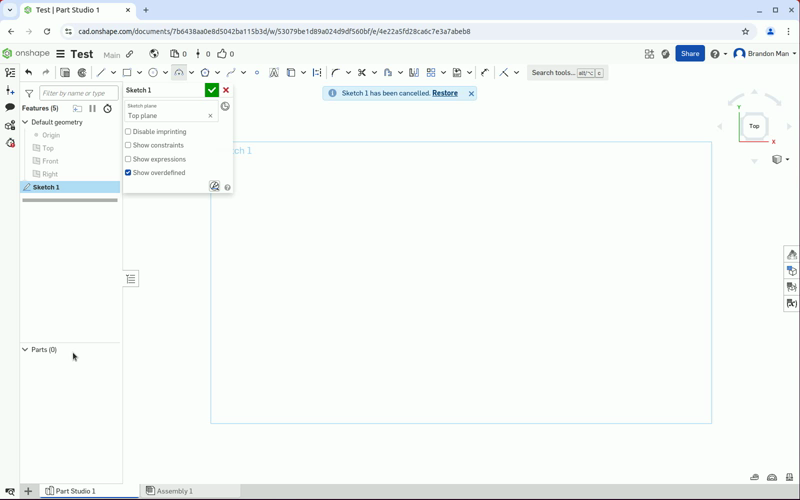
mouse_move(390, 282)
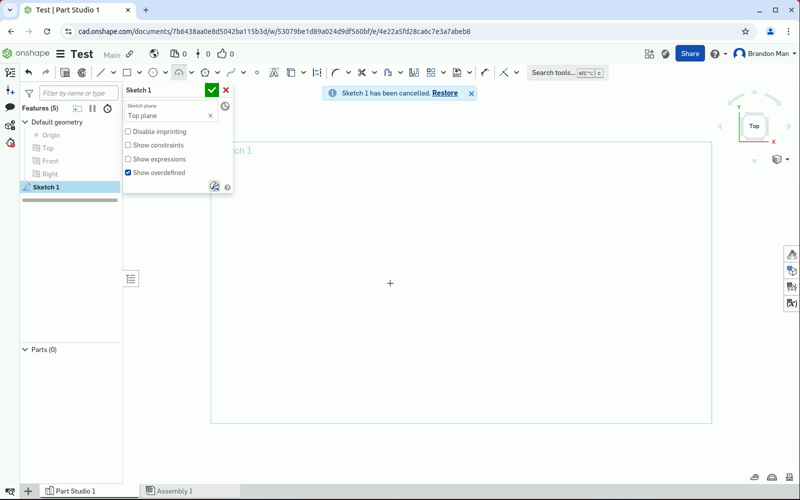
click(390, 282)
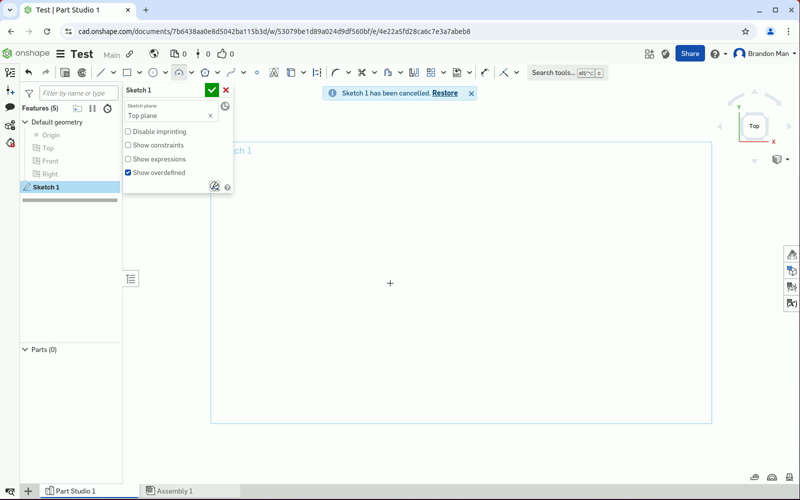
key_up(shift)
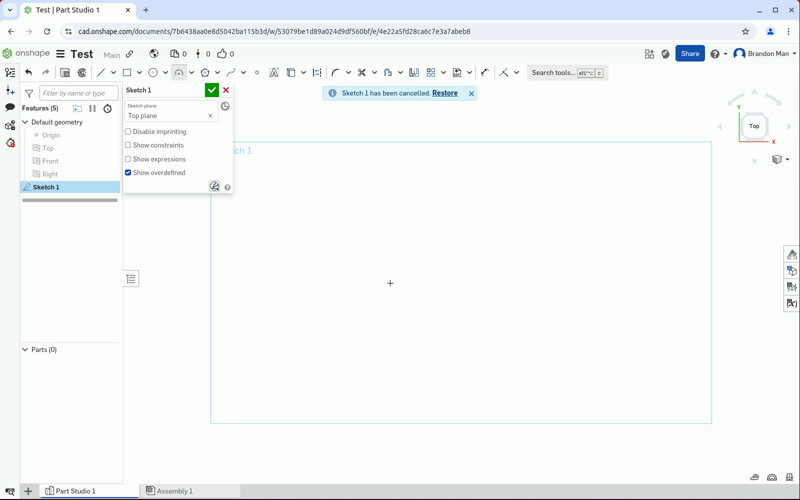
key_down(shift)
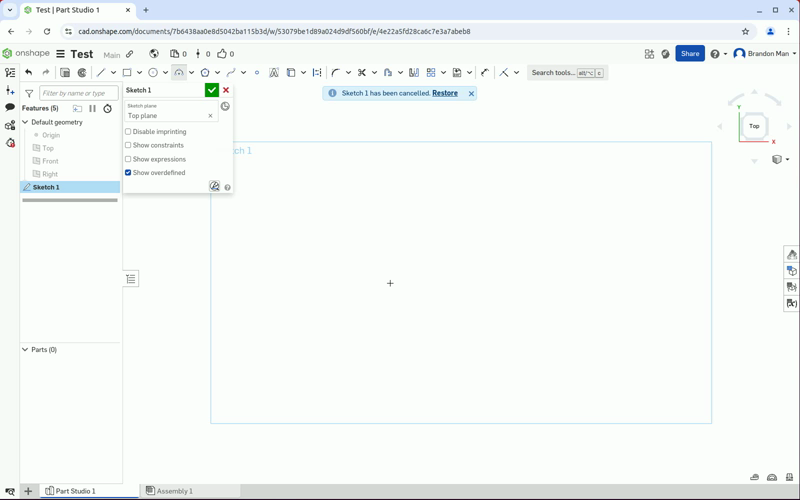
mouse_move(557, 282)
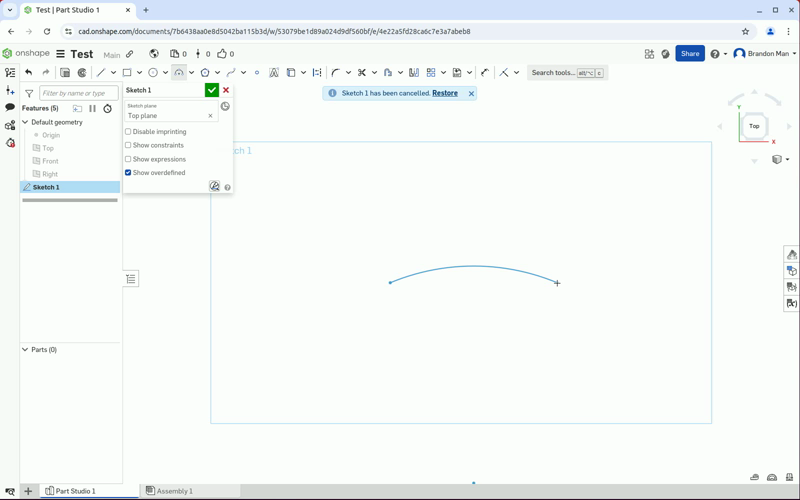
click(557, 282)
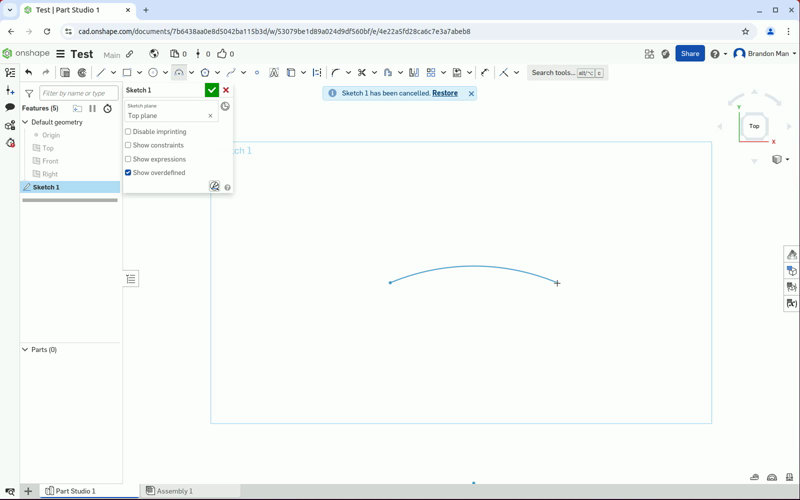
mouse_move(474, 366)
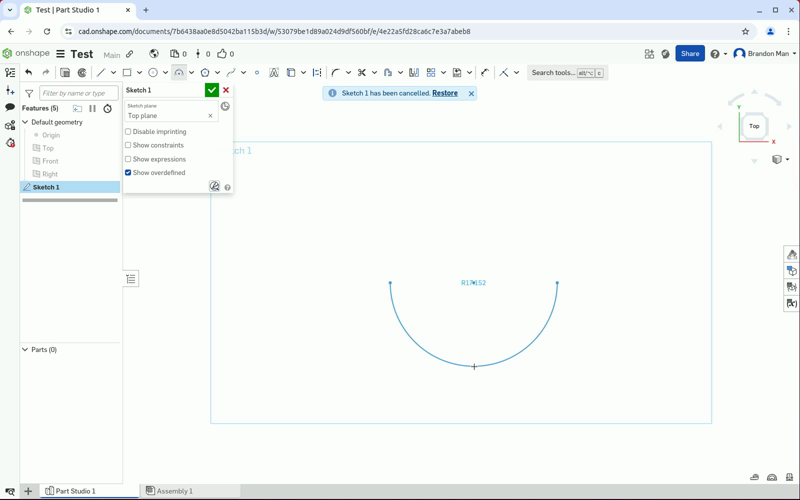
click(474, 366)
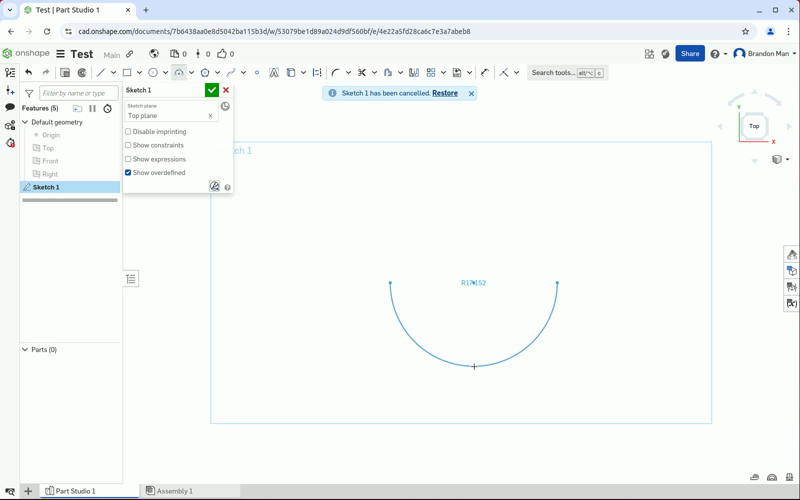
key_up(shift)
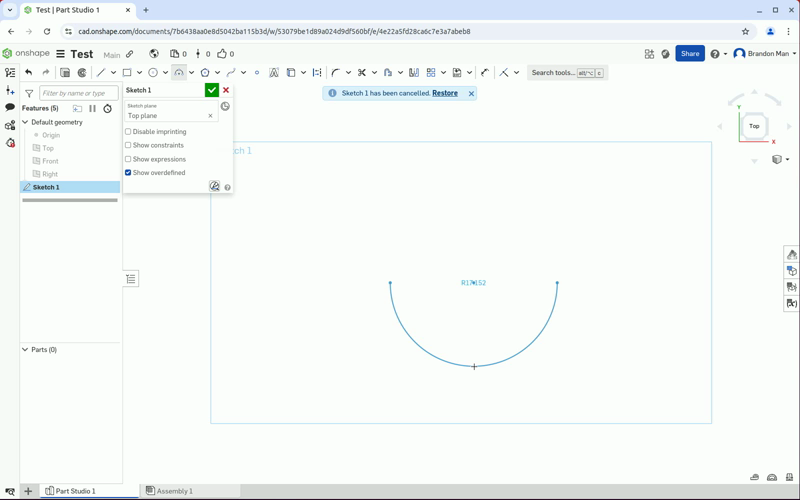
key(esc)
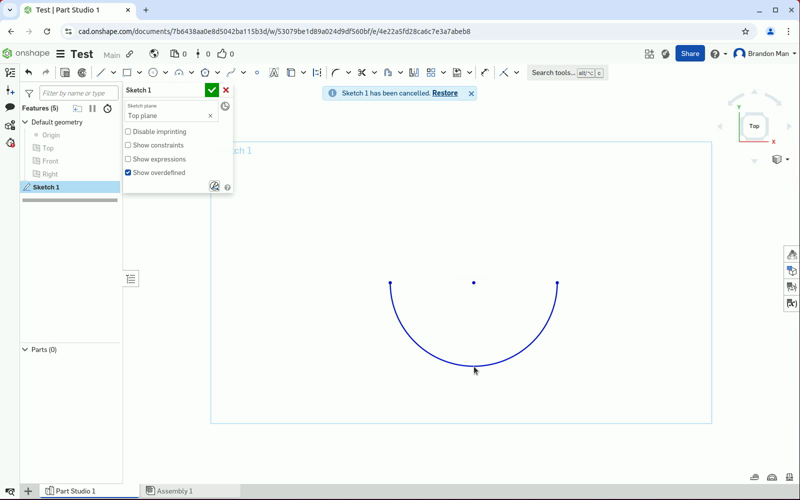
key(l)
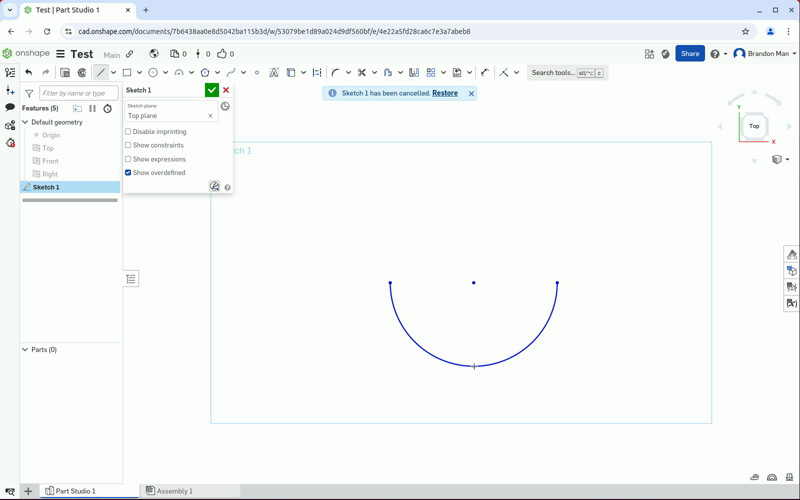
mouse_move(557, 282)
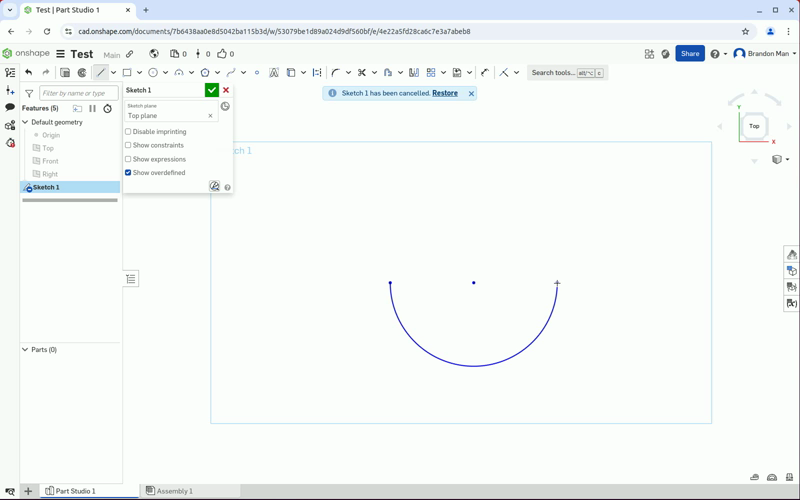
click(557, 282)
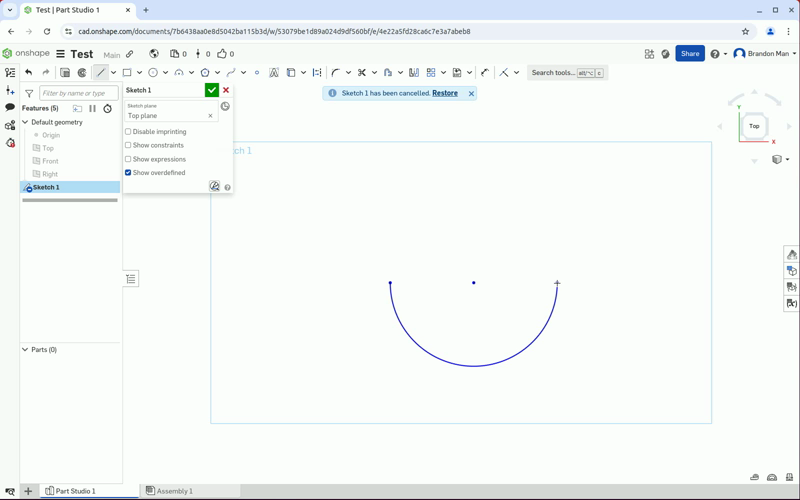
key_down(shift)
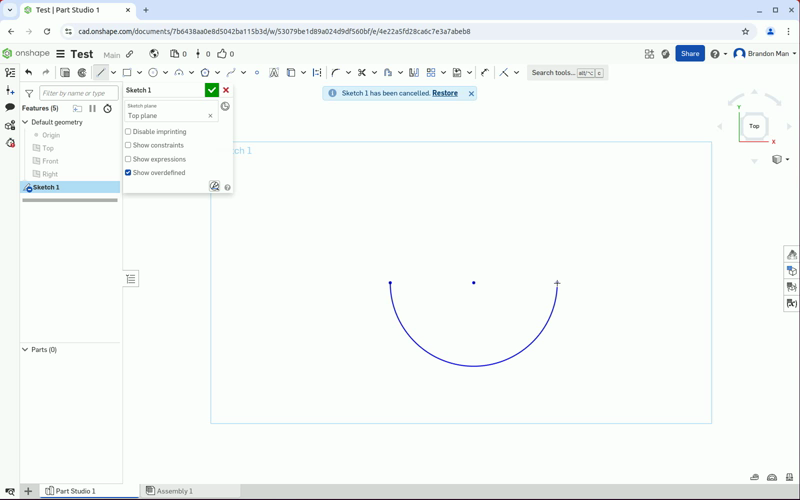
mouse_move(557, 216)
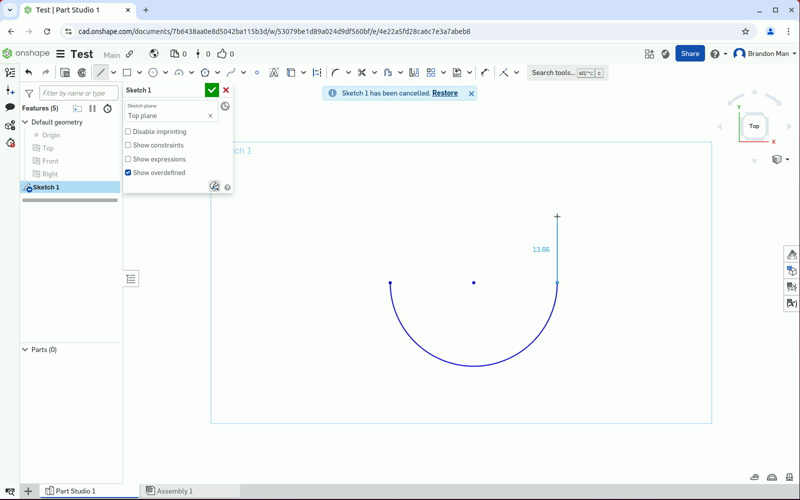
click(557, 216)
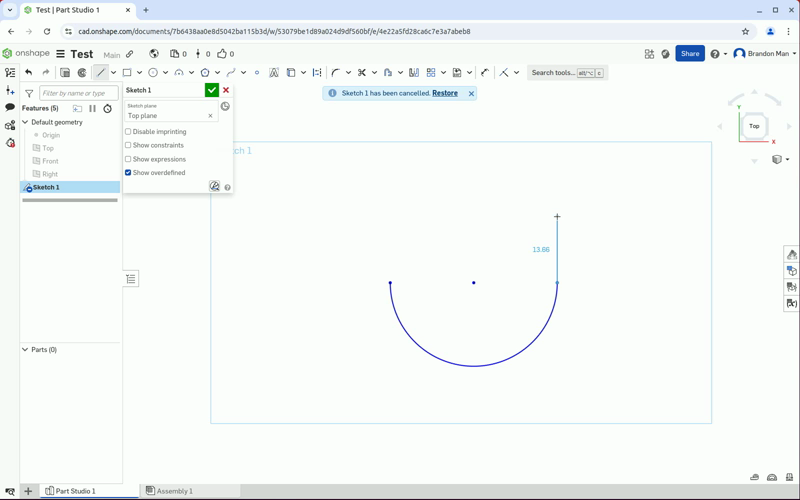
key_up(shift)
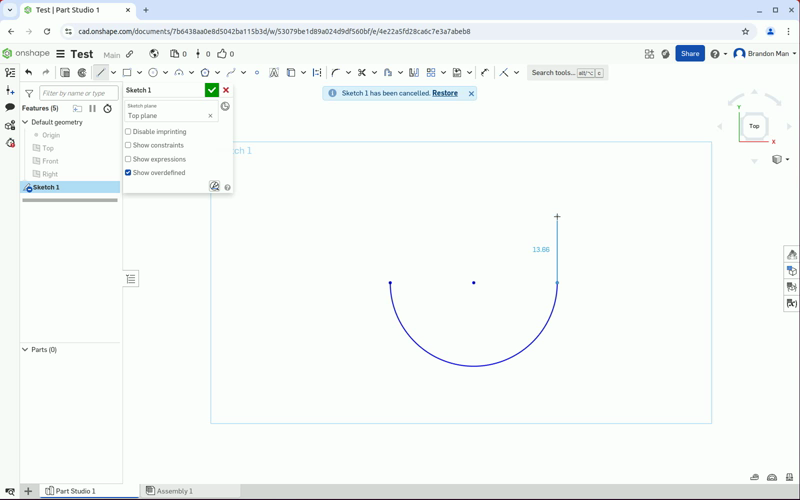
key_down(shift)
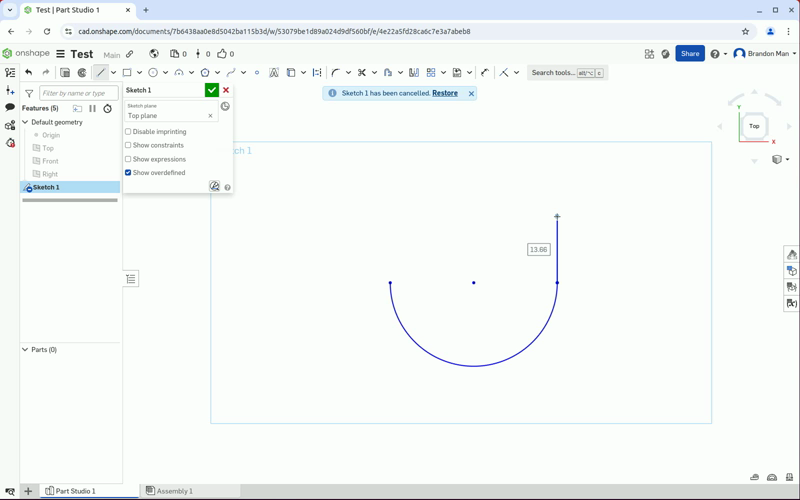
mouse_move(587, 216)
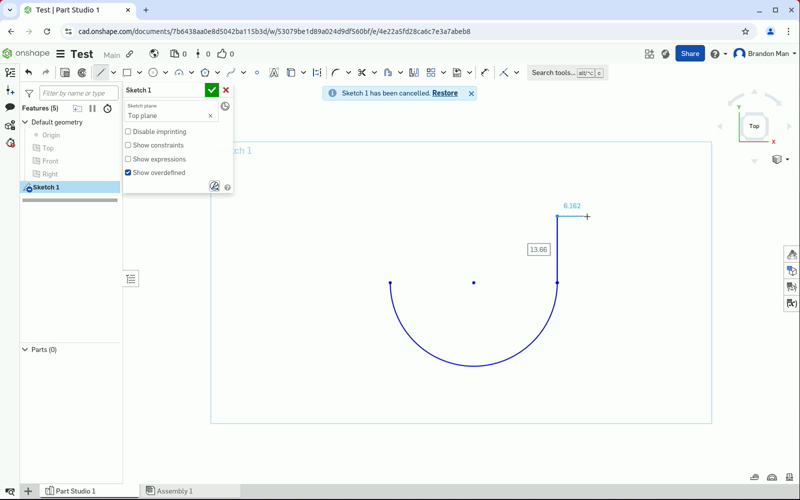
mouse_move(502, 216)
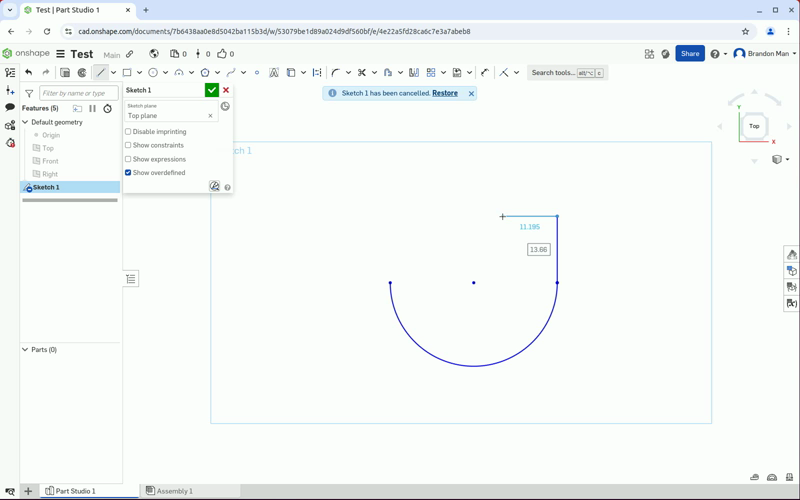
click(502, 216)
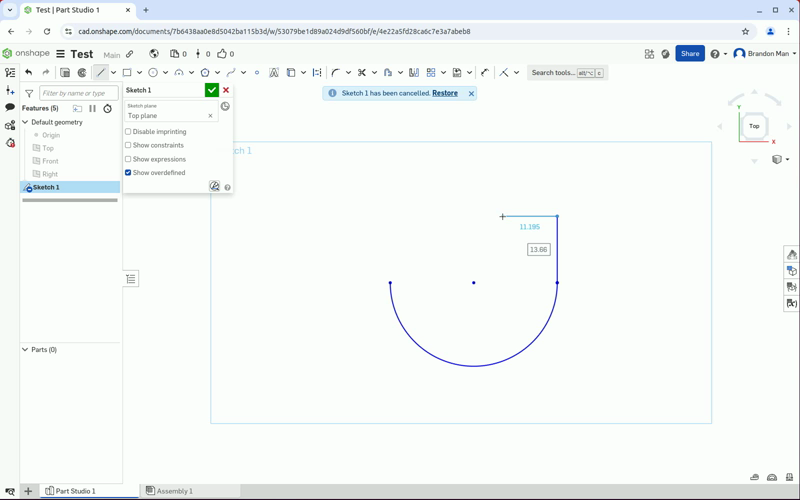
key_up(shift)
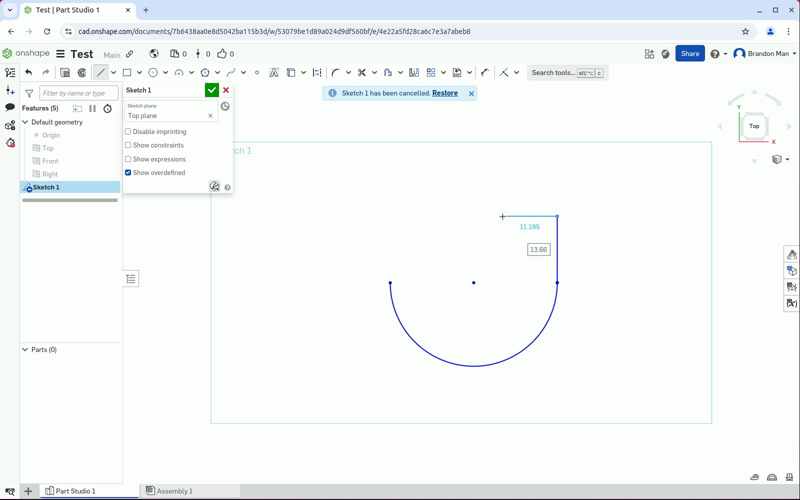
key_down(shift)
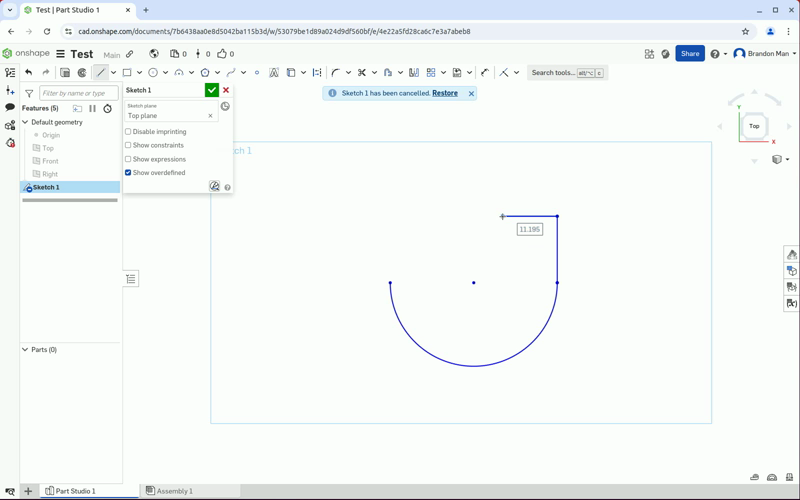
mouse_move(532, 216)
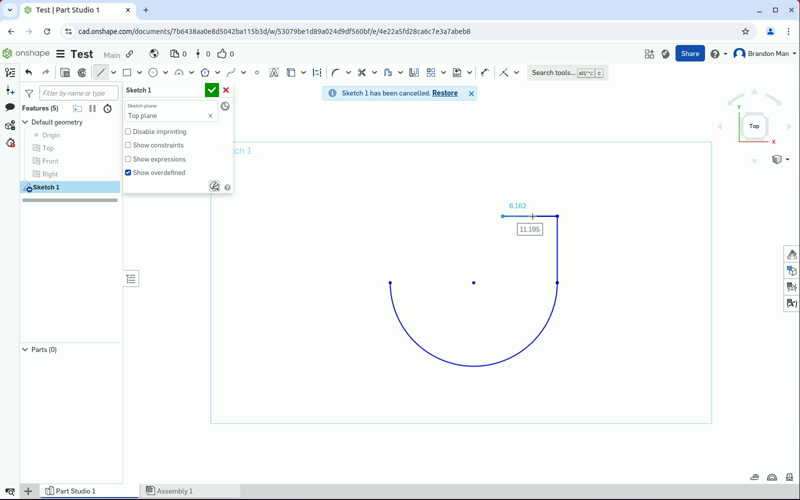
mouse_move(502, 219)
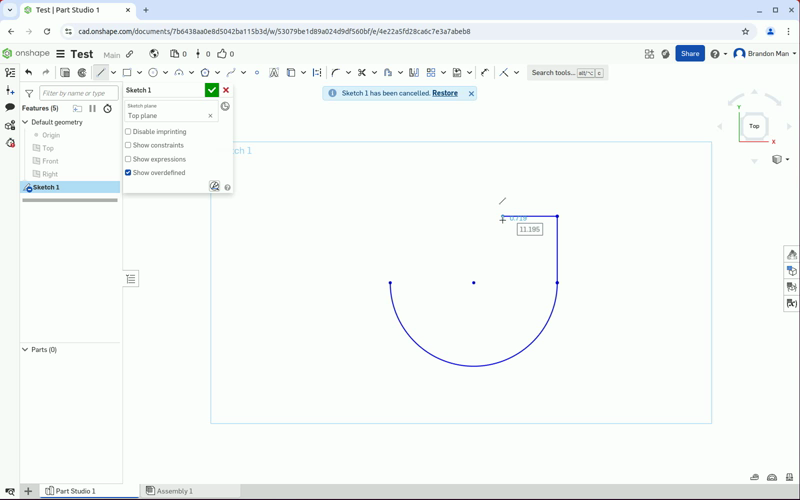
scroll(6)
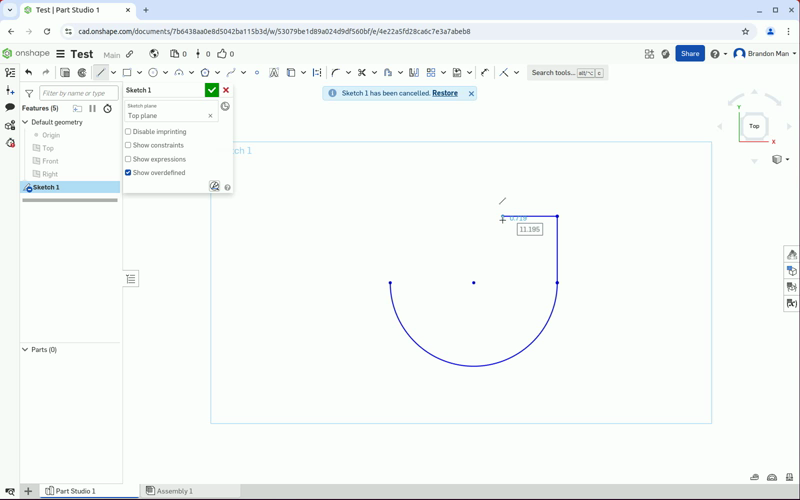
scroll(6)
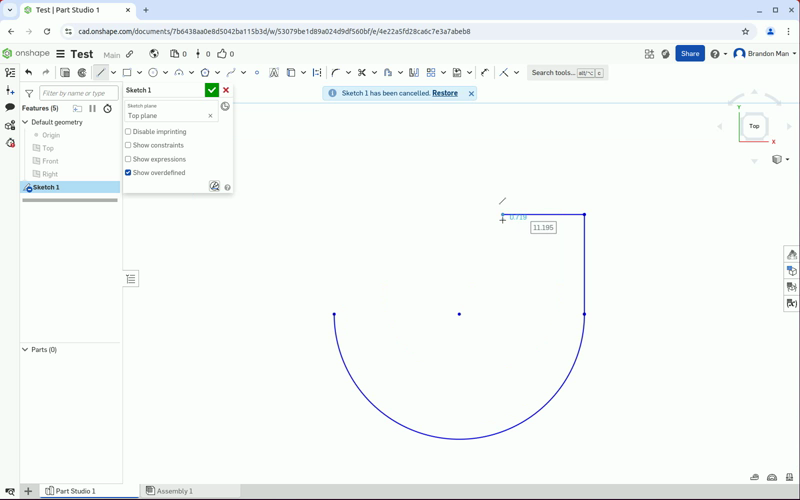
scroll(6)
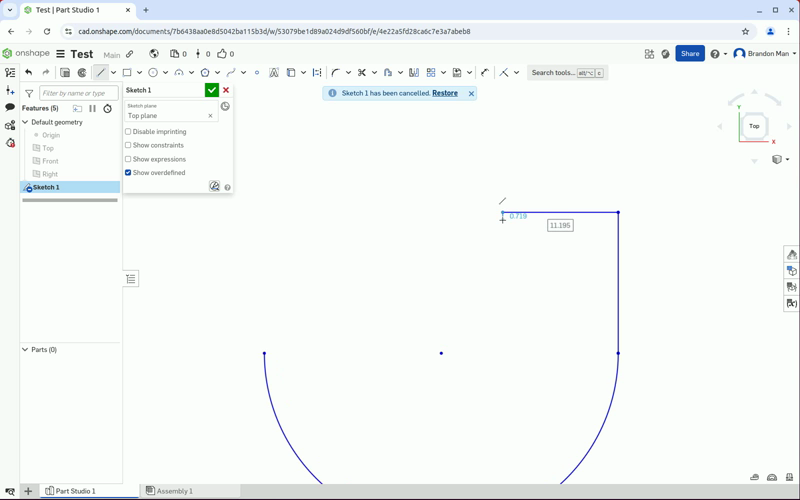
scroll(6)
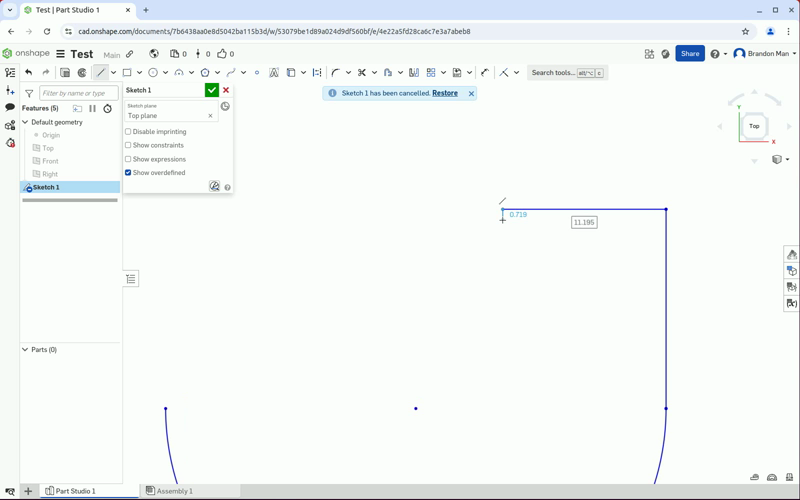
scroll(6)
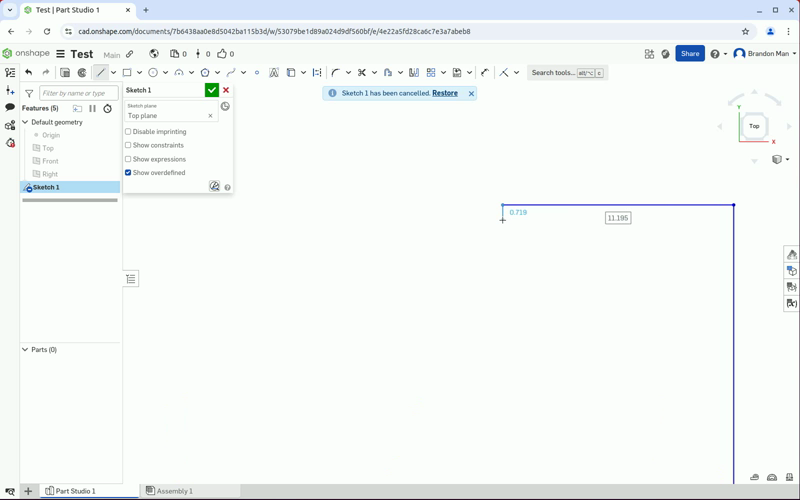
scroll(6)
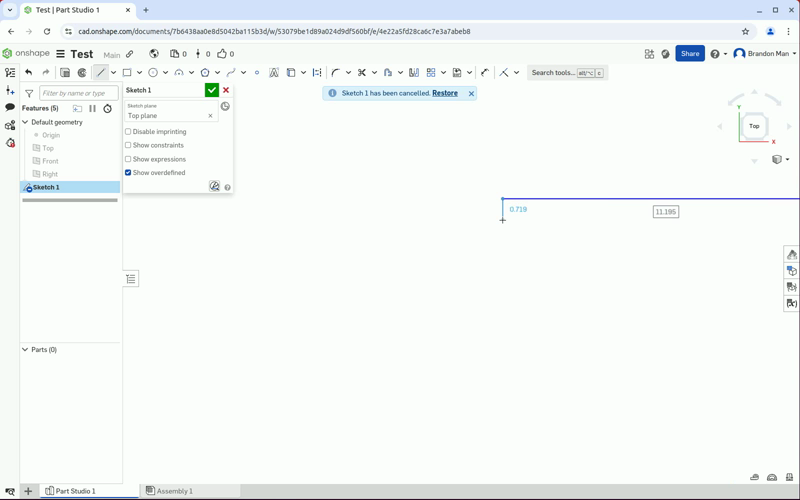
scroll(6)
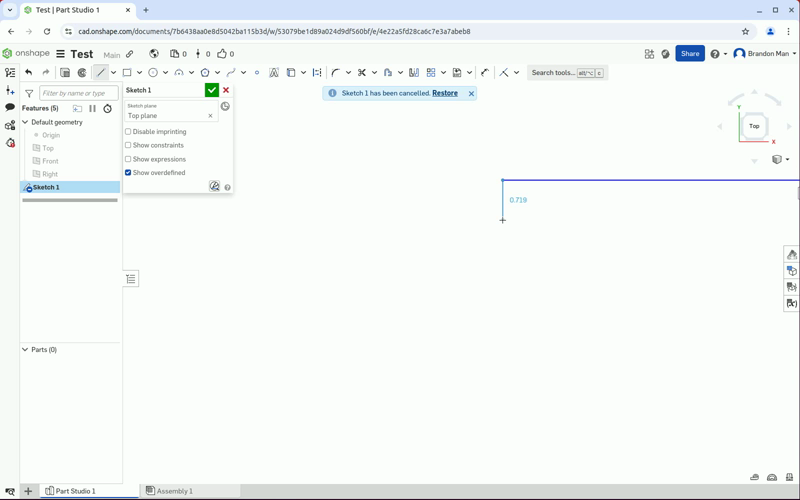
click(502, 219)
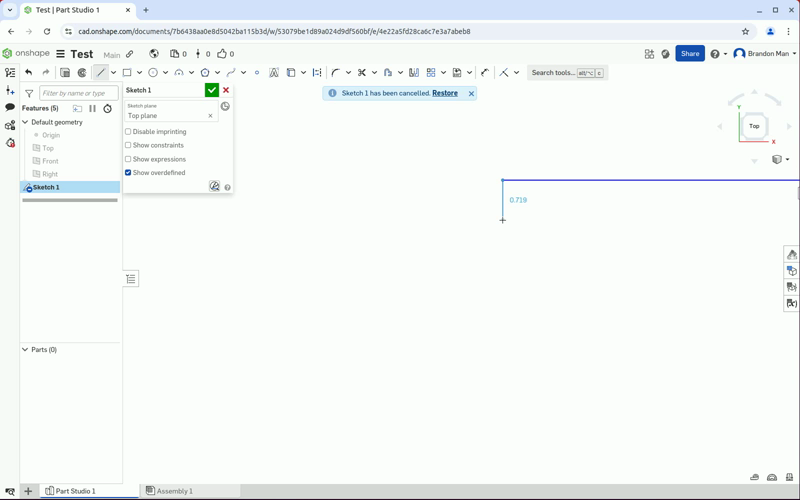
scroll(-6)
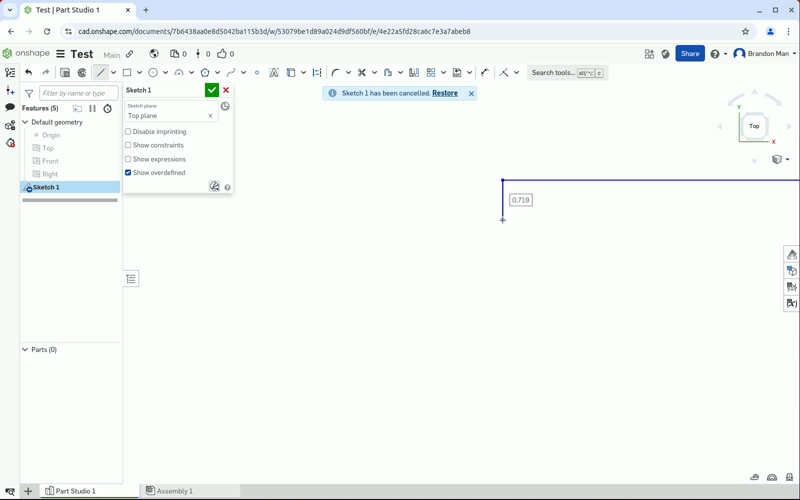
scroll(-6)
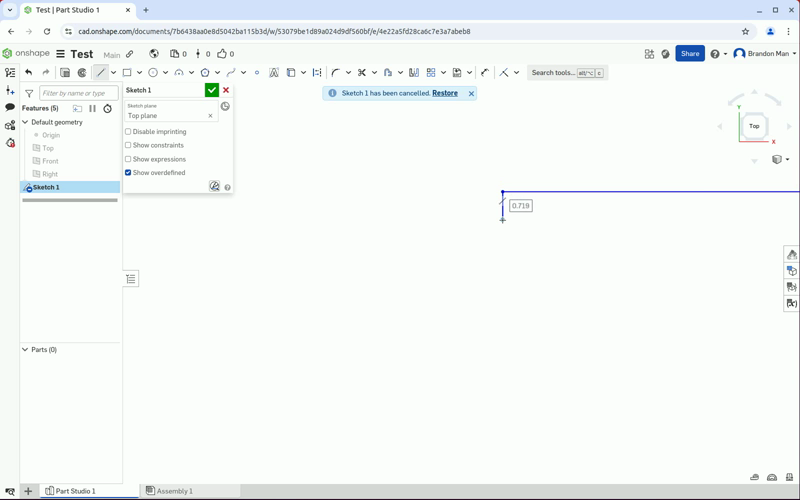
scroll(-6)
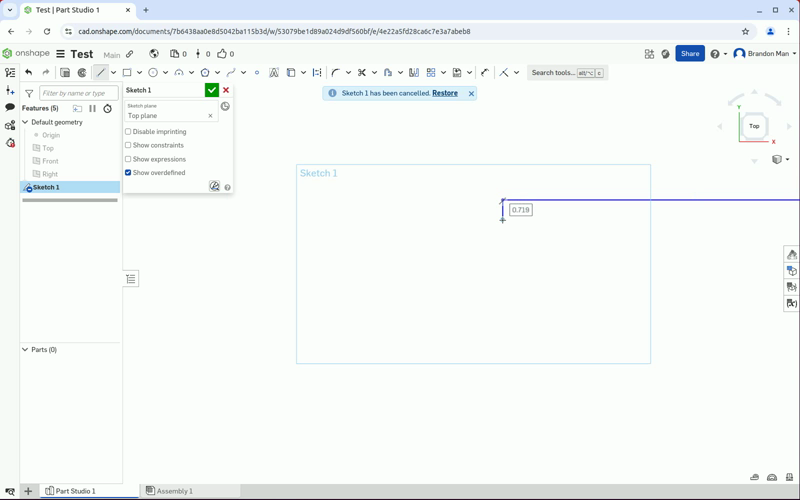
scroll(-6)
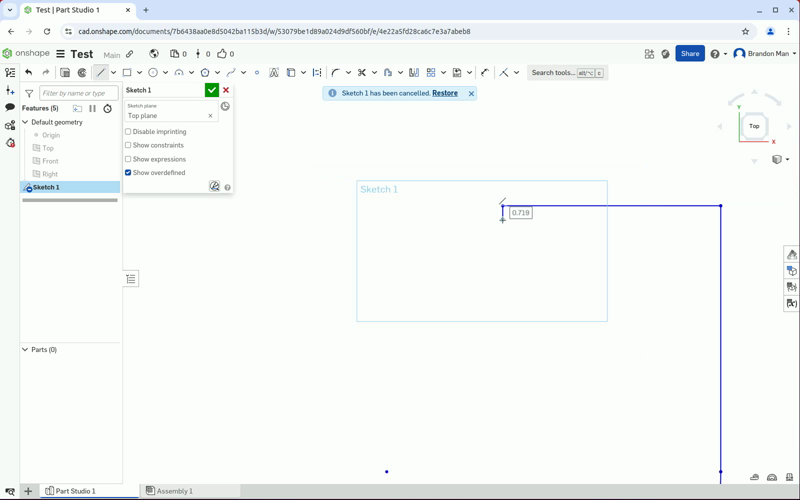
scroll(-6)
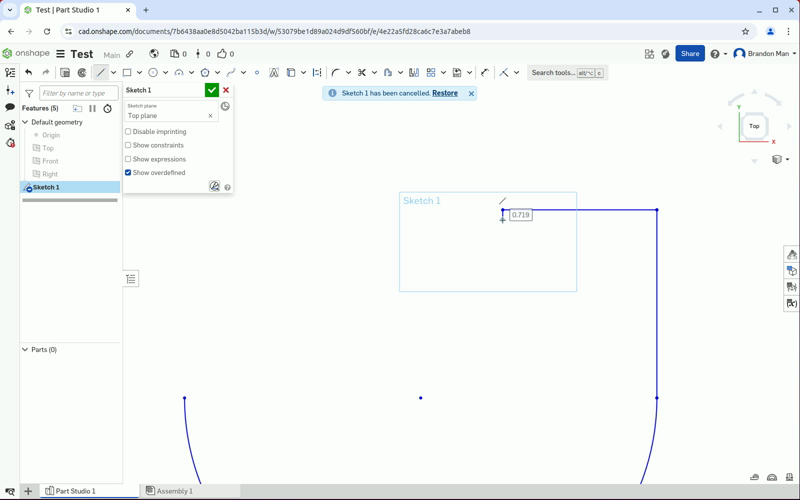
scroll(-6)
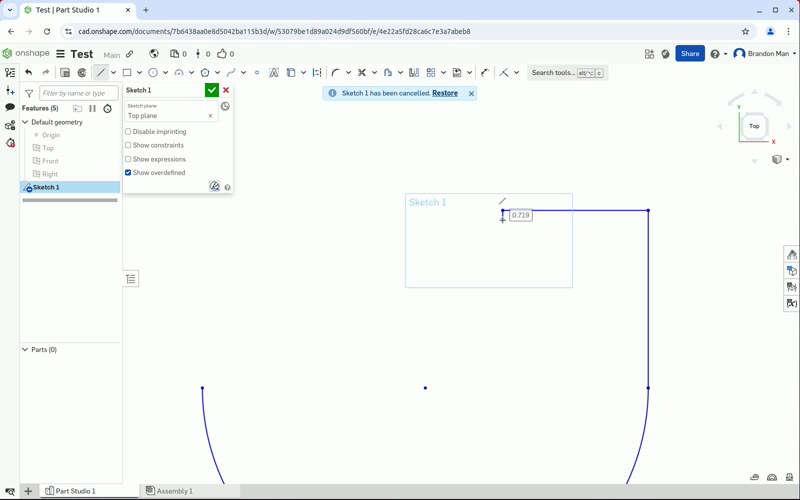
scroll(-6)
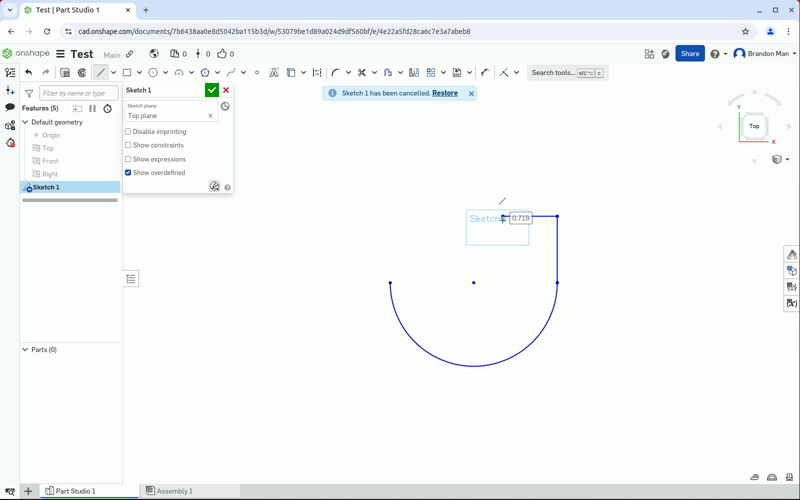
key_up(shift)
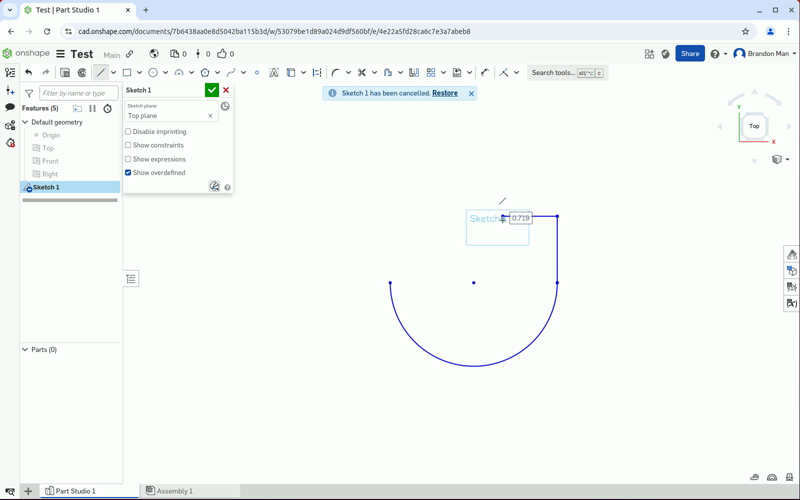
key_down(shift)
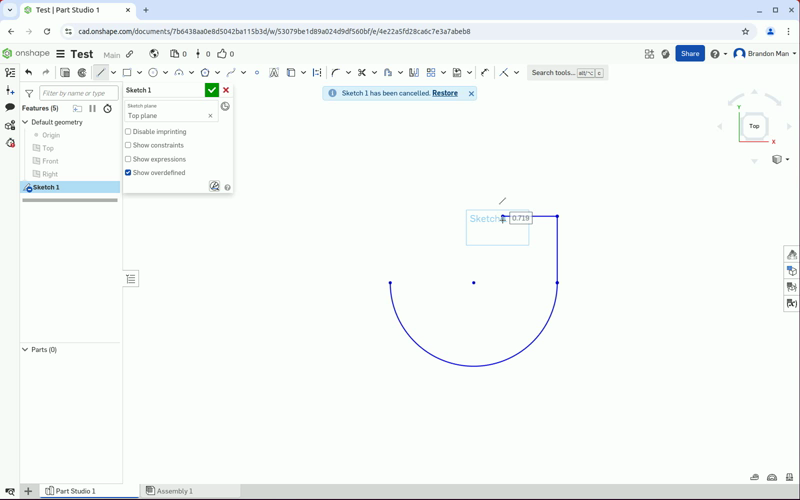
mouse_move(532, 219)
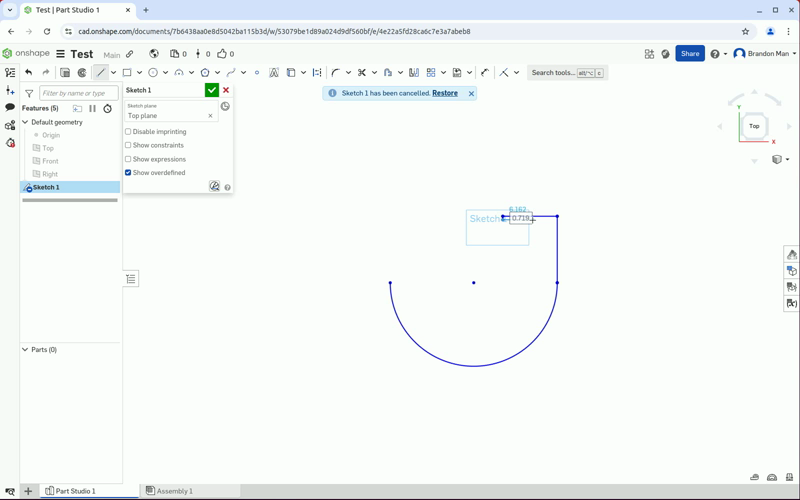
mouse_move(460, 219)
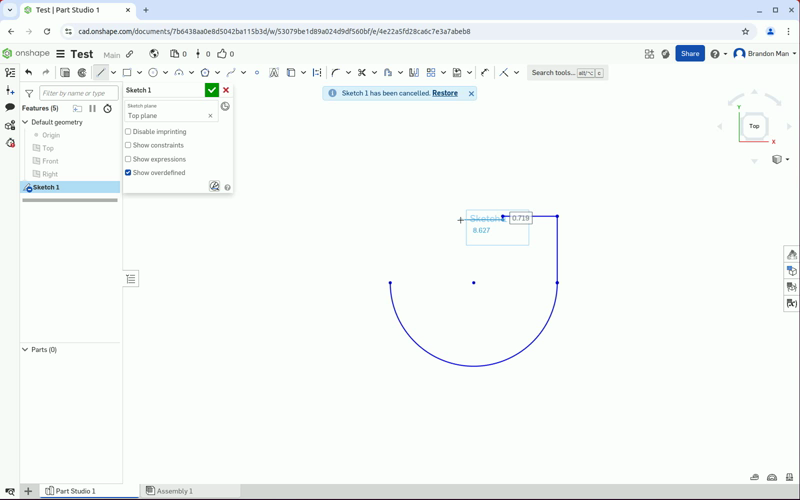
click(460, 219)
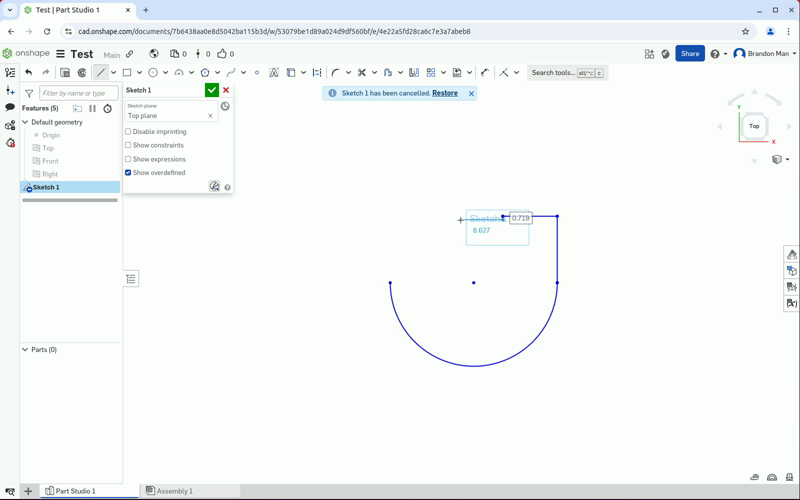
key_up(shift)
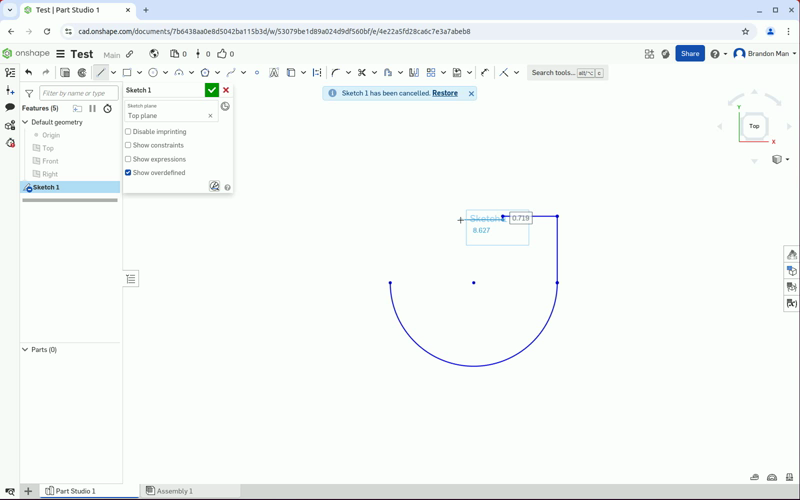
key(esc)
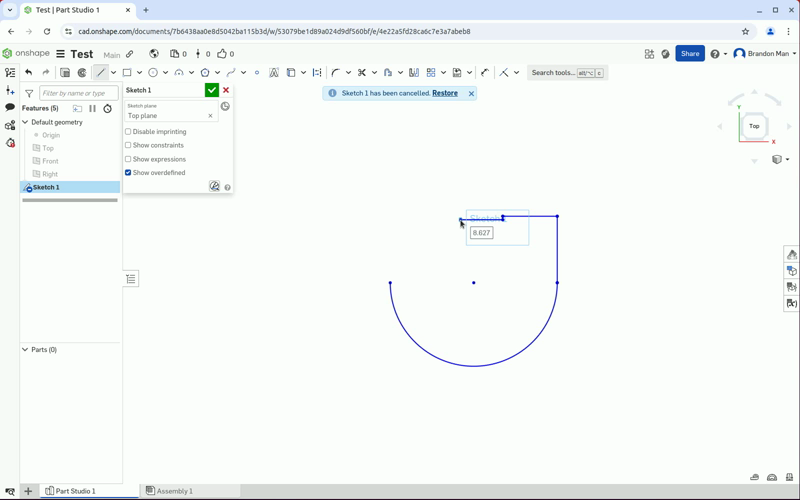
key(a)
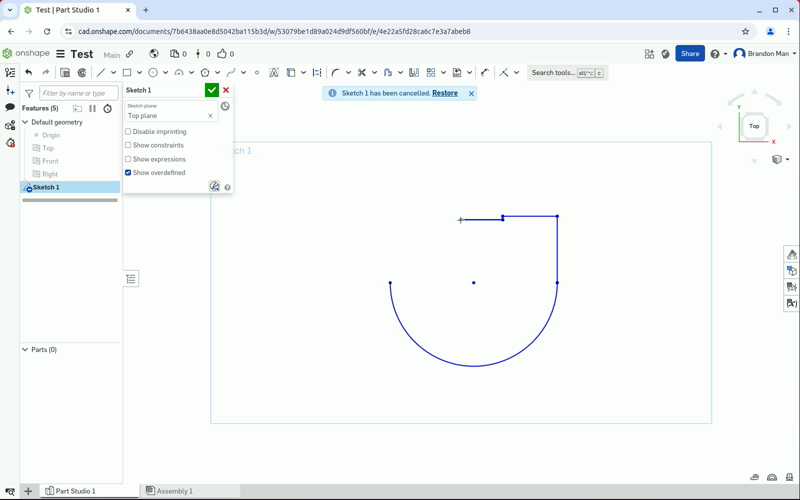
mouse_move(460, 219)
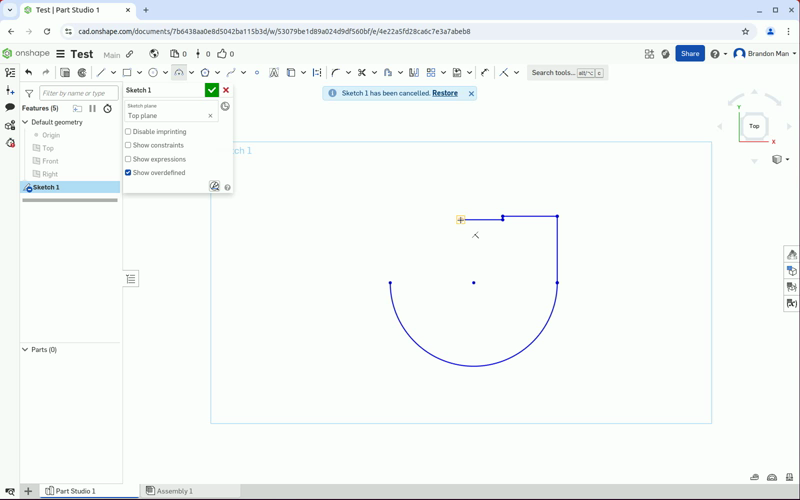
click(460, 219)
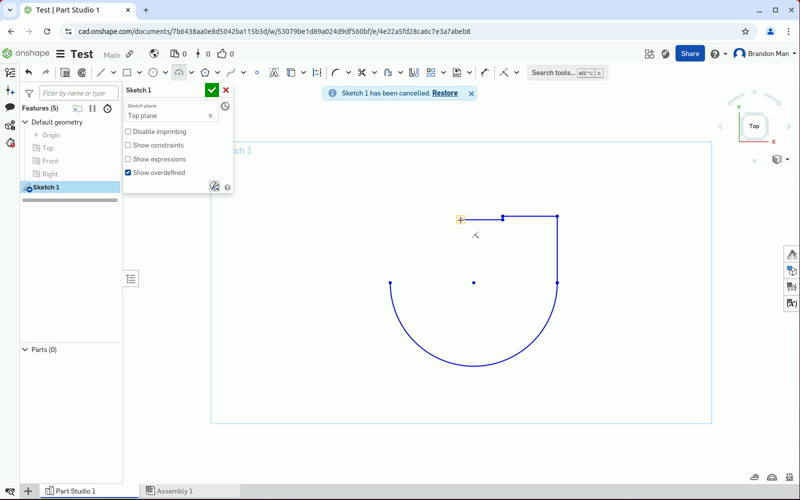
mouse_move(390, 282)
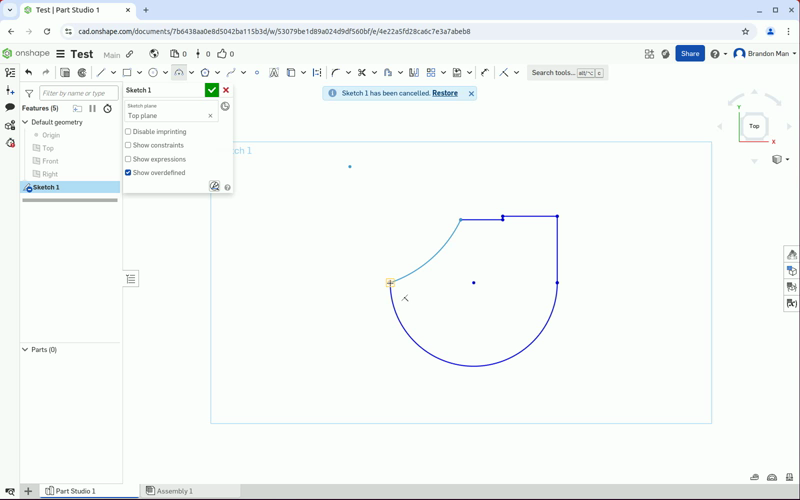
click(390, 282)
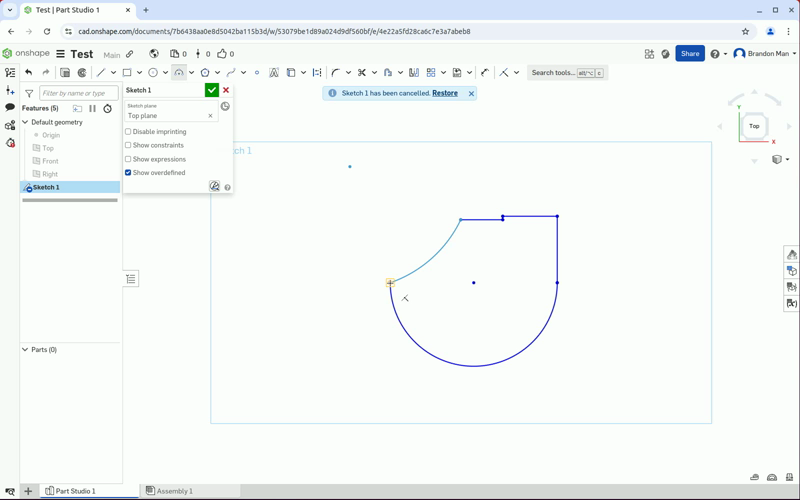
key_down(shift)
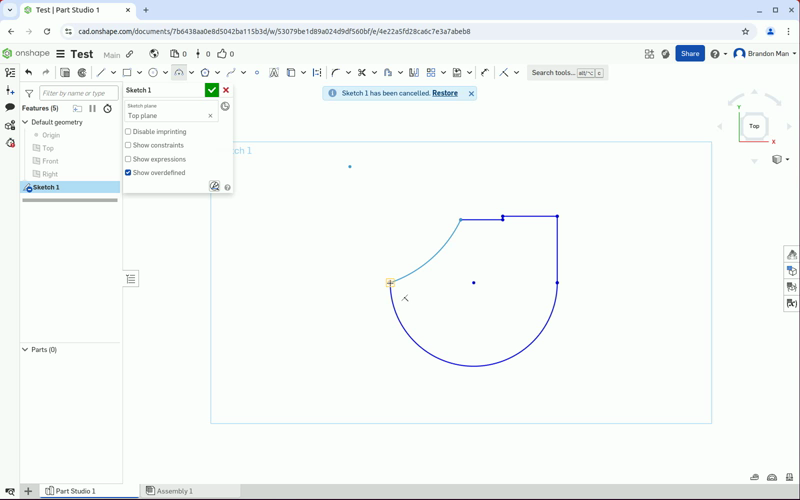
mouse_move(413, 237)
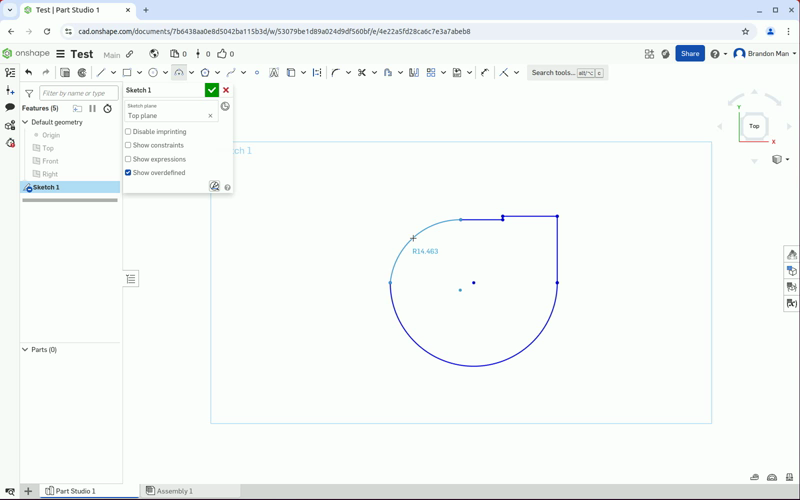
click(413, 237)
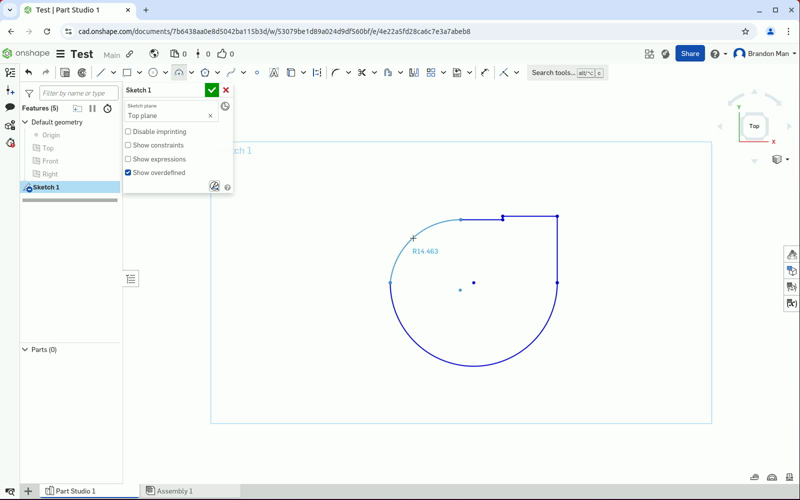
key_up(shift)
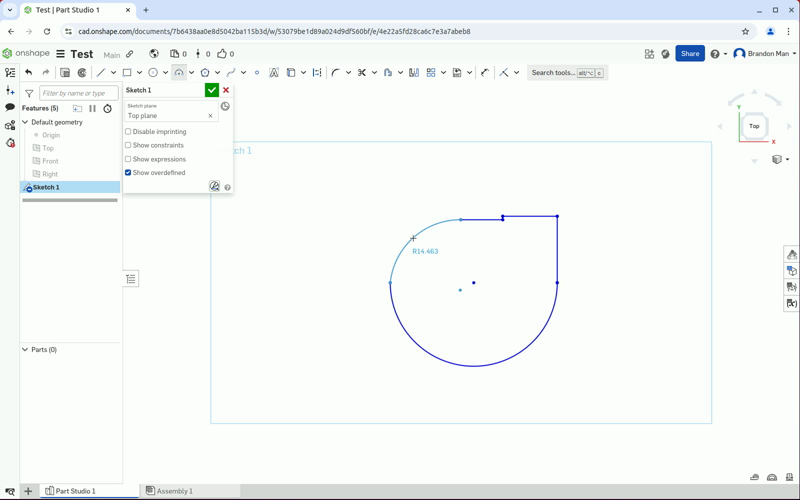
key(esc)
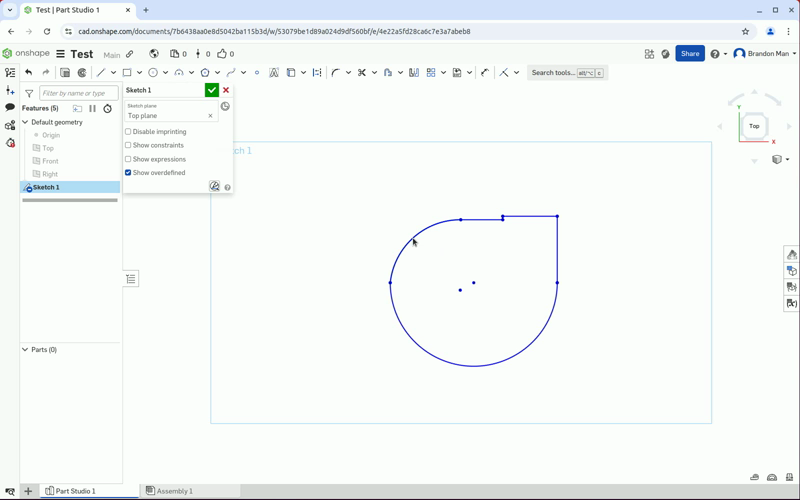
key(c)
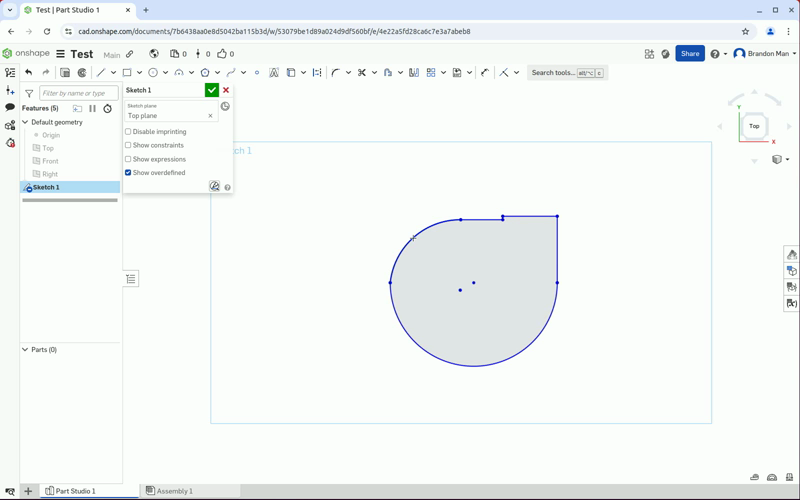
key_down(shift)
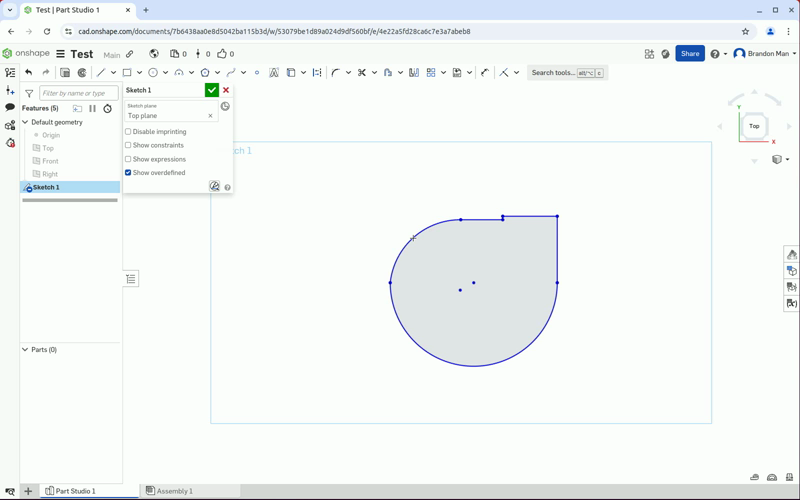
mouse_move(460, 282)
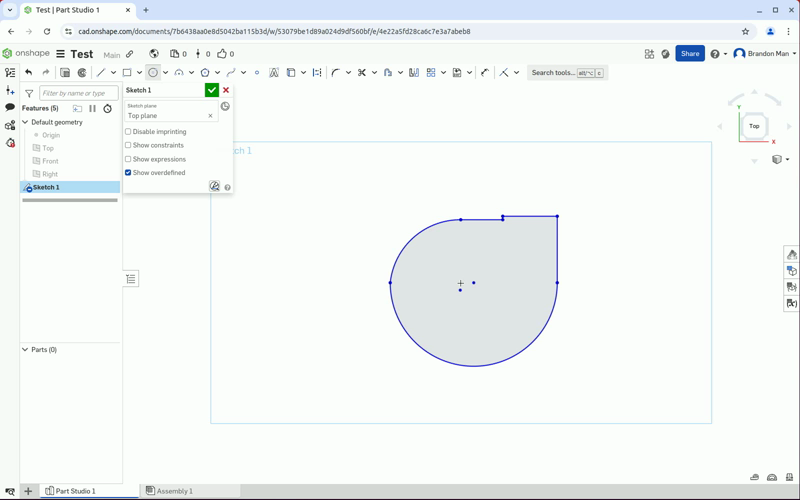
click(460, 282)
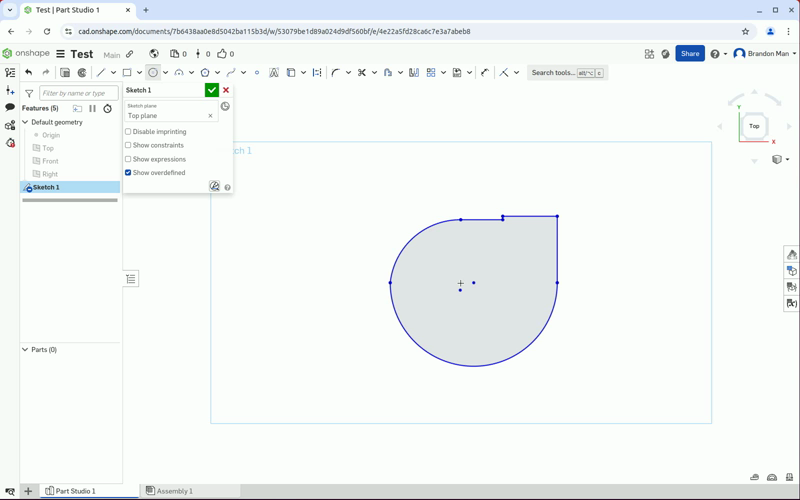
key_up(shift)
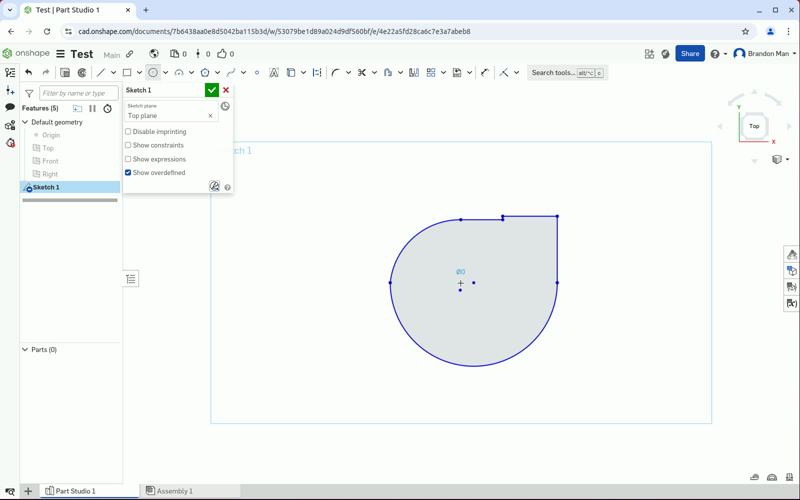
mouse_move(518, 282)
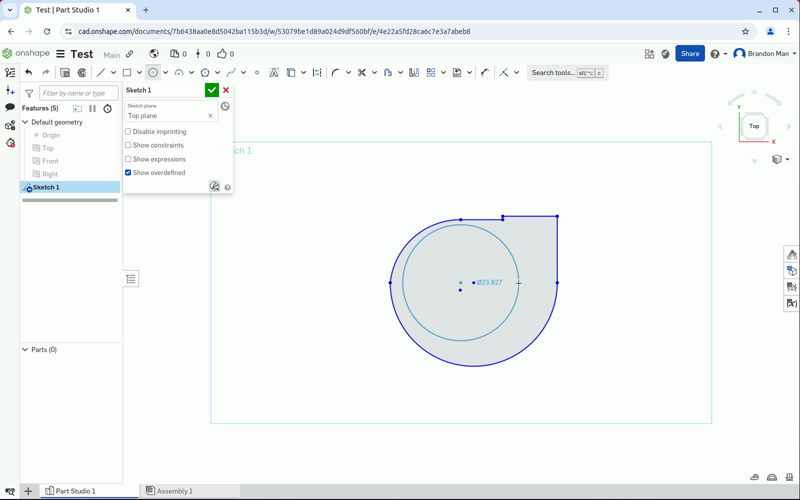
click(518, 282)
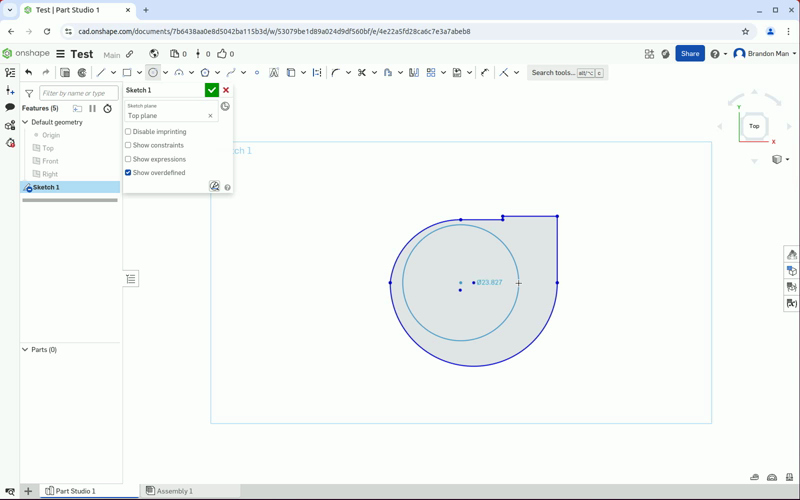
key(esc)
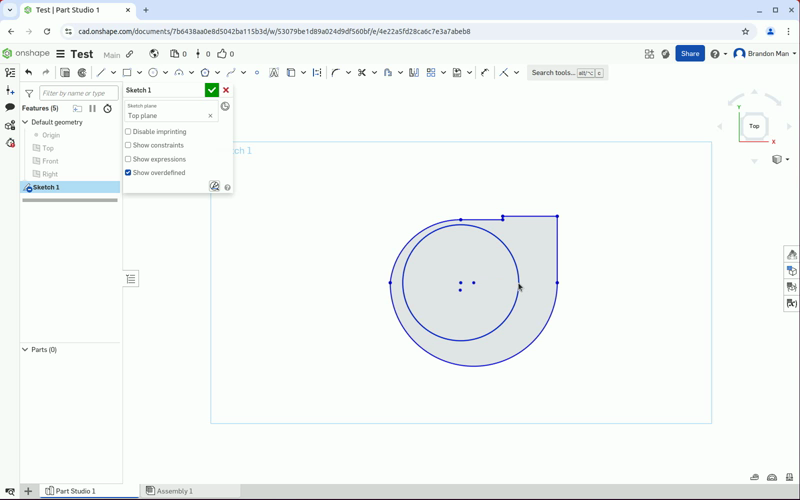
mouse_move(543, 248)
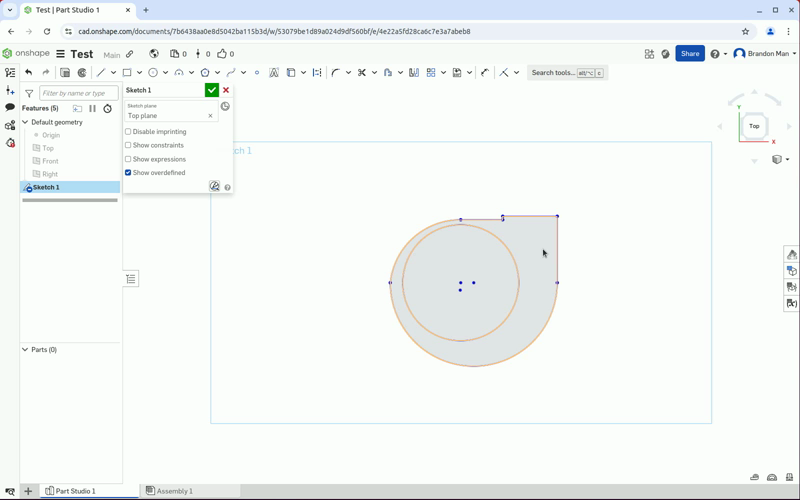
click(543, 248)
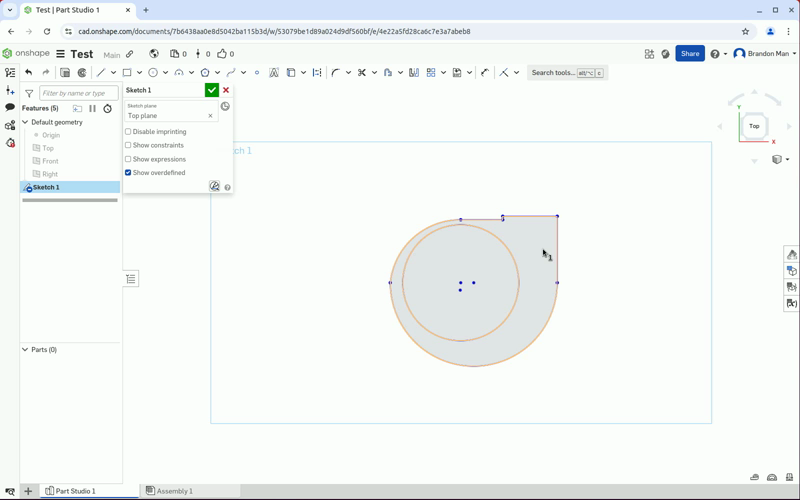
mouse_move(73, 352)
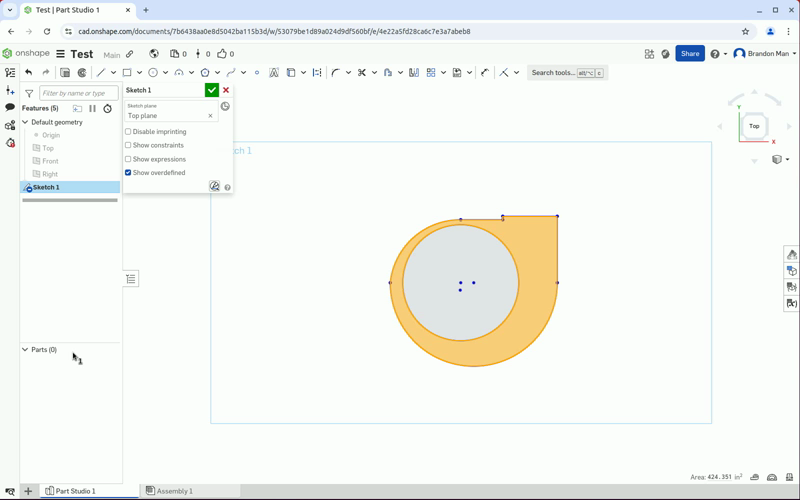
key(shift+y)
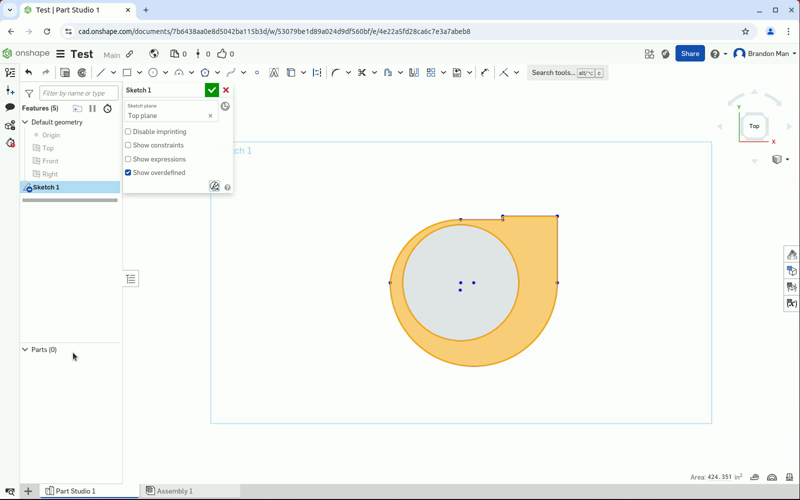
key(shift+e)
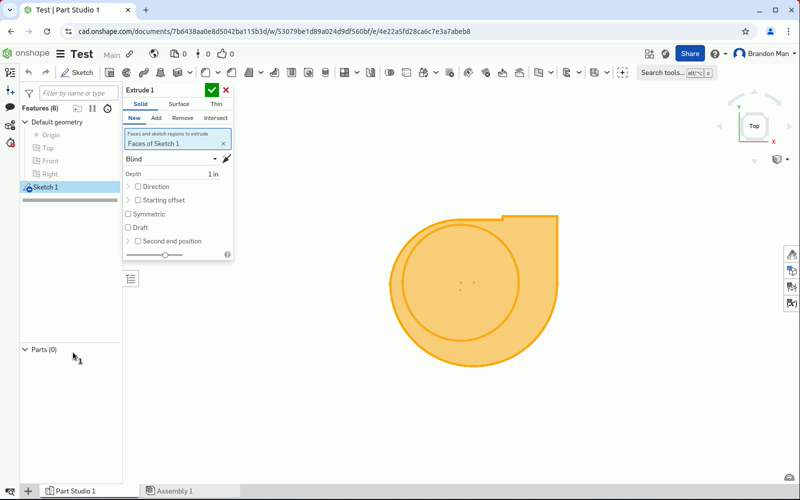
mouse_move(143, 106)
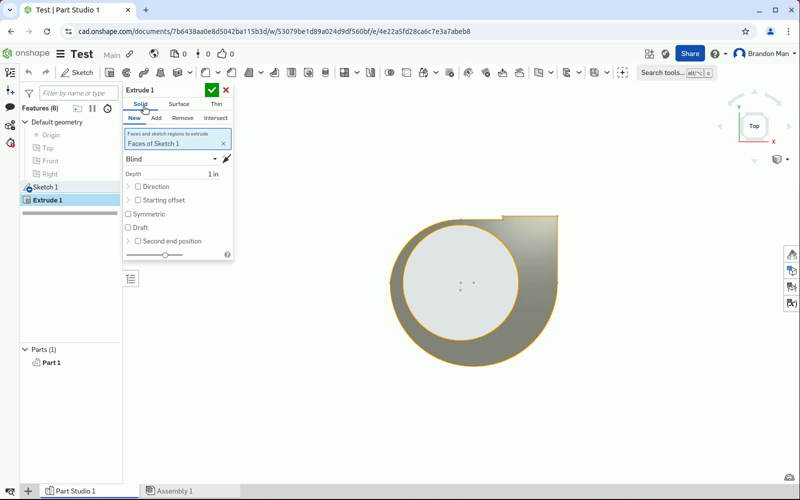
click(143, 106)
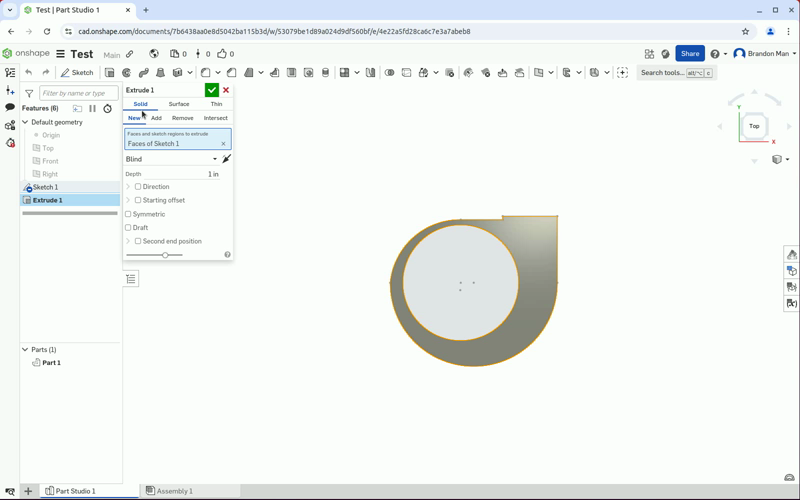
mouse_move(137, 120)
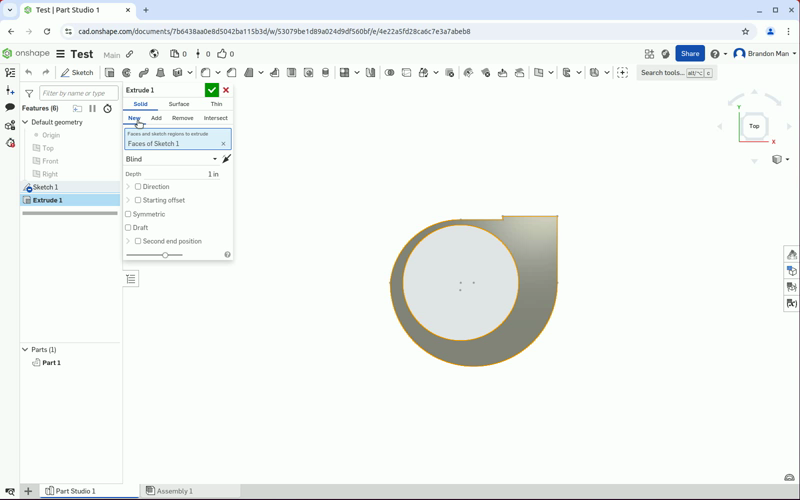
click(137, 120)
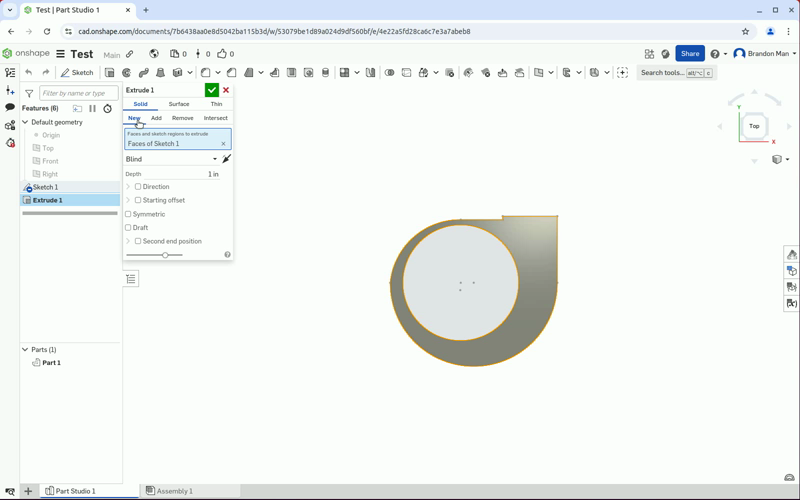
key(tab, 4)
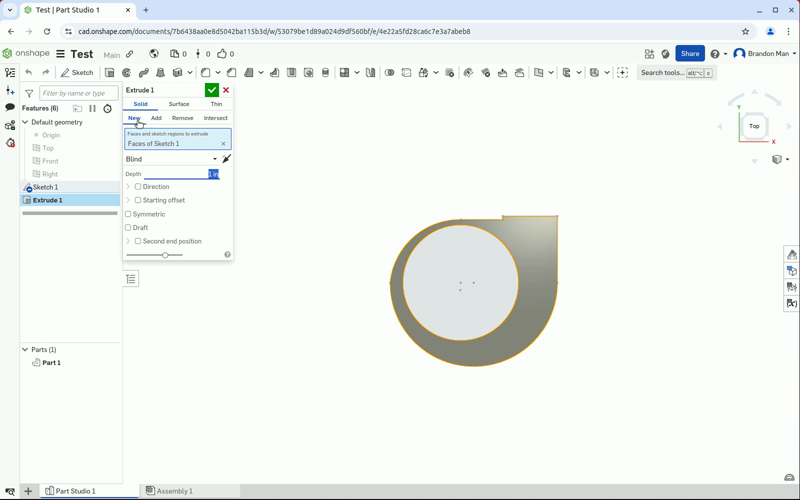
text(7.703)
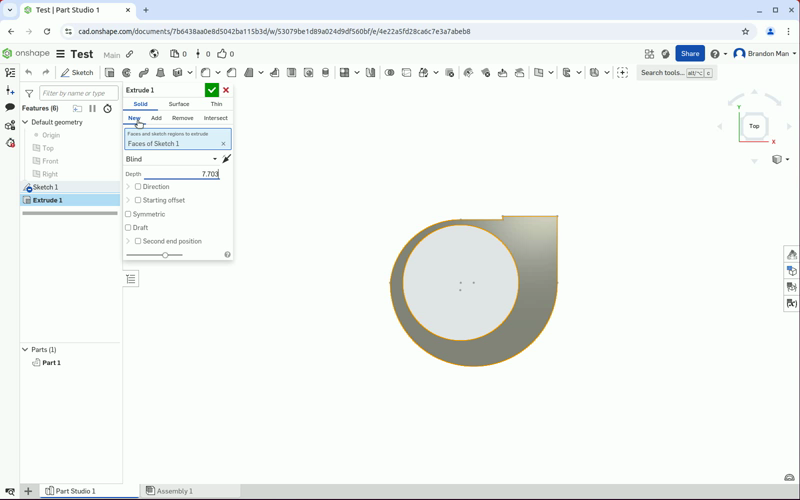
key(enter)
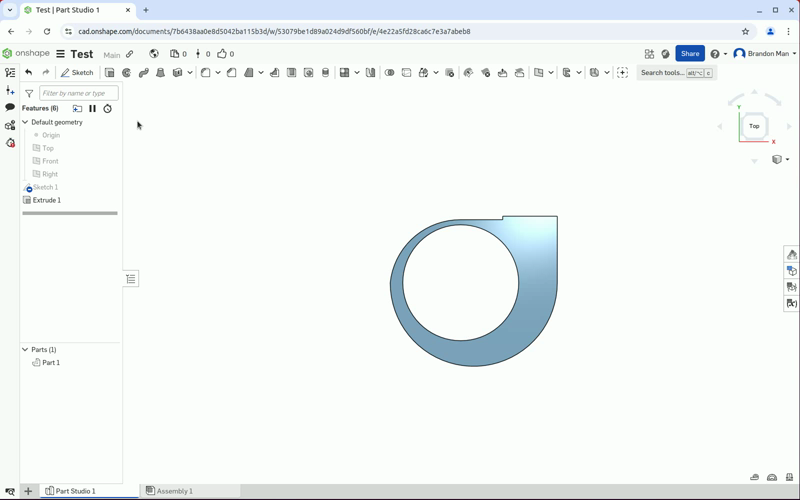
key(shift+h)
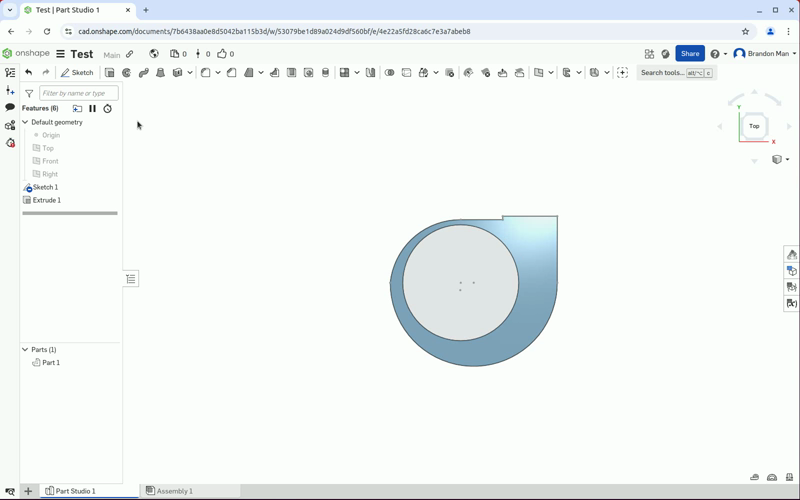
key(shift+h)
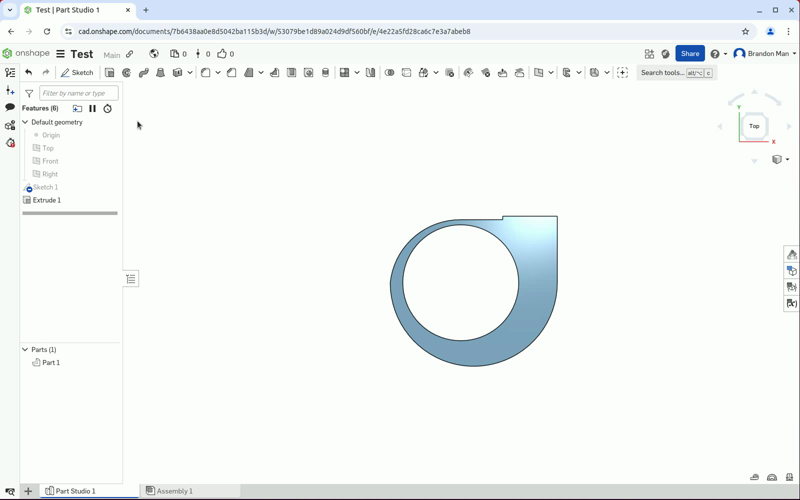
mouse_move(73, 189)
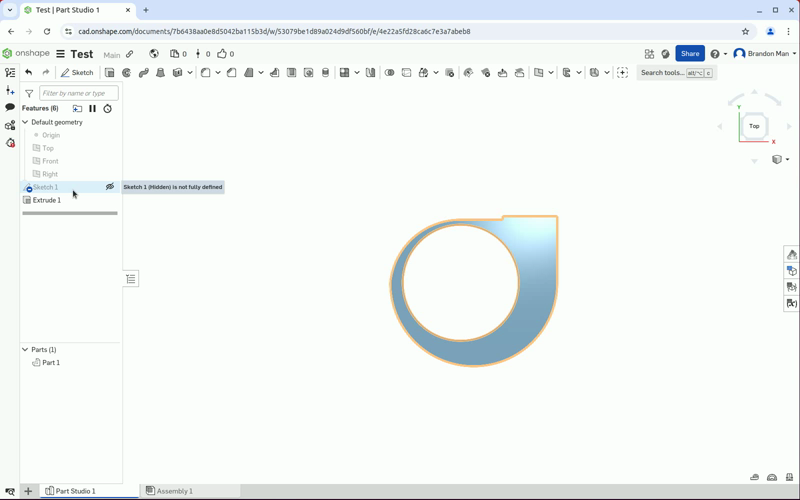
click(73, 189)
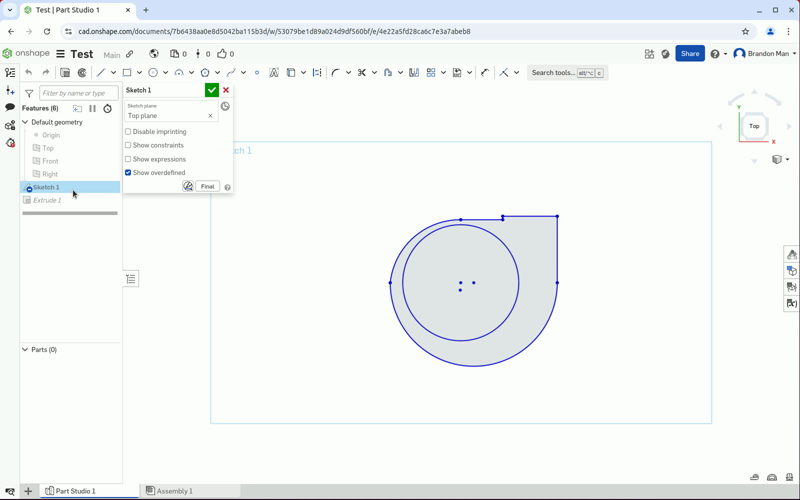
mouse_move(229, 92)
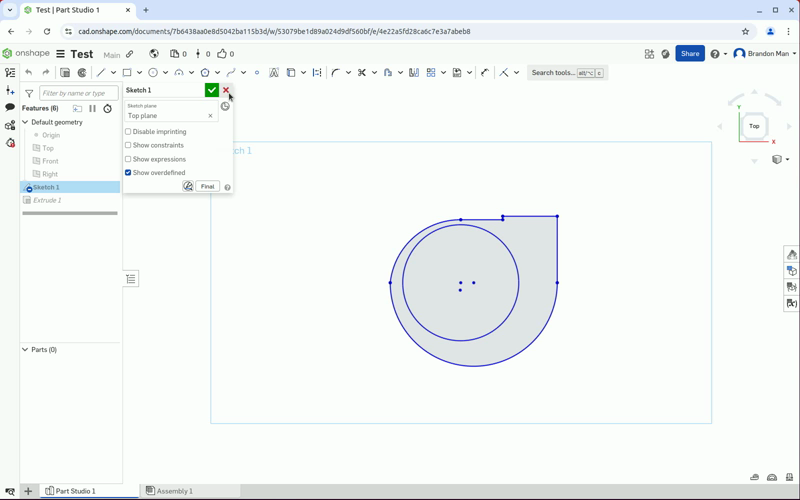
click(229, 92)
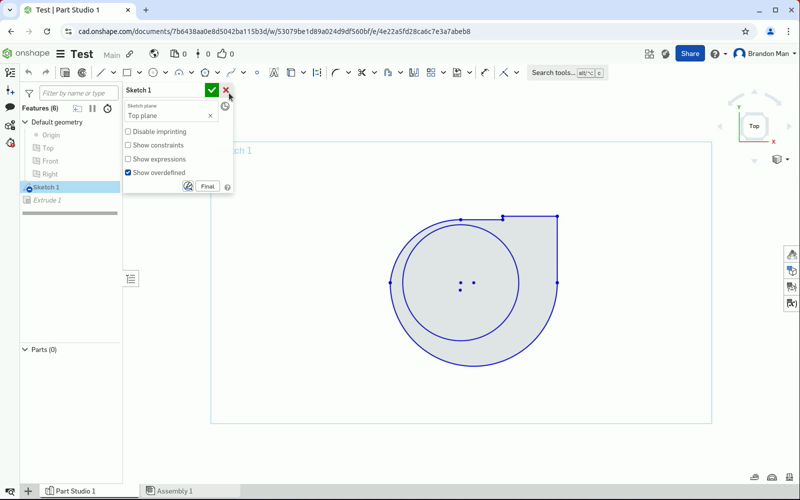
key(shift+s)
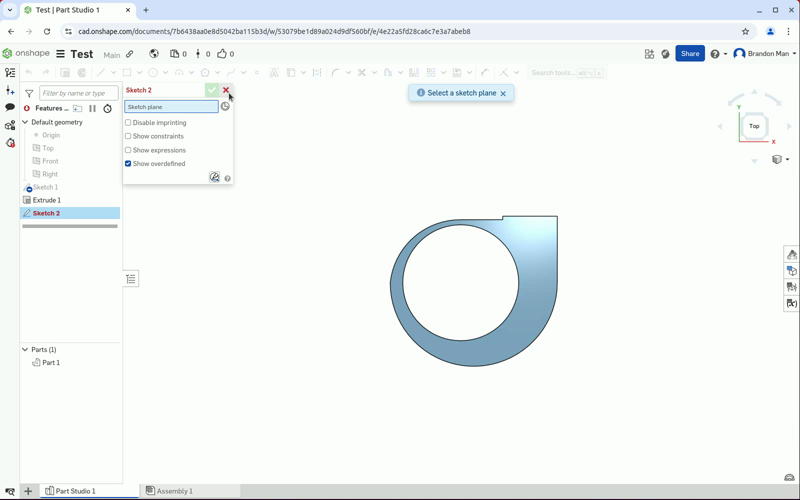
mouse_move(73, 150)
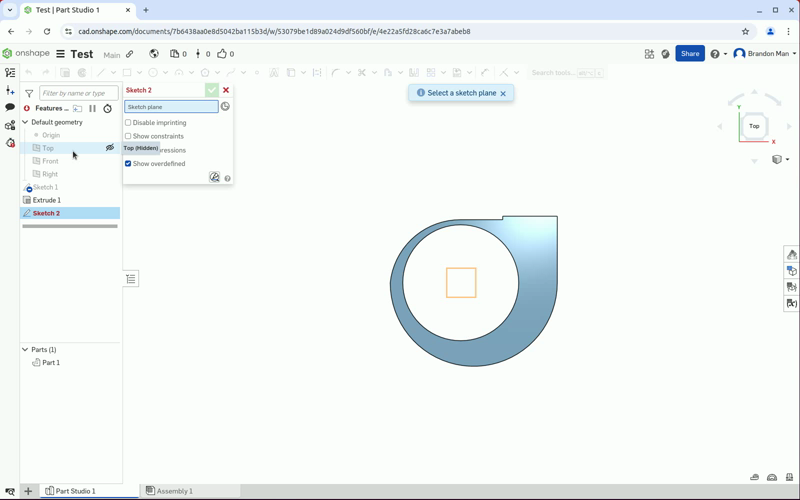
click(73, 150)
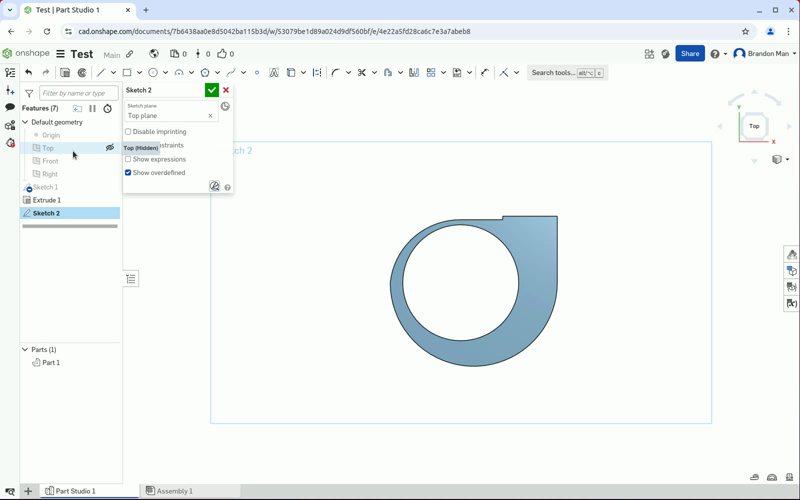
mouse_move(73, 352)
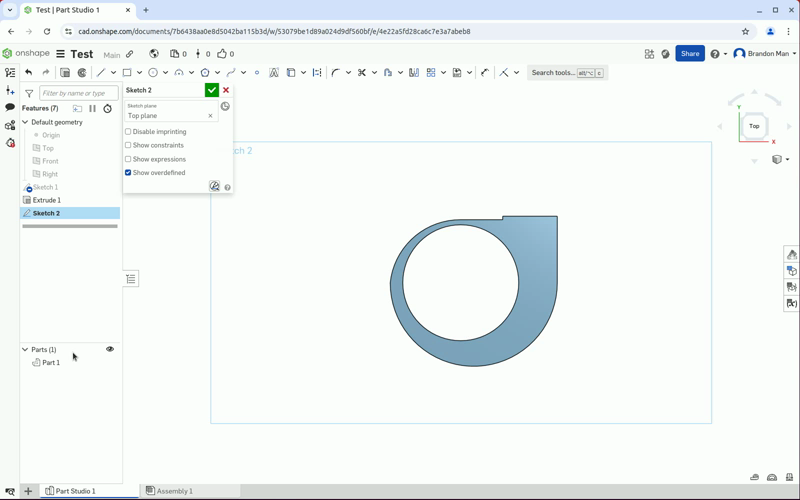
key(y)
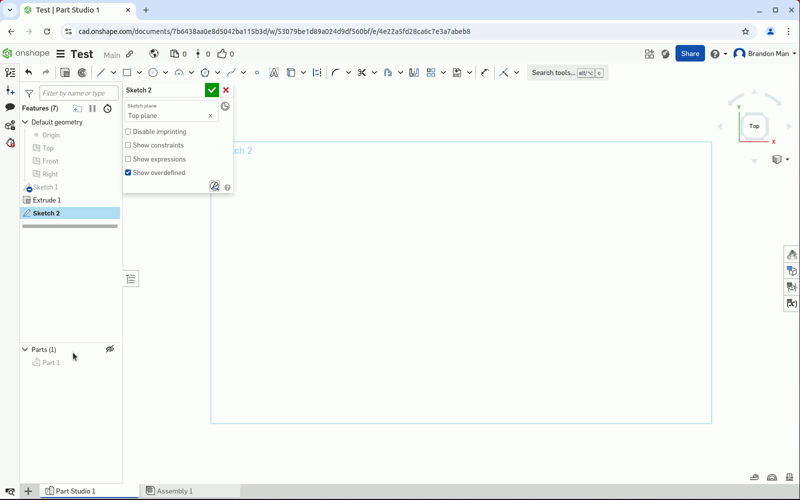
key(c)
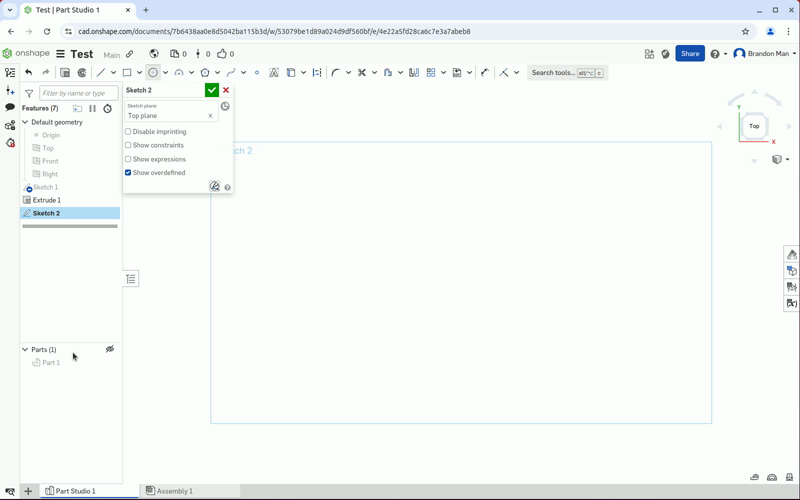
key_down(shift)
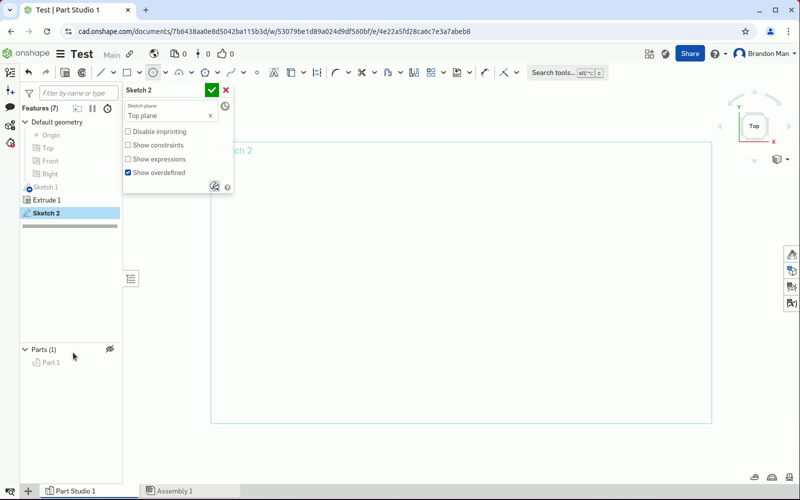
mouse_move(461, 282)
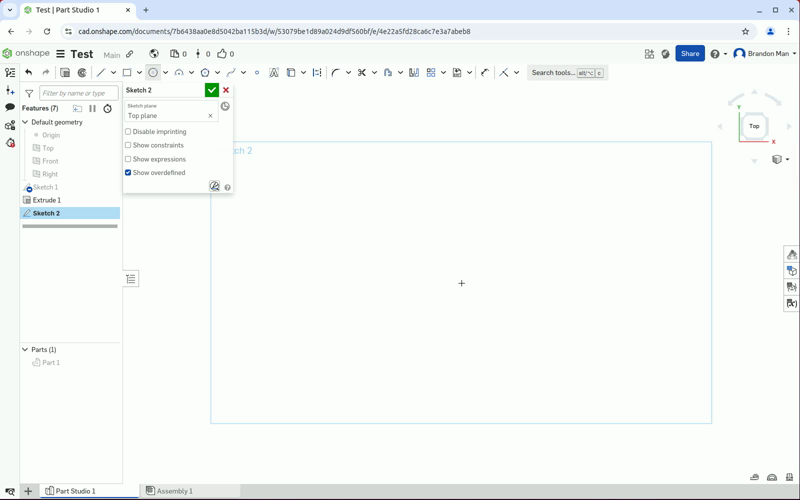
click(461, 282)
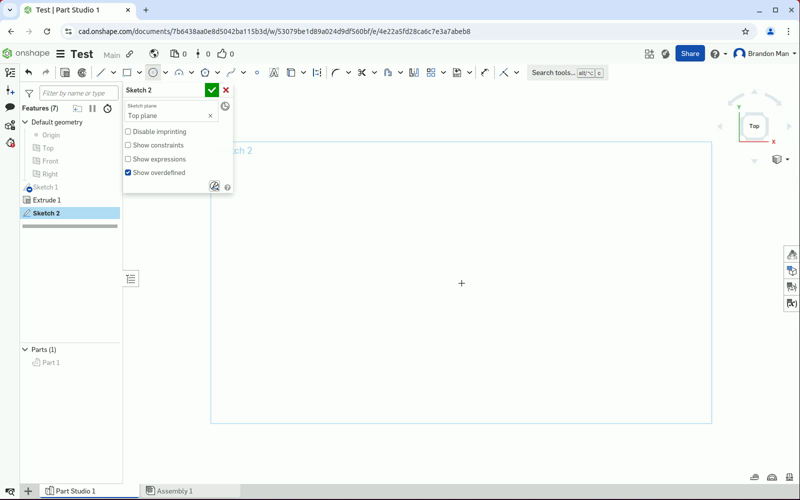
key_up(shift)
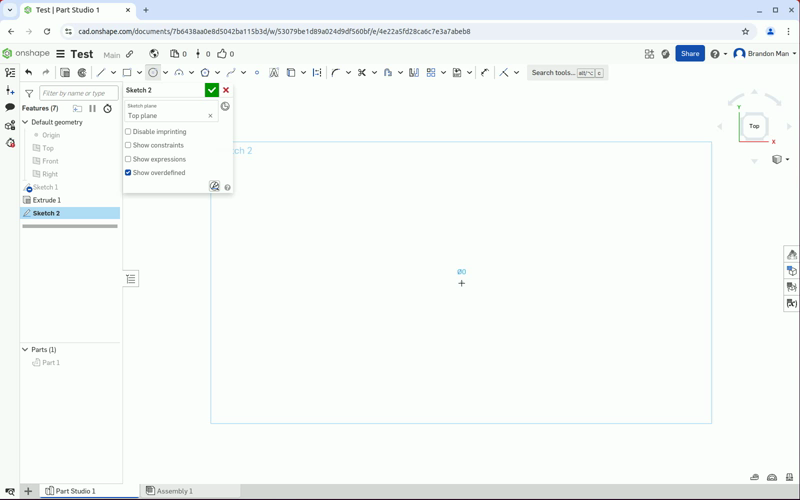
mouse_move(520, 282)
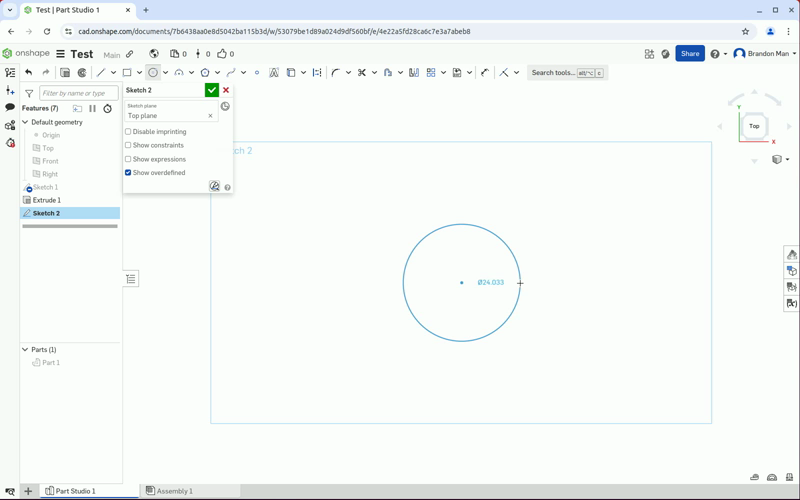
click(520, 282)
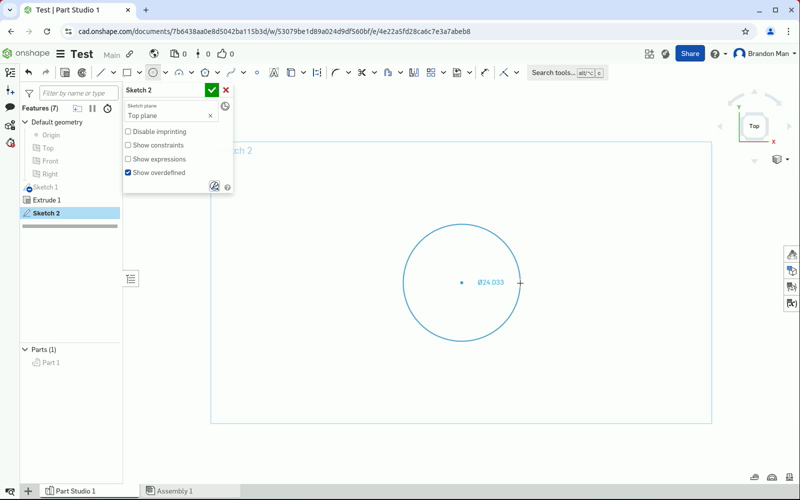
key(esc)
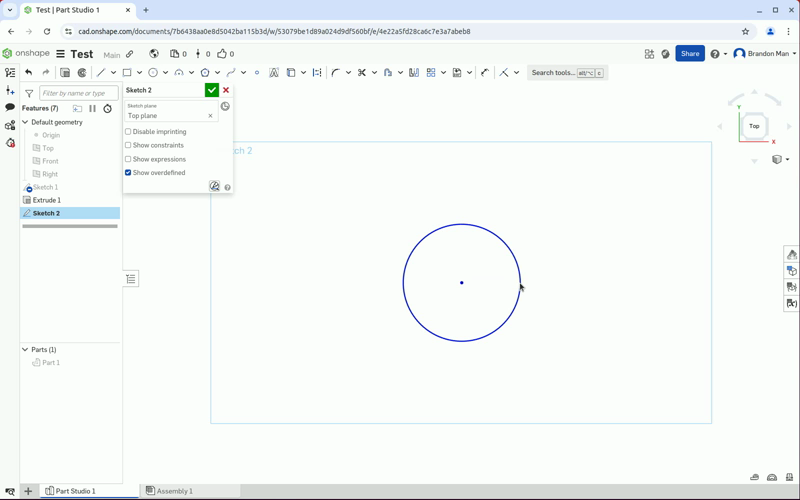
key(c)
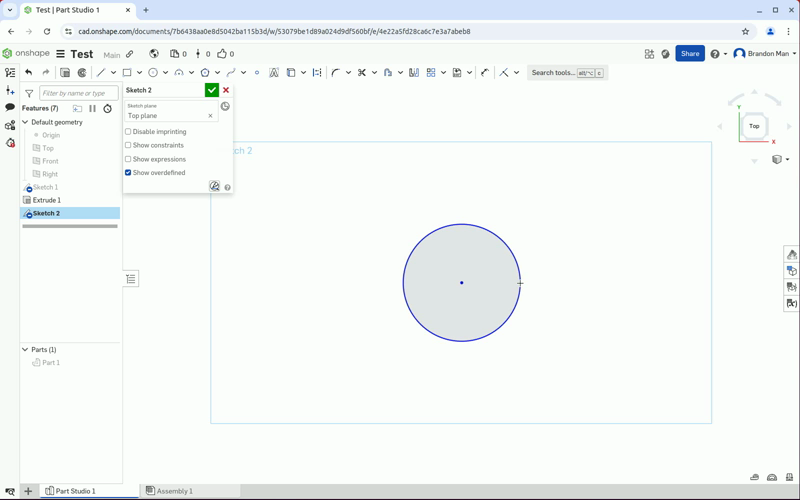
key_down(shift)
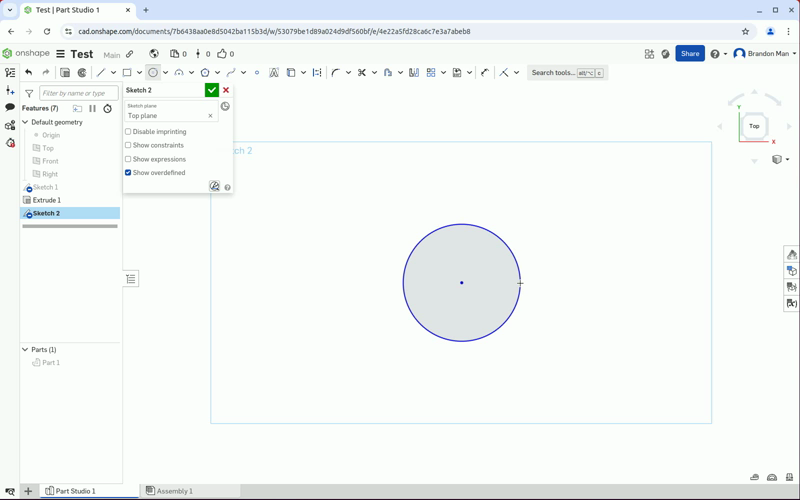
mouse_move(461, 282)
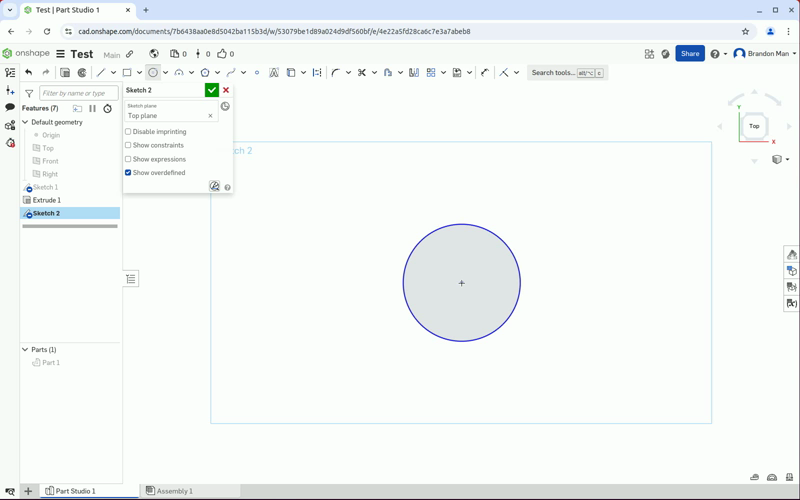
click(461, 282)
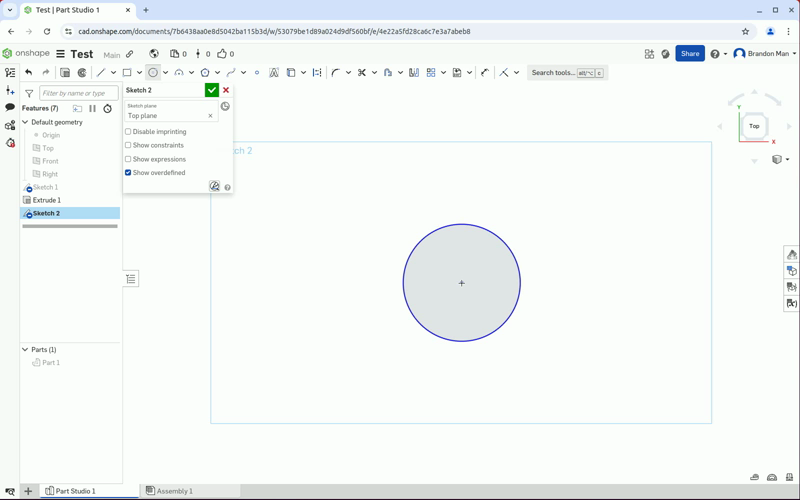
key_up(shift)
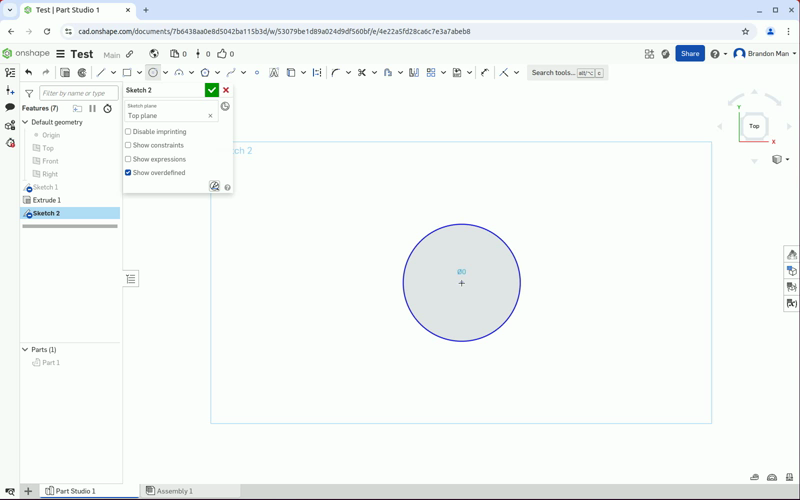
mouse_move(502, 282)
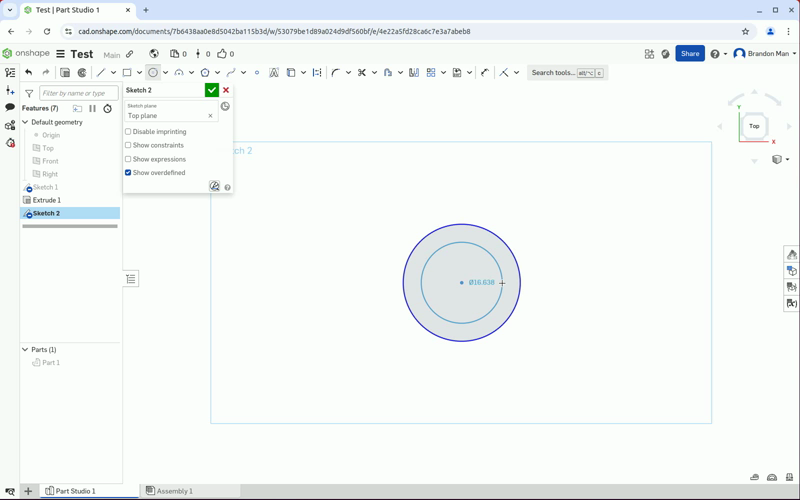
click(502, 282)
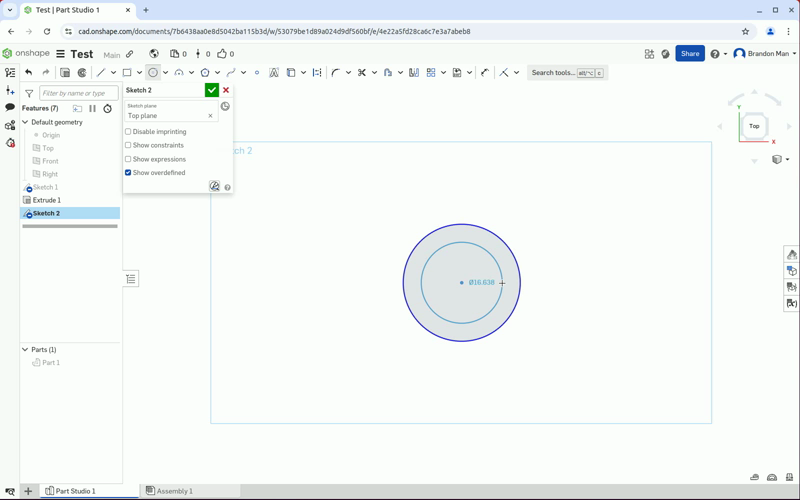
key(esc)
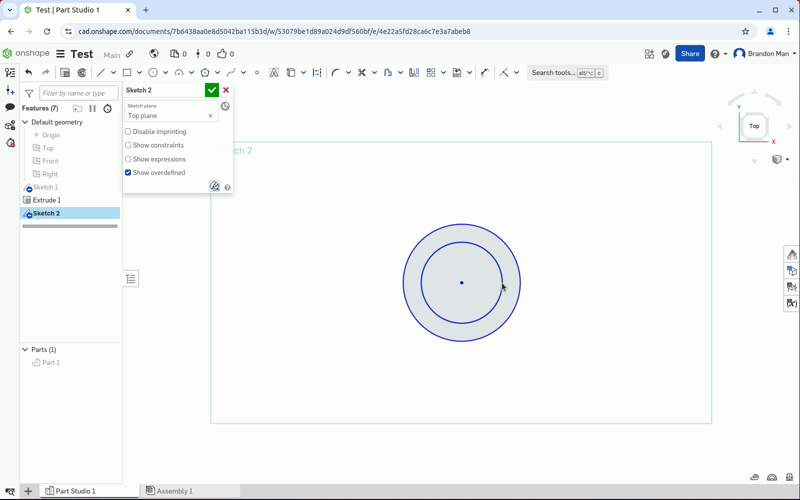
mouse_move(460, 236)
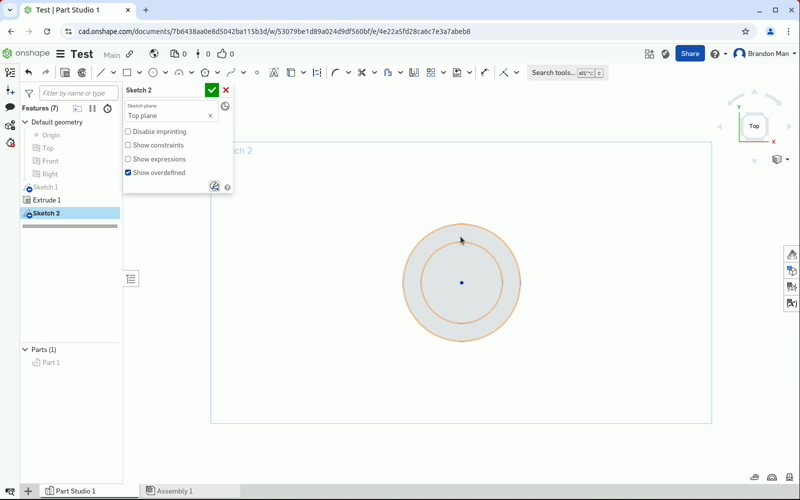
click(460, 236)
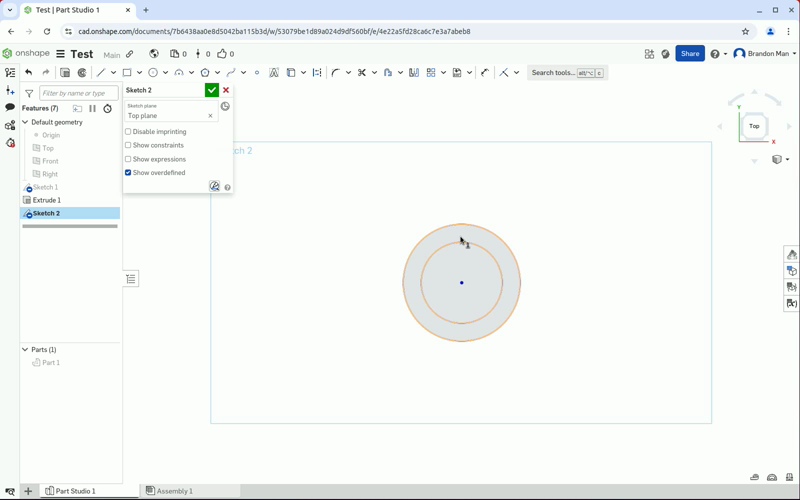
mouse_move(73, 352)
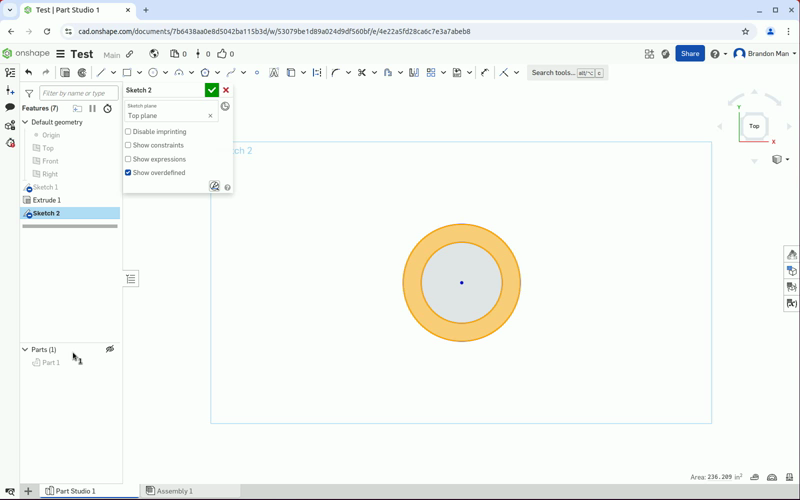
key(shift+y)
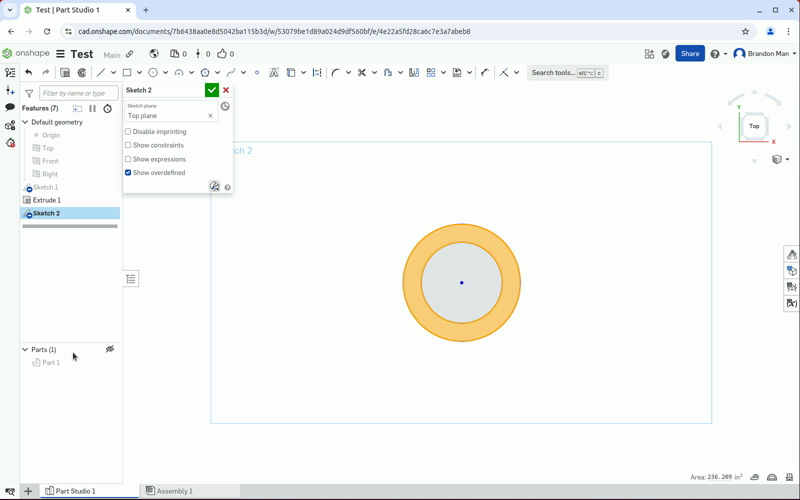
key(shift+e)
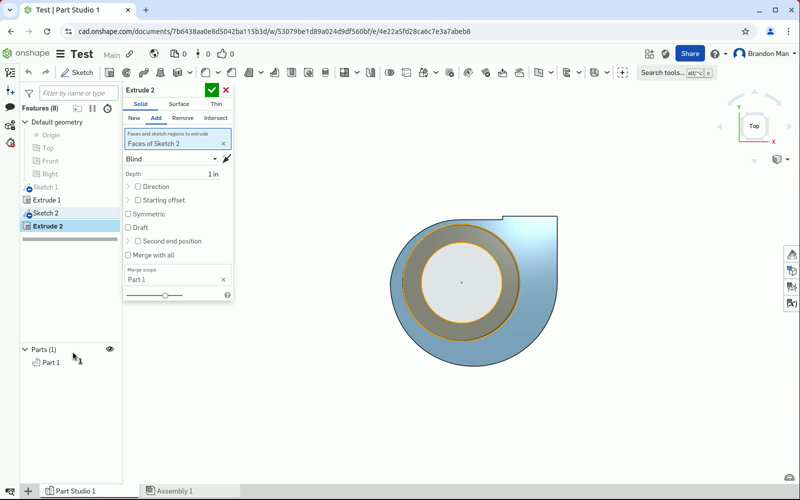
mouse_move(143, 106)
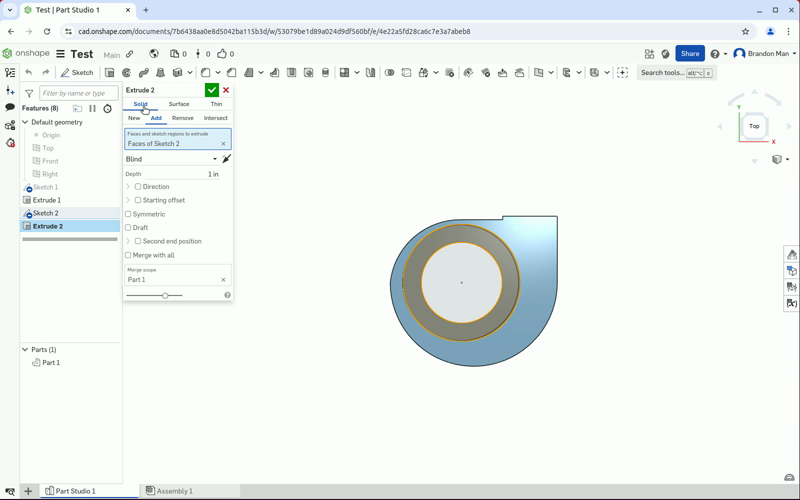
click(143, 106)
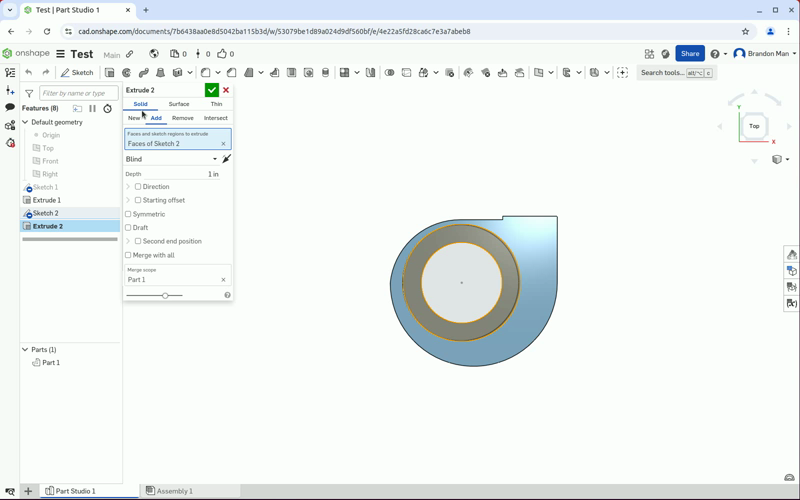
mouse_move(137, 120)
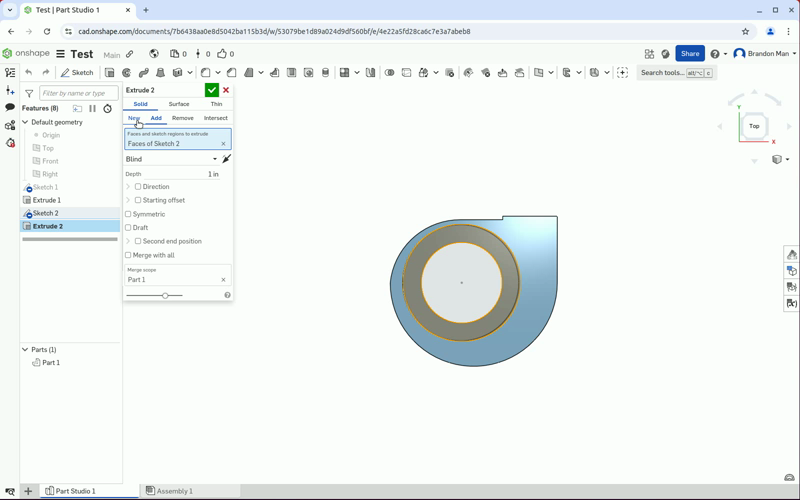
click(137, 120)
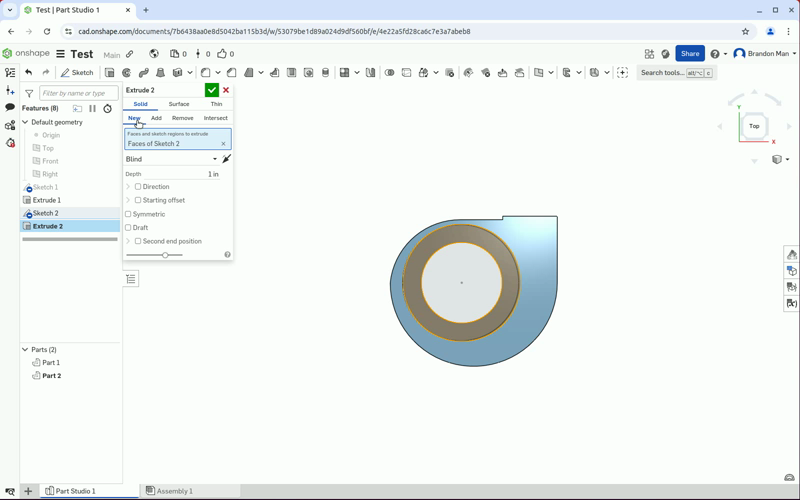
key(tab, 4)
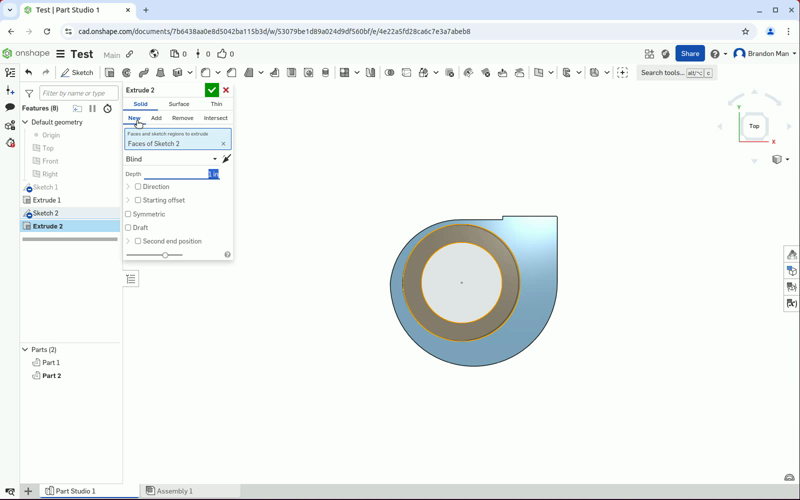
text(7.703)
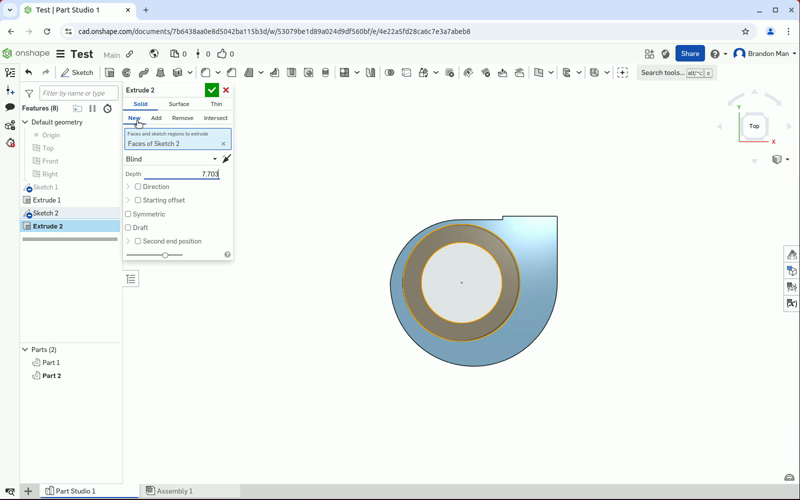
key(enter)
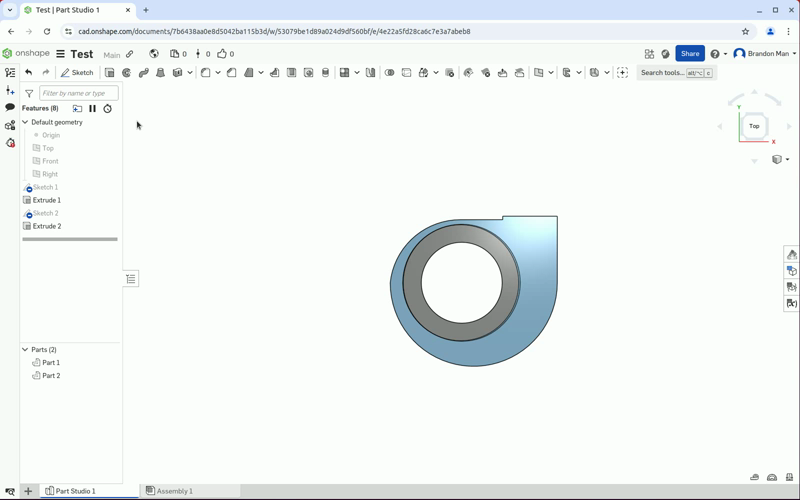
key(shift+h)
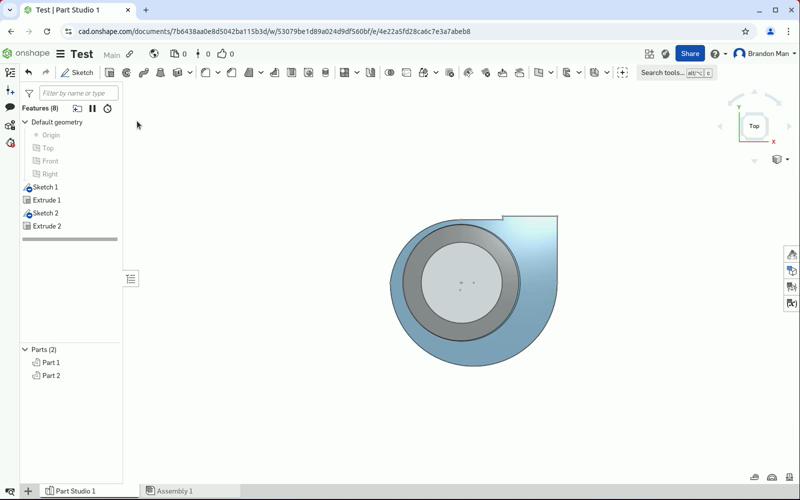
key(shift+h)
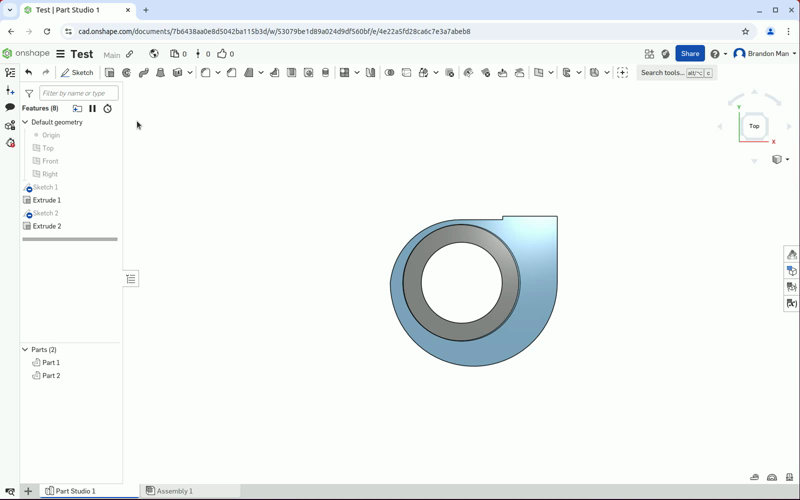
mouse_move(73, 189)
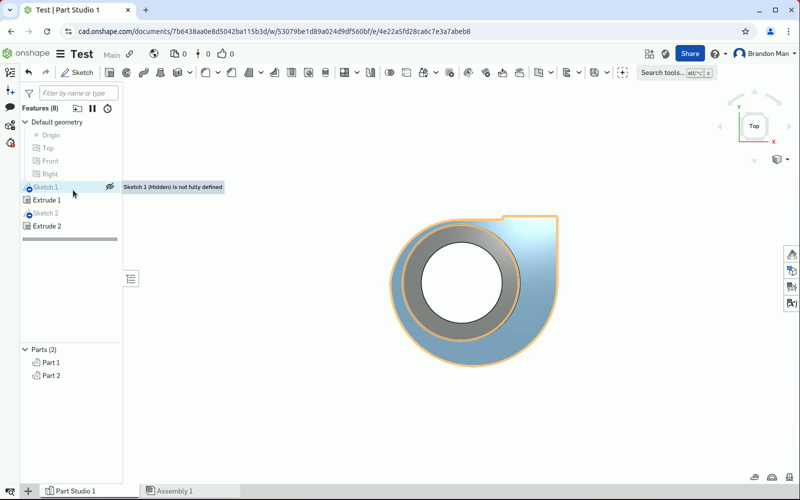
click(73, 189)
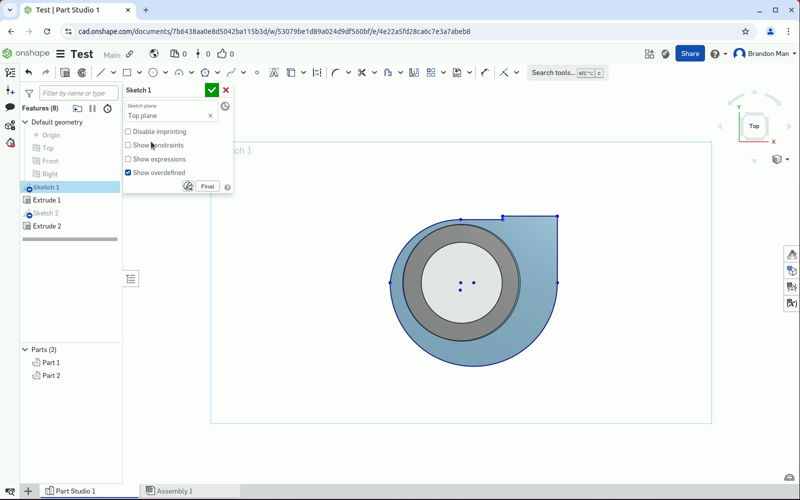
mouse_move(229, 92)
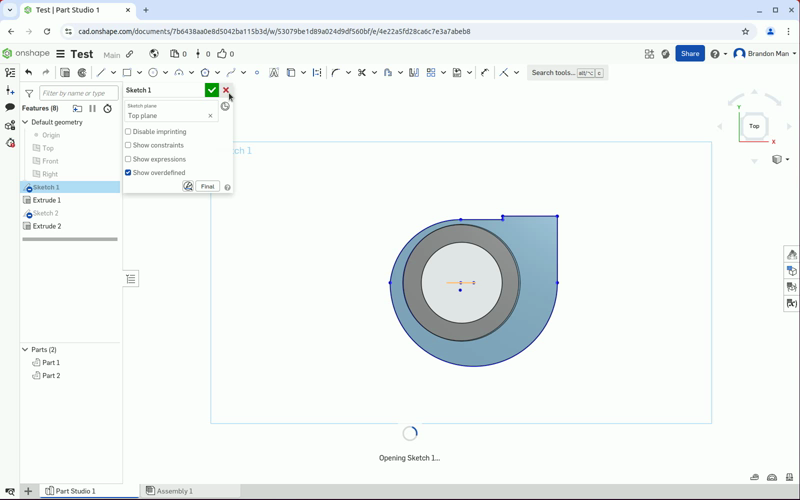
click(229, 92)
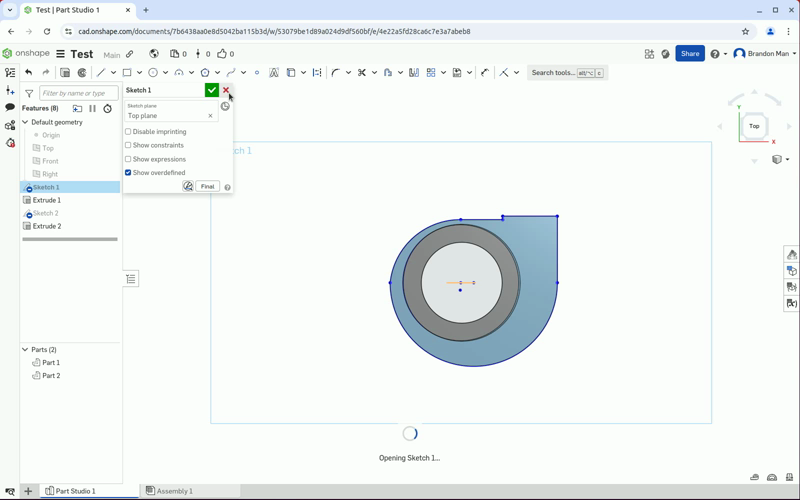
key(shift+s)
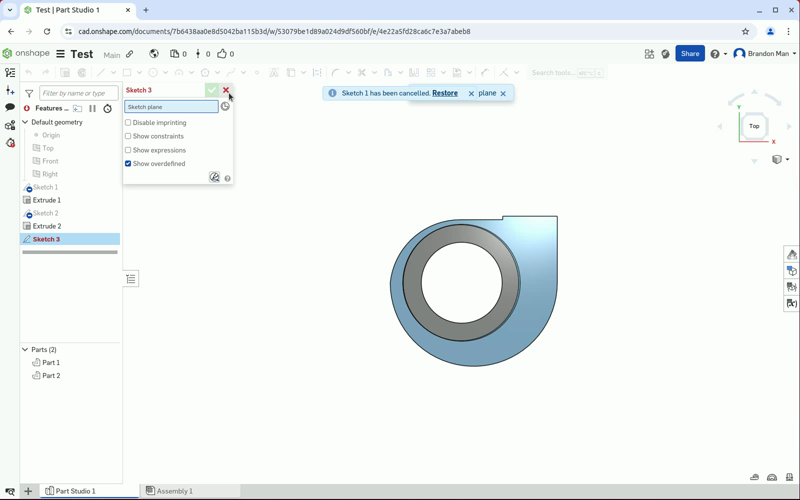
mouse_move(73, 150)
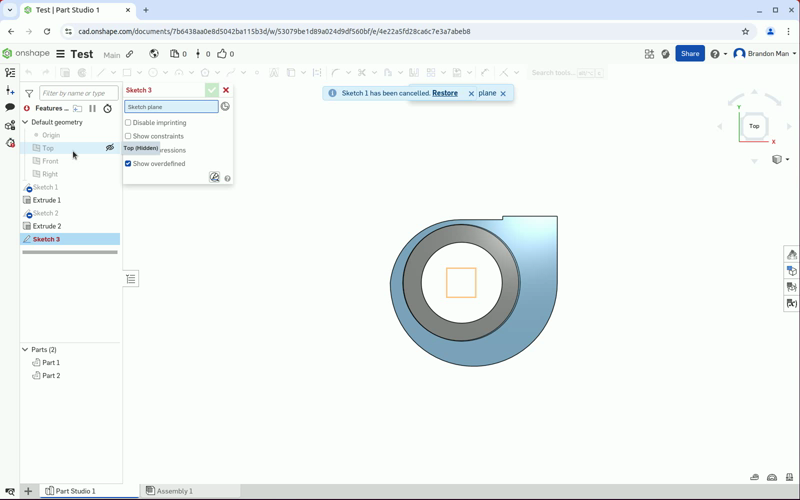
click(73, 150)
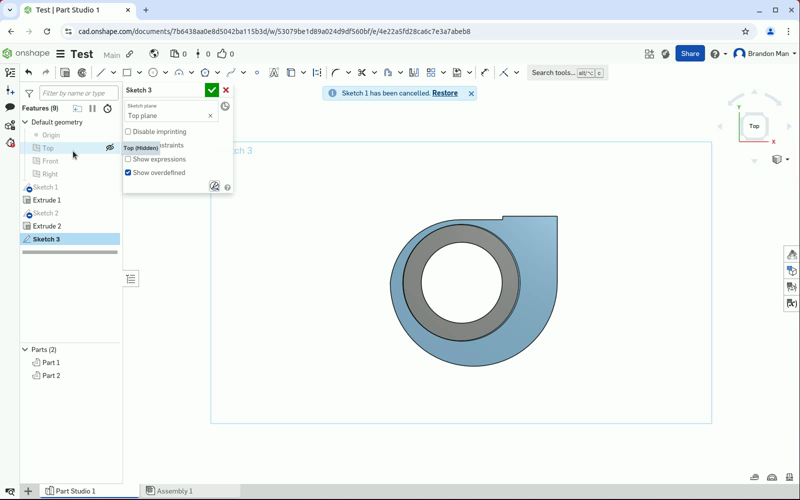
mouse_move(73, 352)
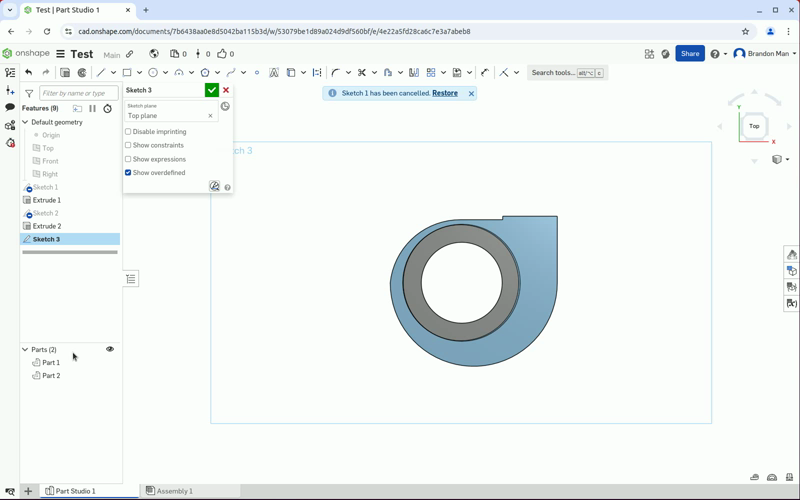
key(y)
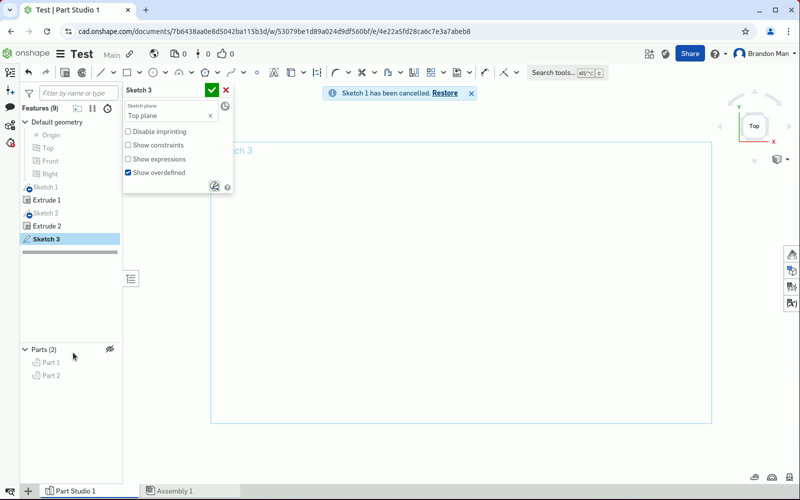
key(c)
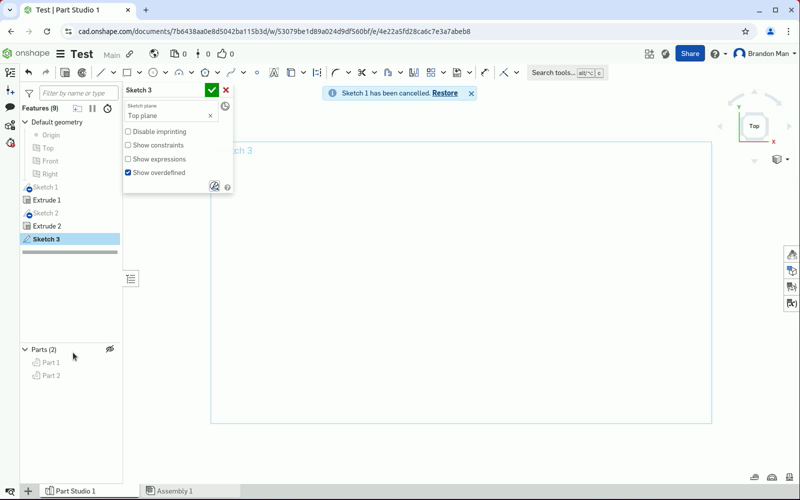
key_down(shift)
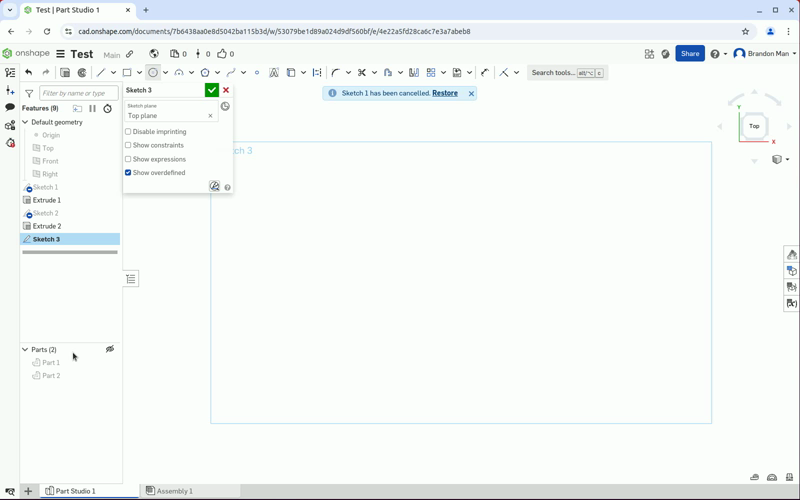
mouse_move(461, 282)
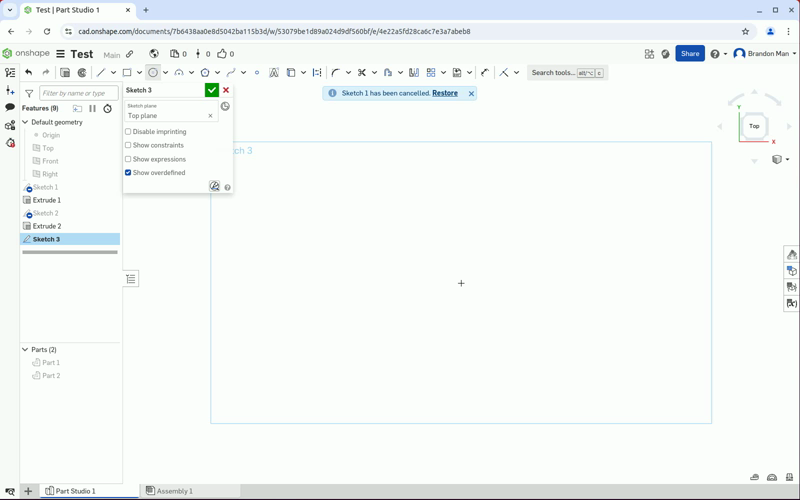
click(461, 282)
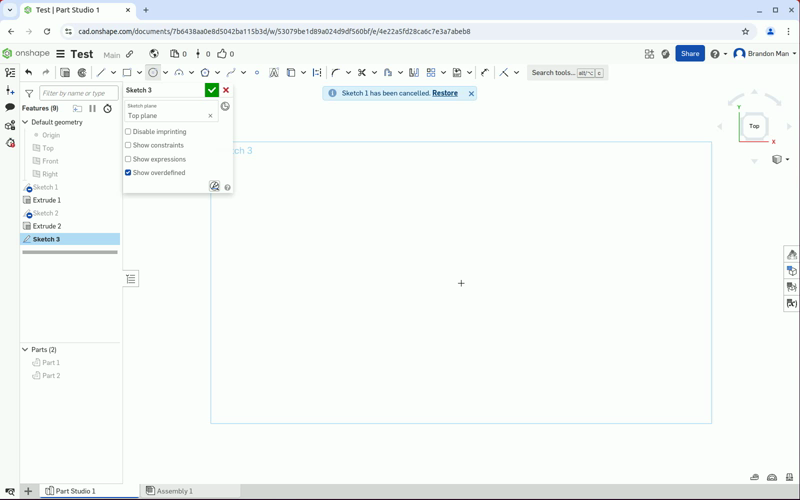
key_up(shift)
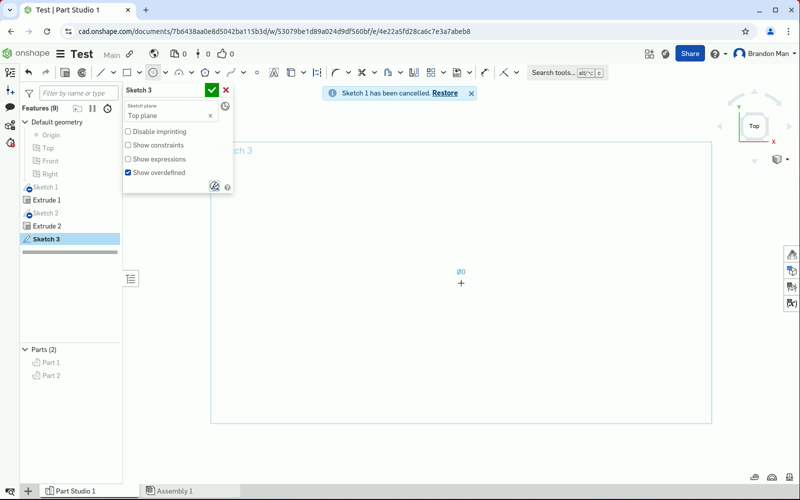
mouse_move(485, 282)
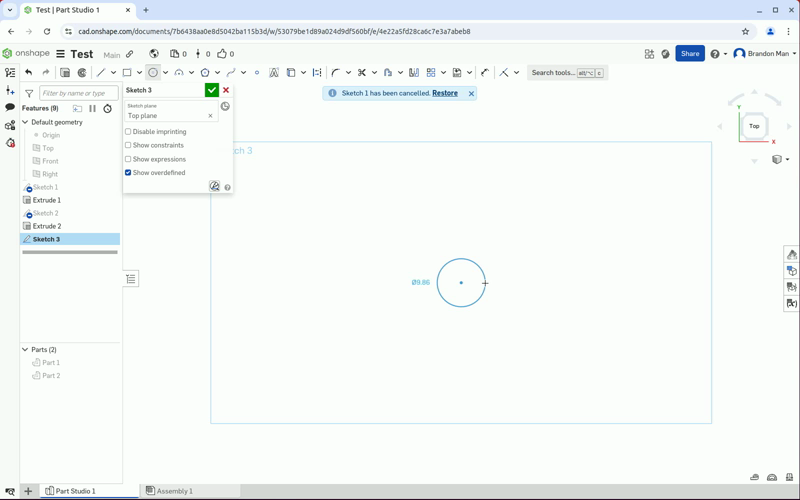
click(485, 282)
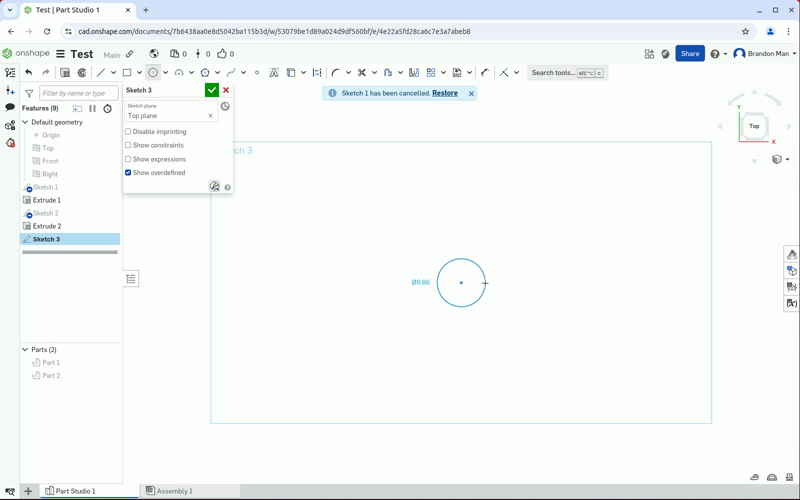
key(esc)
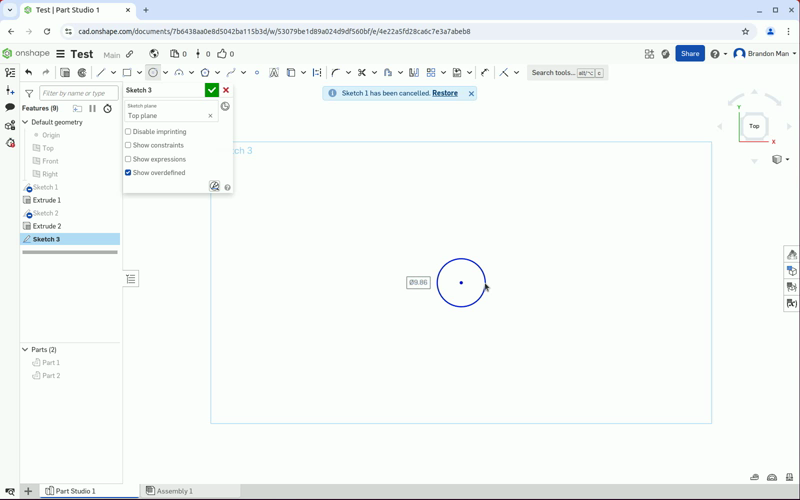
key(c)
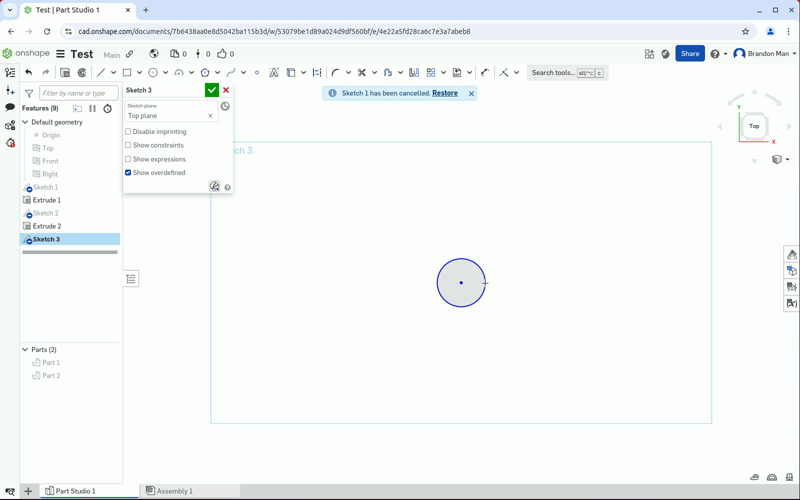
key_down(shift)
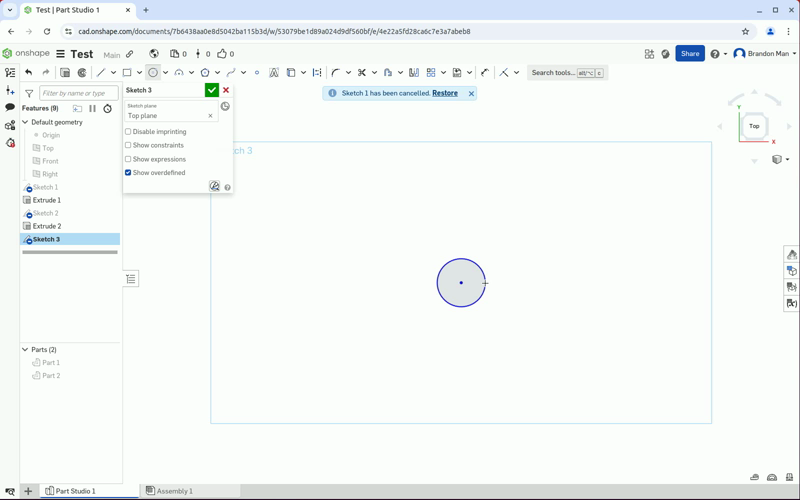
mouse_move(461, 282)
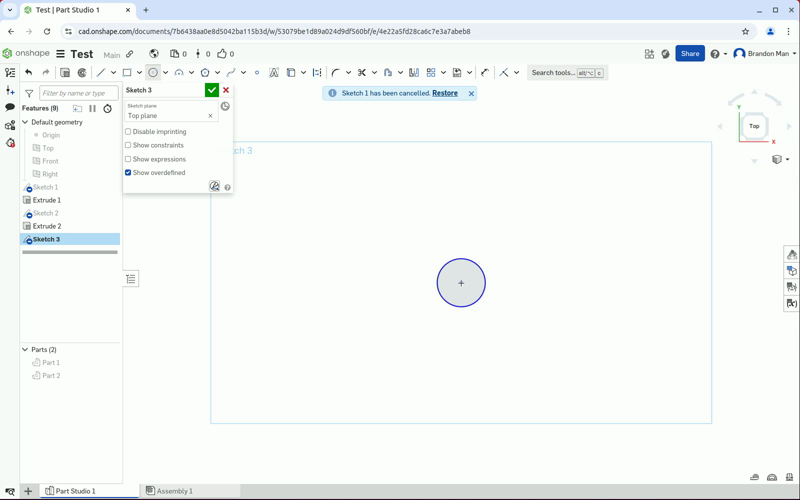
click(461, 282)
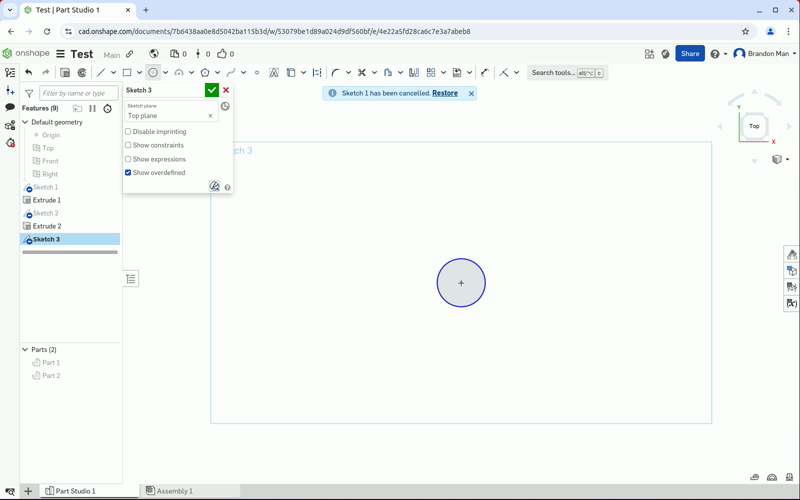
key_up(shift)
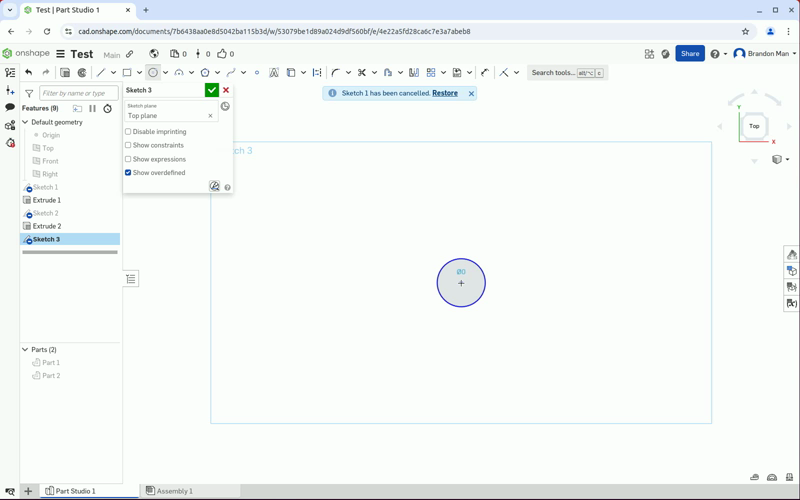
mouse_move(474, 282)
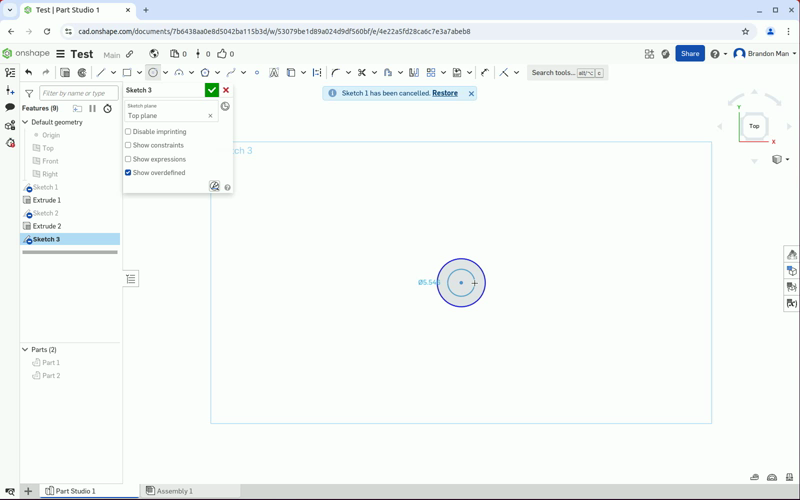
click(474, 282)
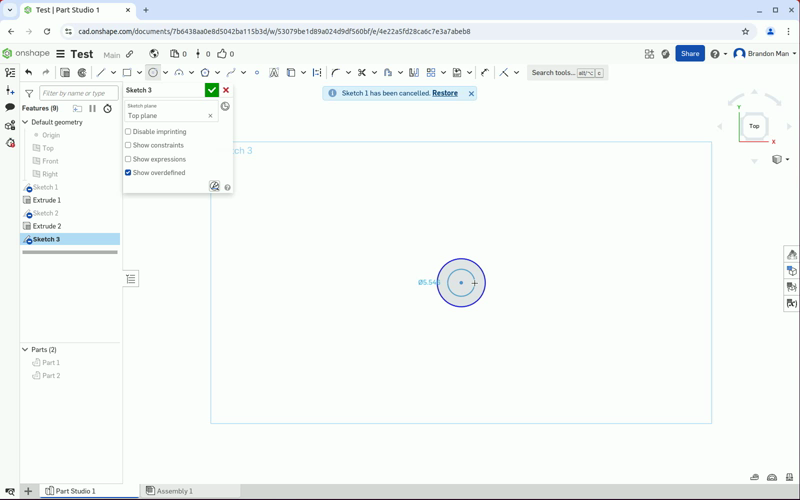
key(esc)
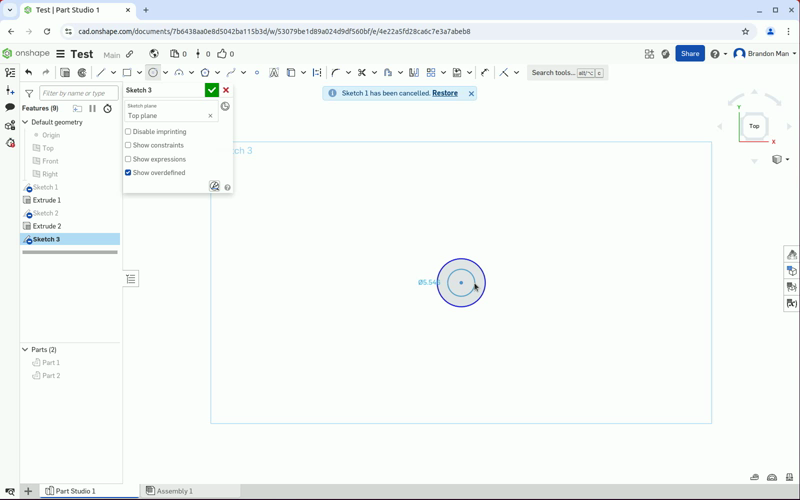
mouse_move(444, 285)
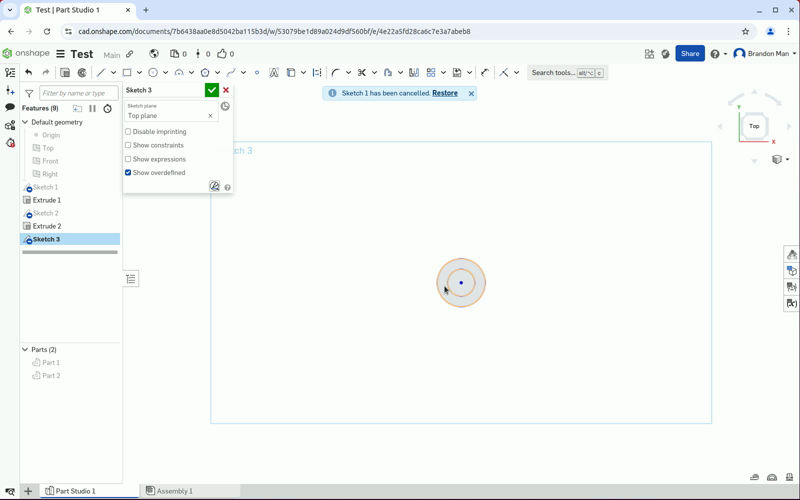
scroll(6)
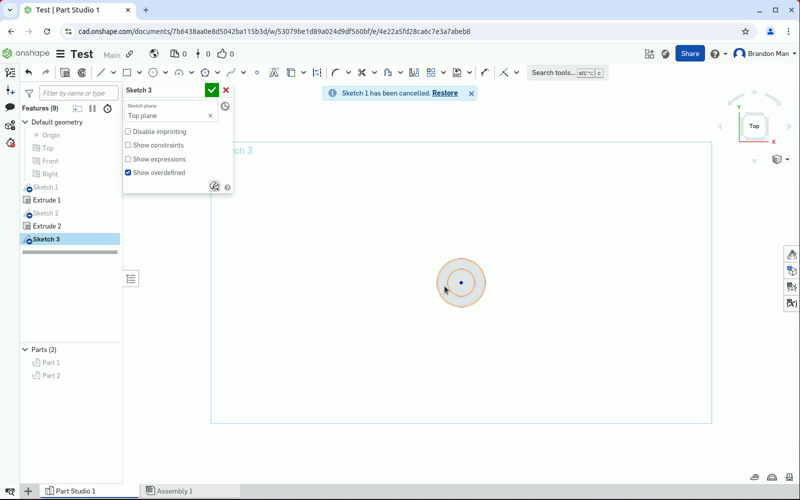
scroll(6)
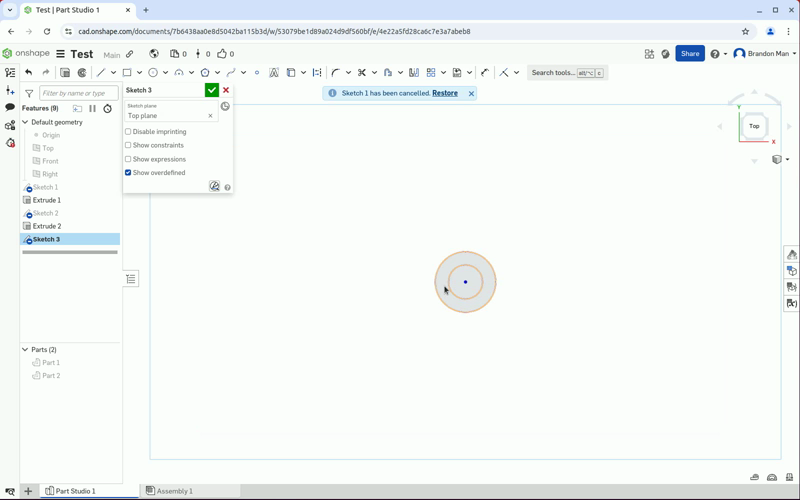
scroll(6)
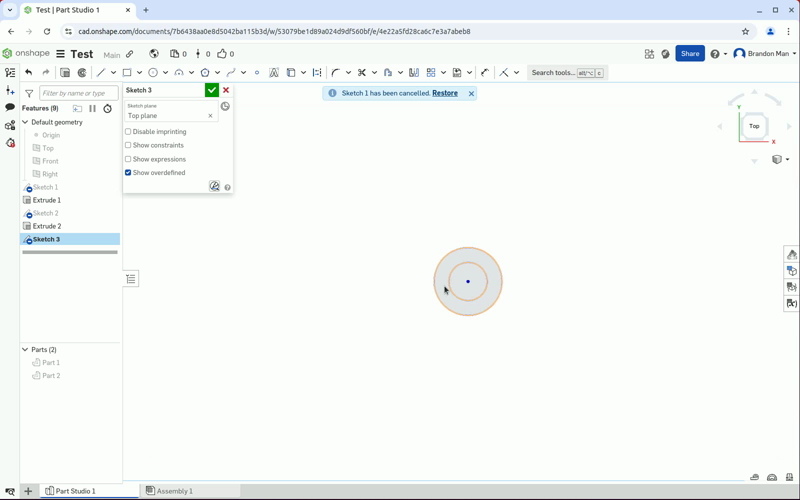
scroll(6)
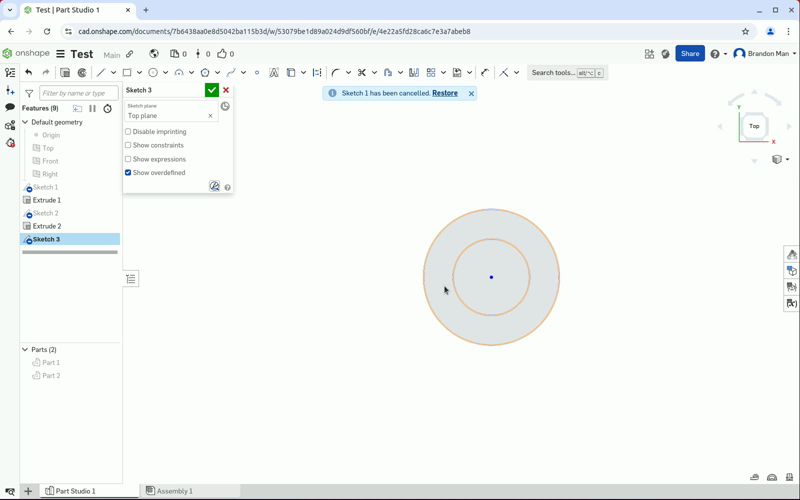
scroll(6)
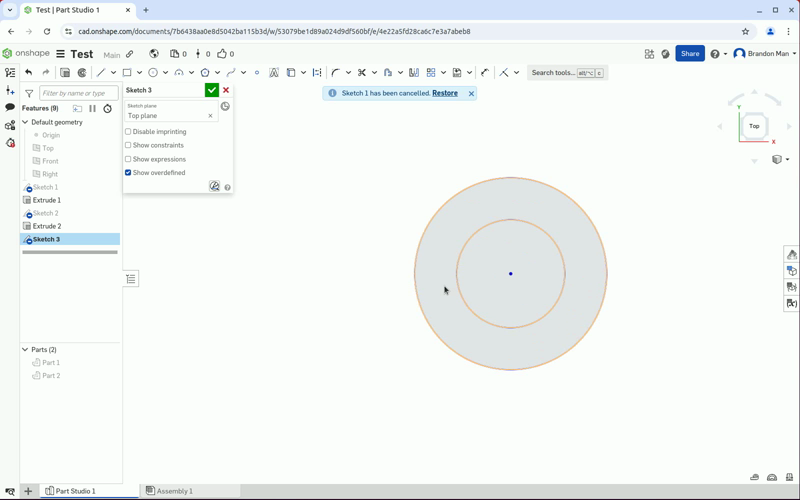
scroll(6)
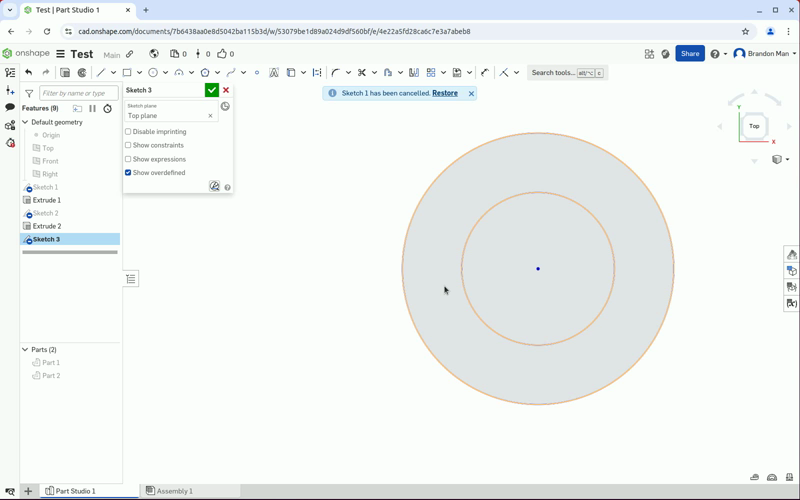
scroll(6)
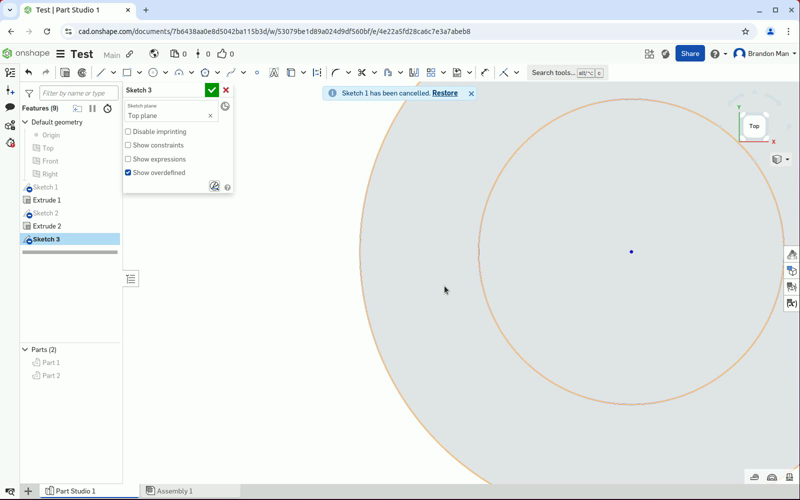
click(444, 285)
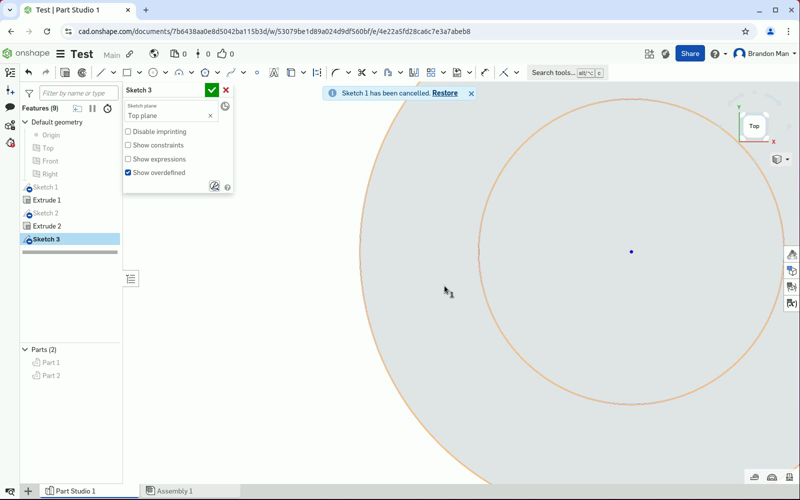
scroll(-6)
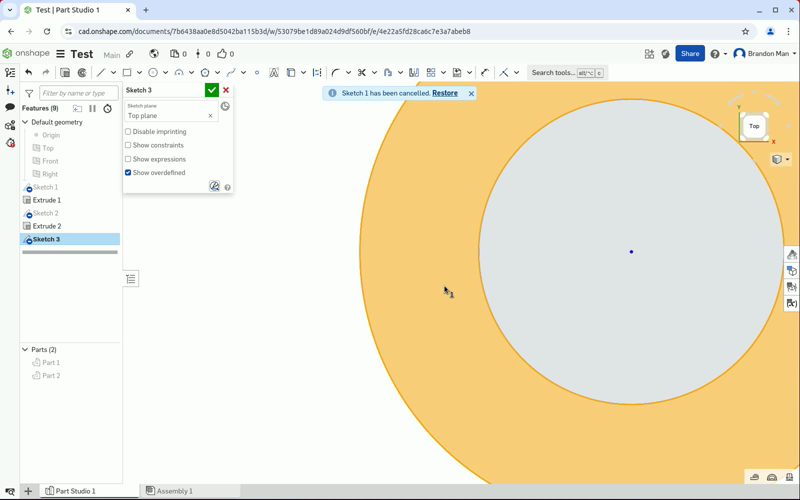
scroll(-6)
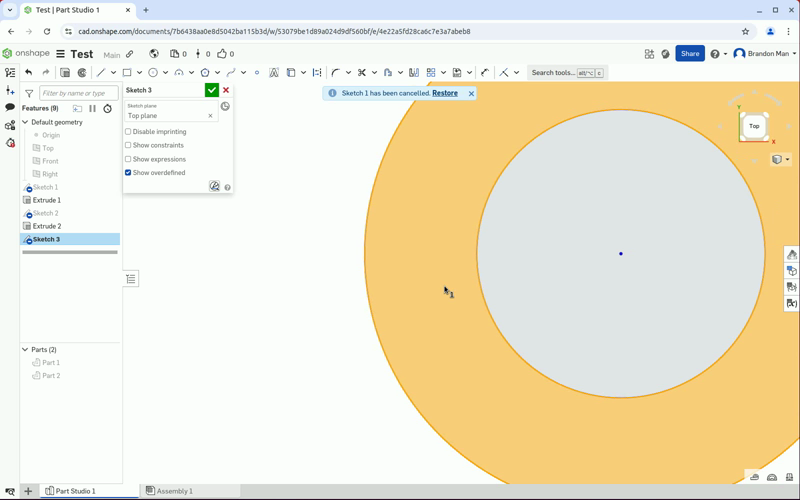
scroll(-6)
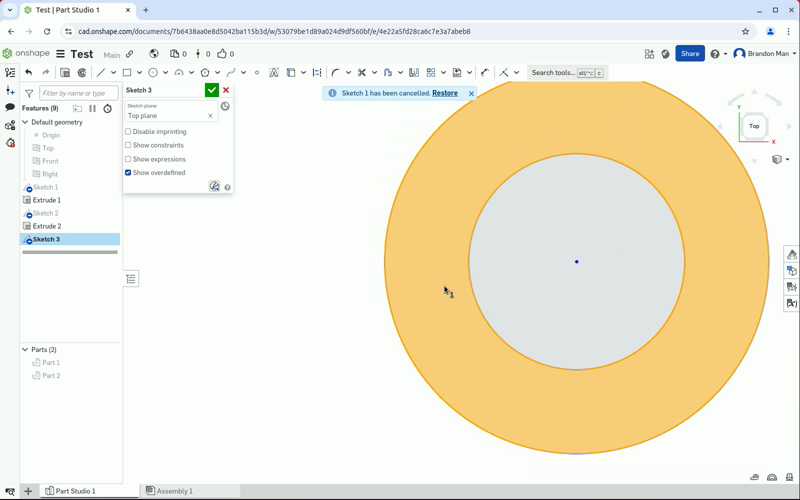
scroll(-6)
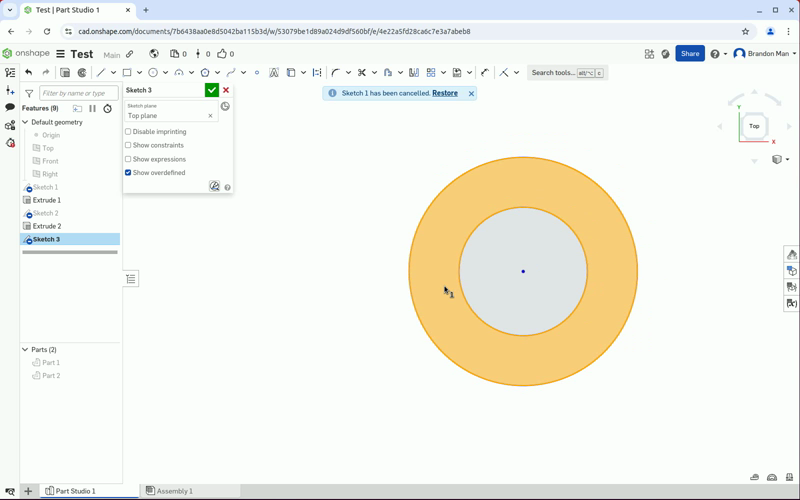
scroll(-6)
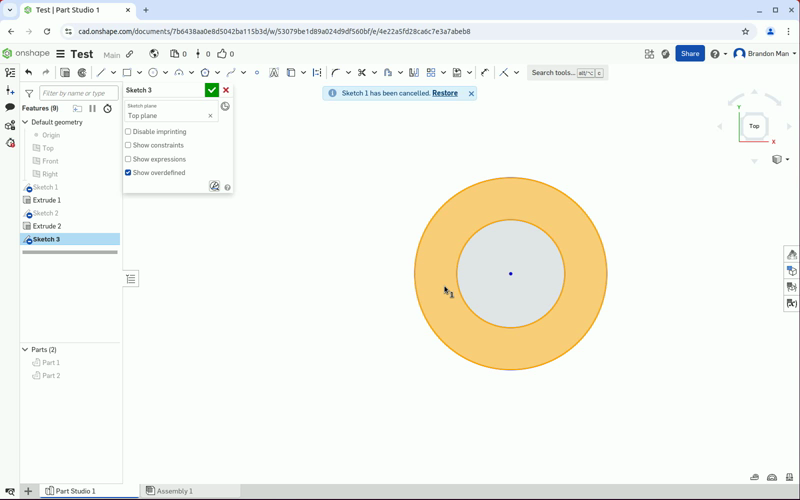
scroll(-6)
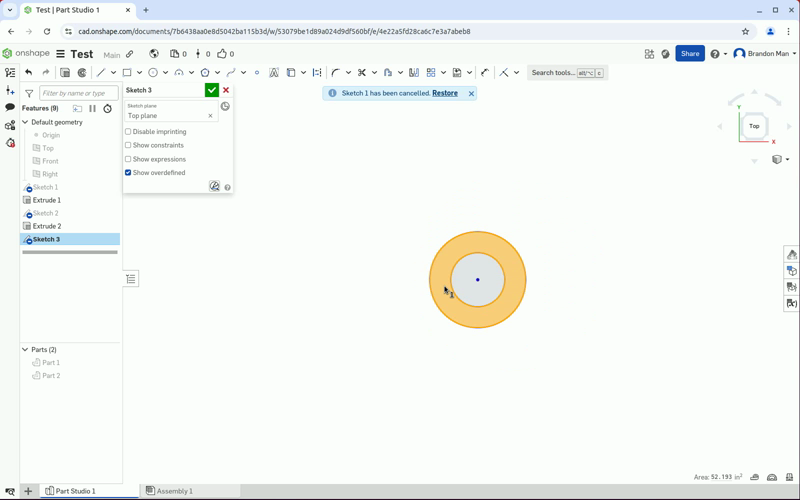
scroll(-6)
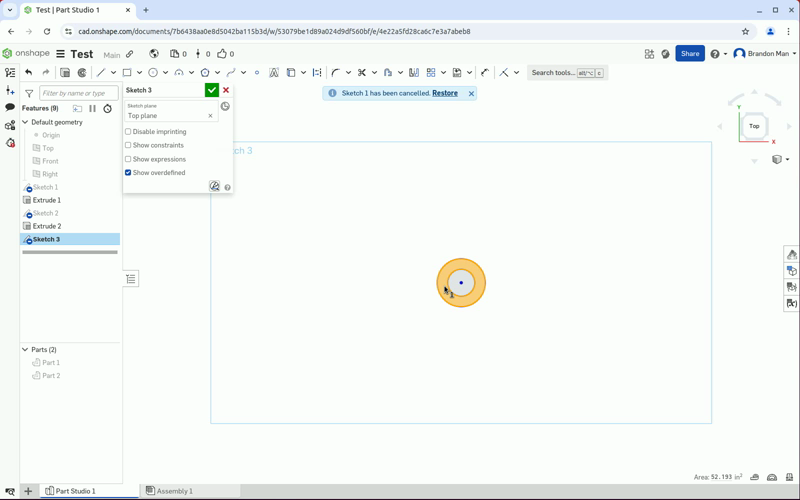
mouse_move(73, 352)
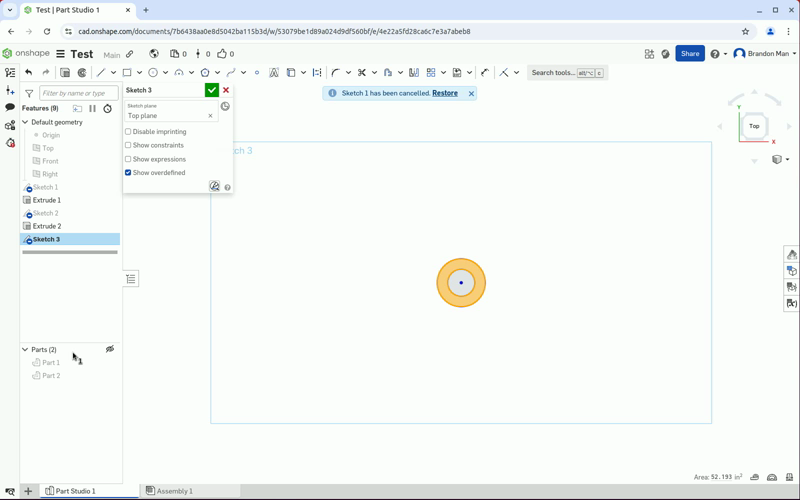
key(shift+y)
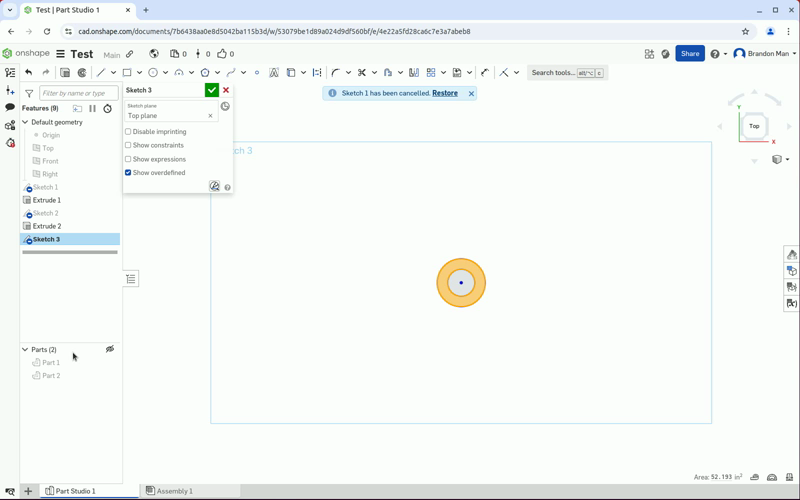
key(shift+e)
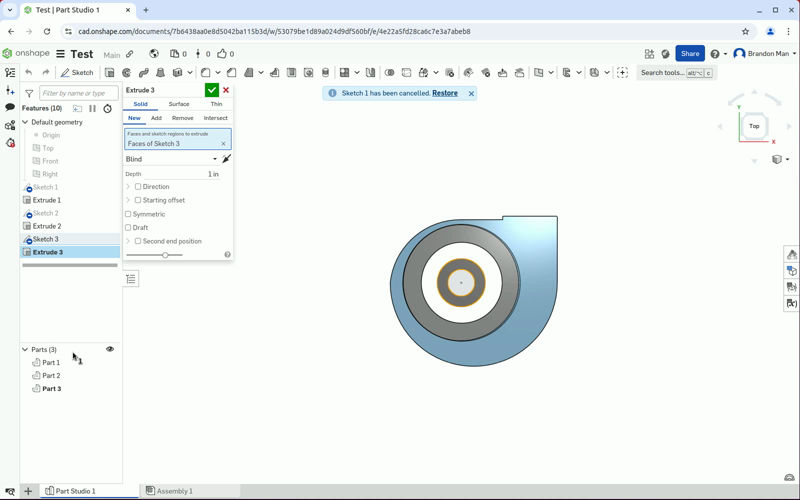
mouse_move(143, 106)
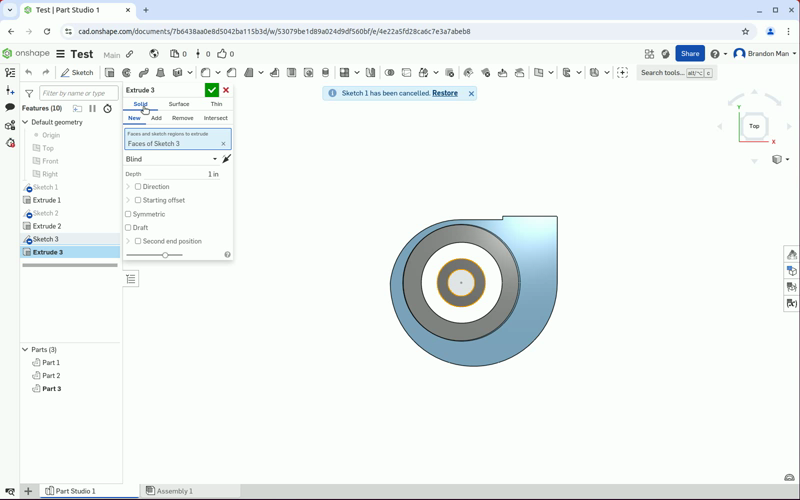
click(143, 106)
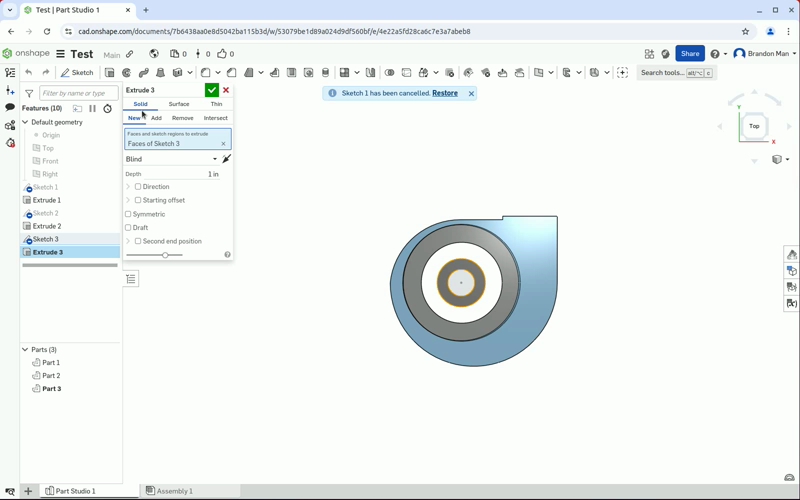
mouse_move(137, 120)
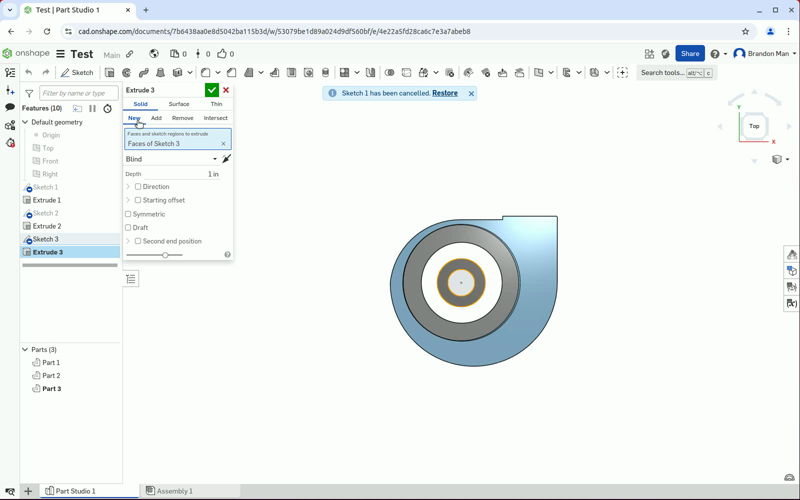
click(137, 120)
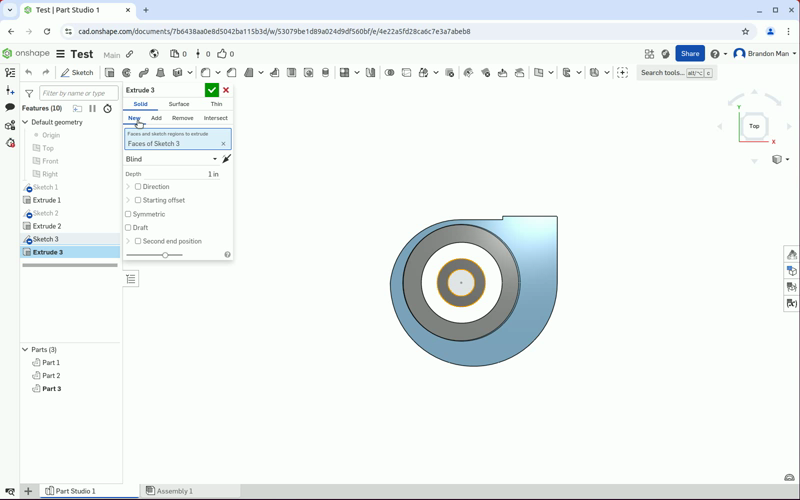
key(tab, 4)
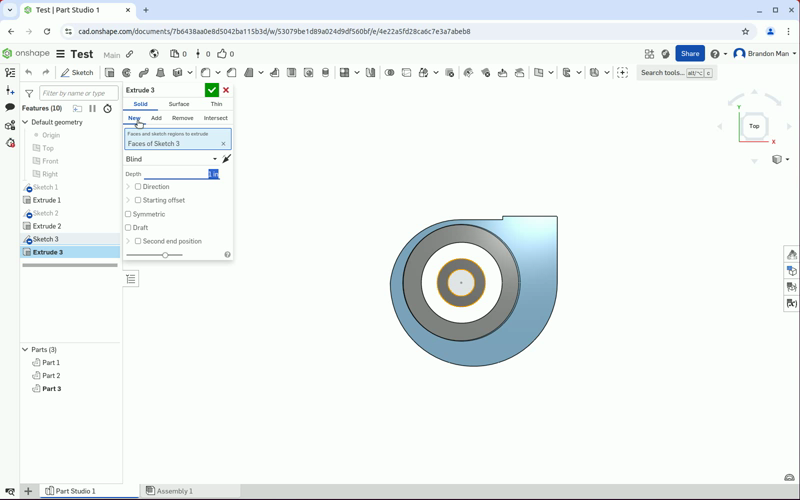
text(7.703)
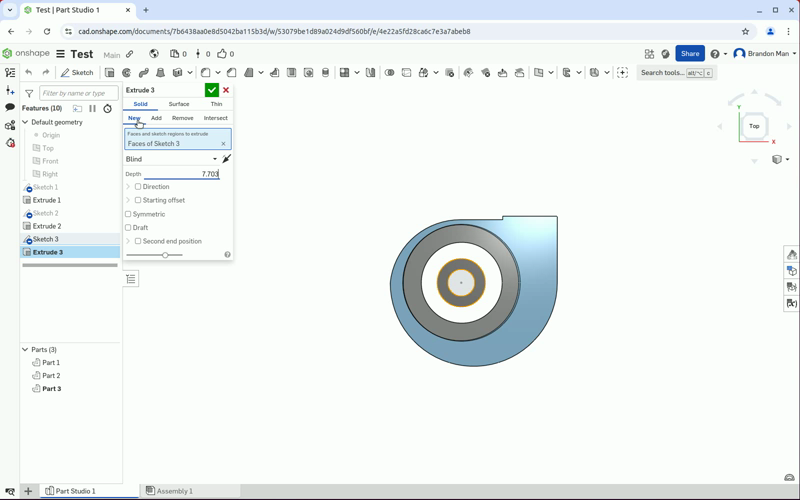
key(enter)
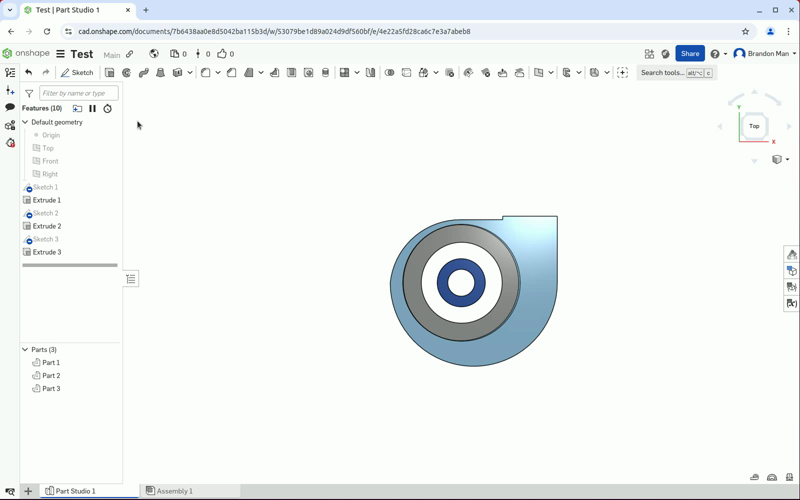
key(shift+h)
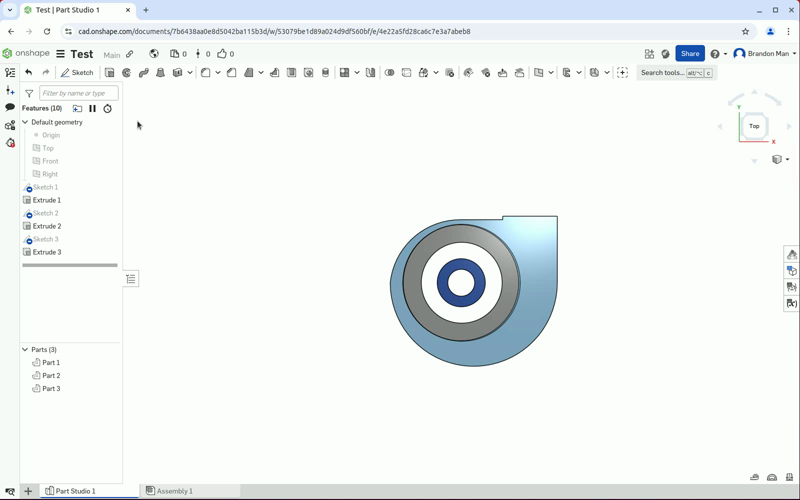
key(shift+h)
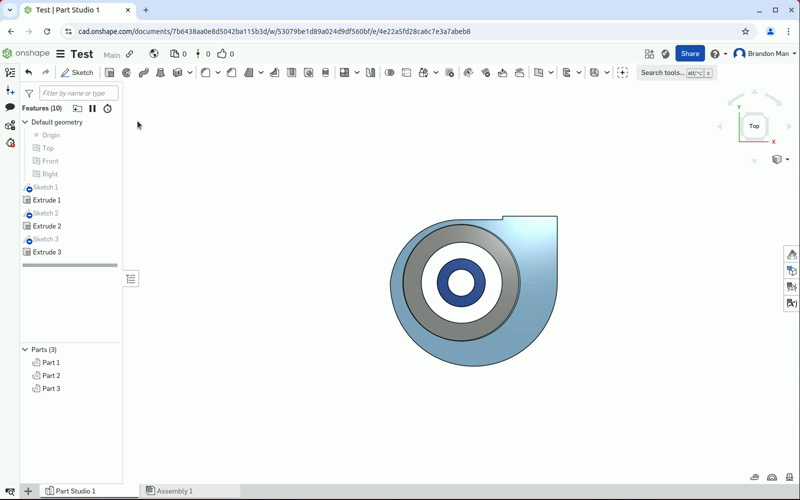
mouse_move(73, 189)
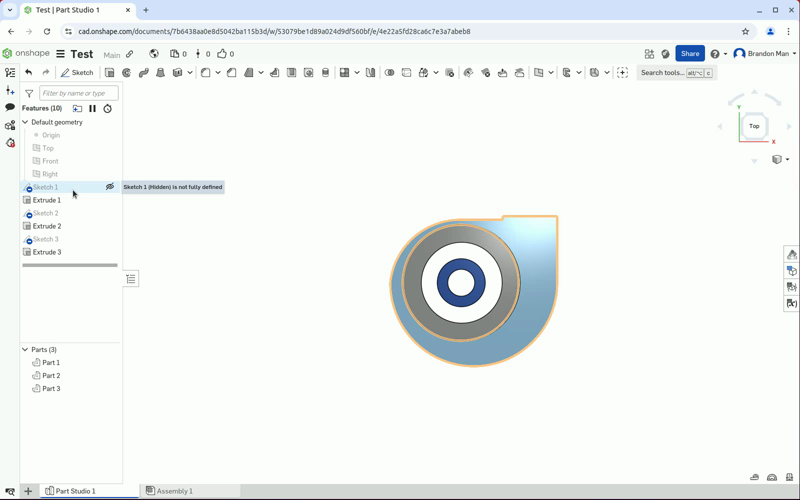
click(73, 189)
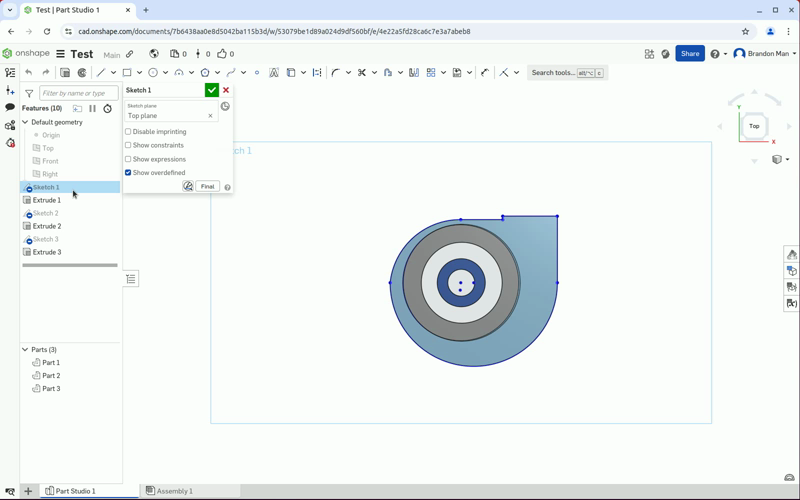
mouse_move(229, 92)
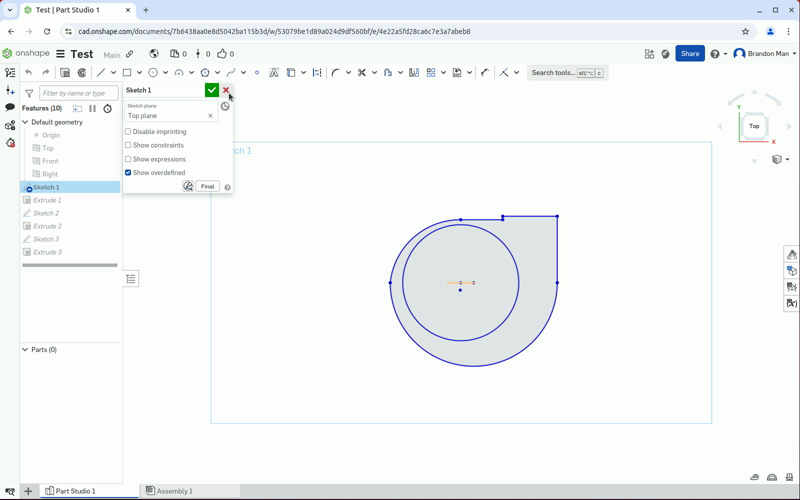
click(229, 92)
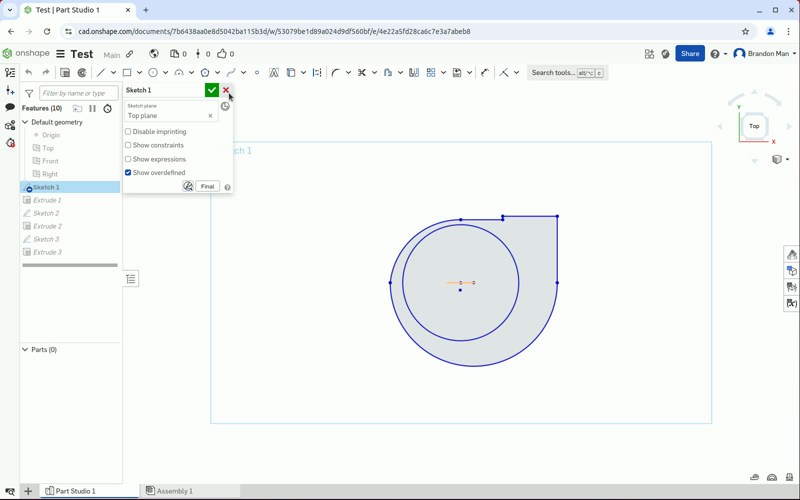
key(shift+s)
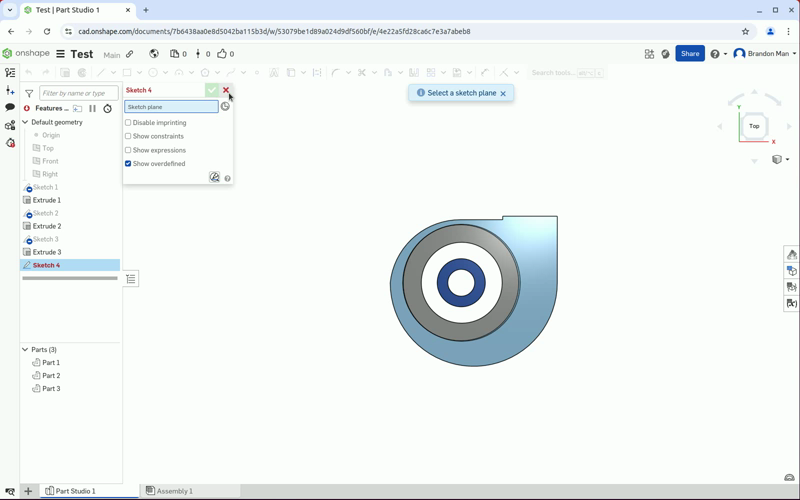
mouse_move(73, 150)
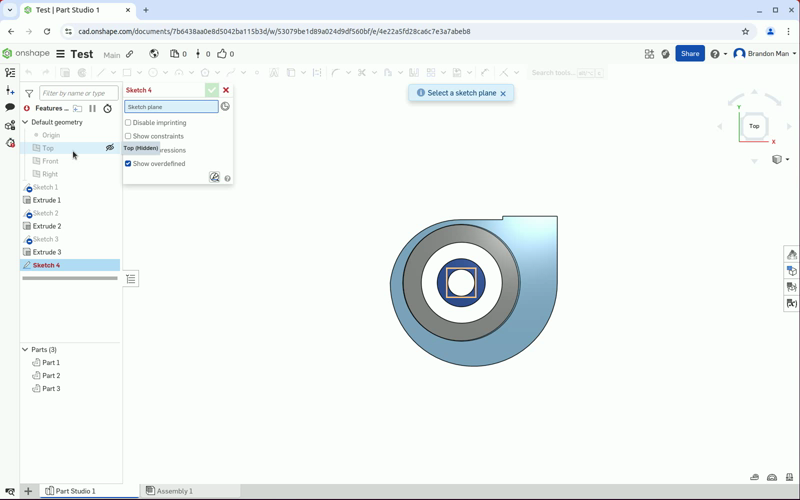
click(73, 150)
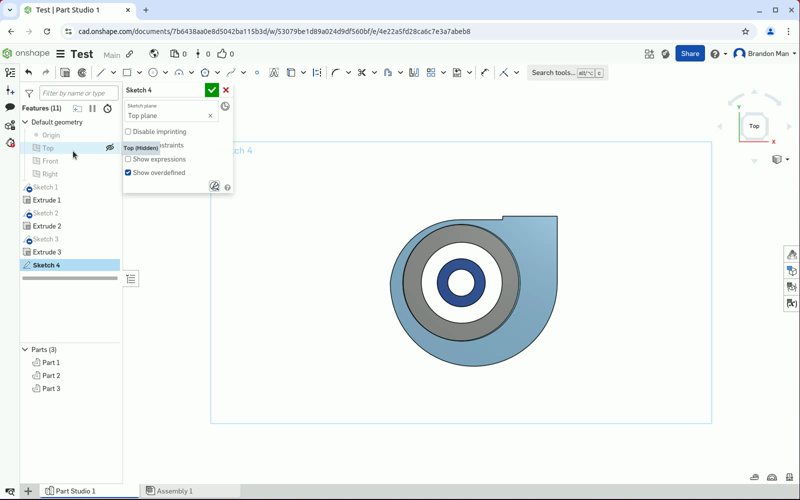
mouse_move(73, 352)
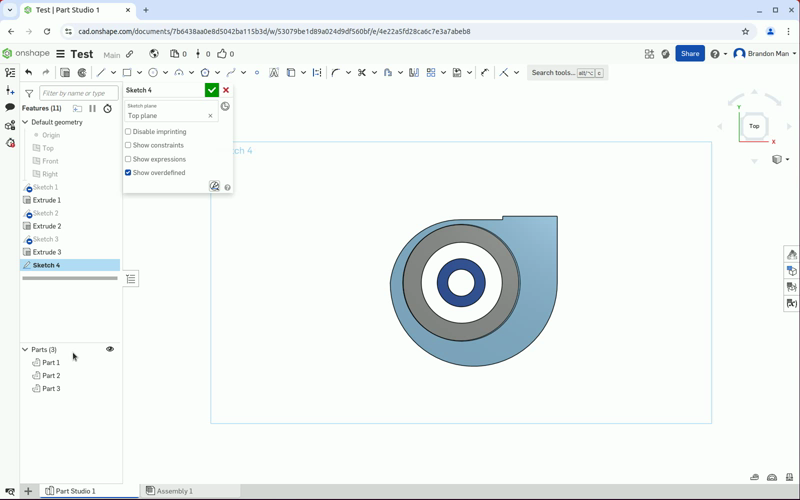
key(y)
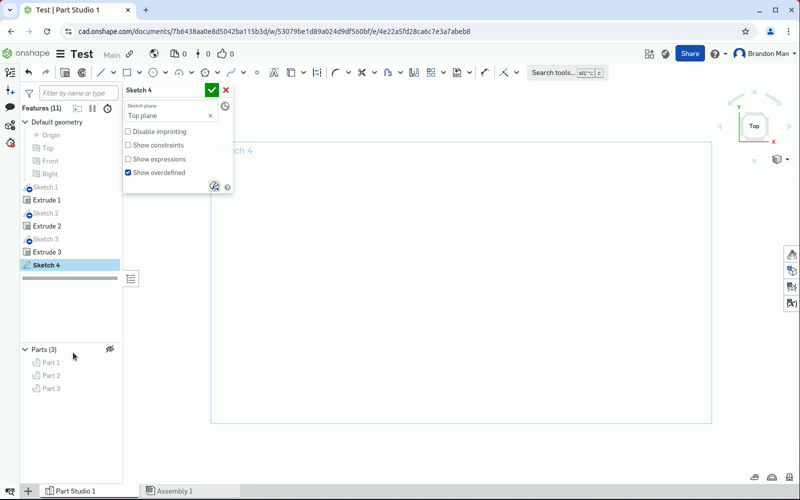
key(c)
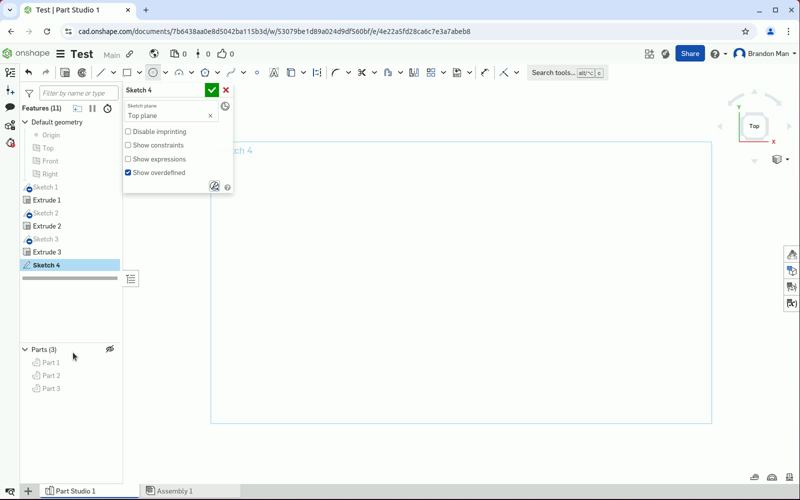
key_down(shift)
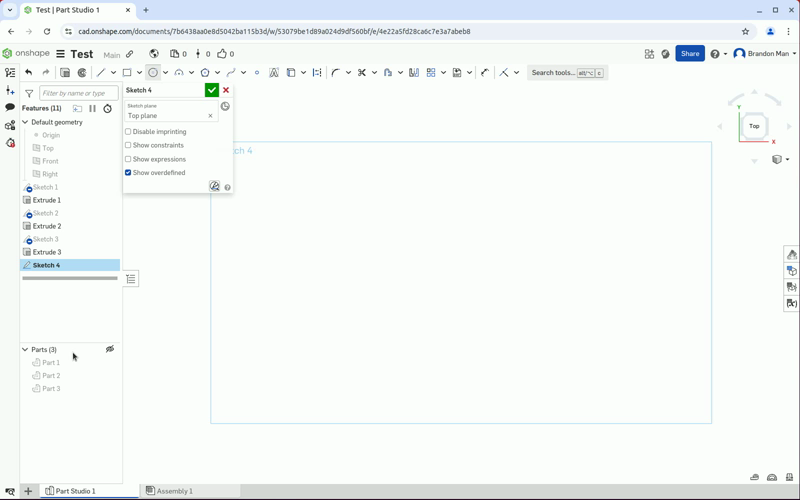
mouse_move(461, 282)
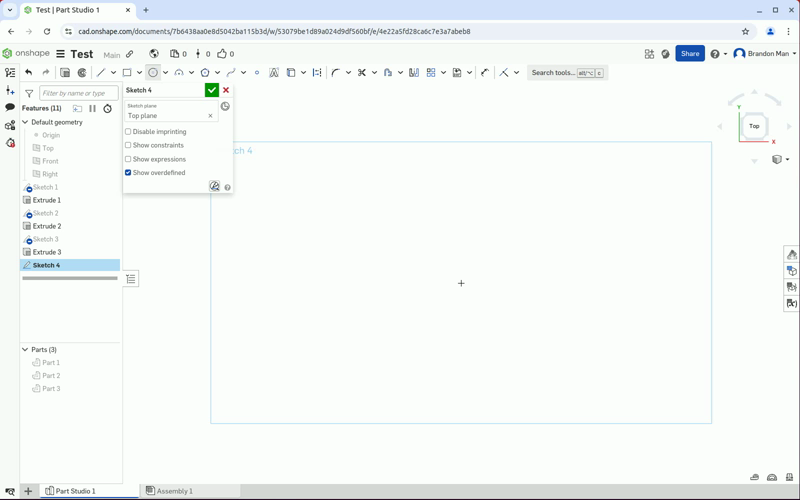
click(461, 282)
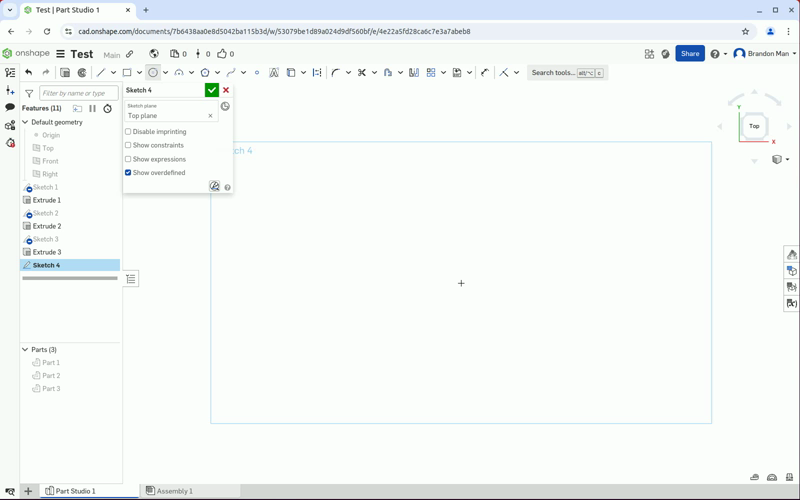
key_up(shift)
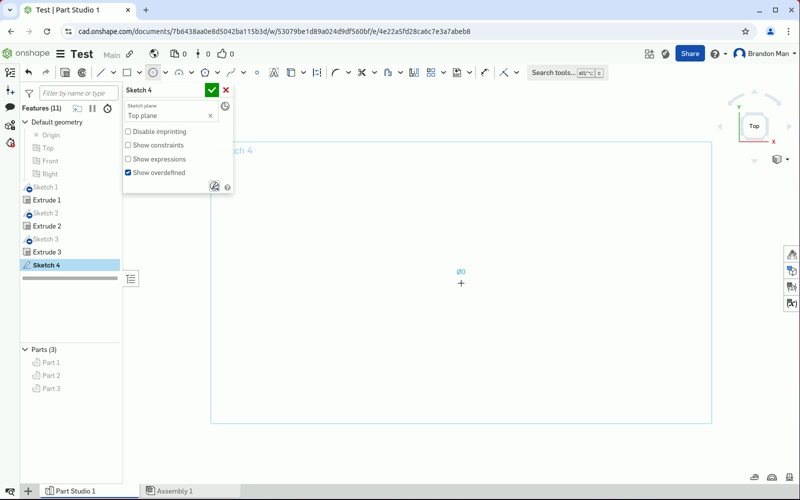
mouse_move(501, 282)
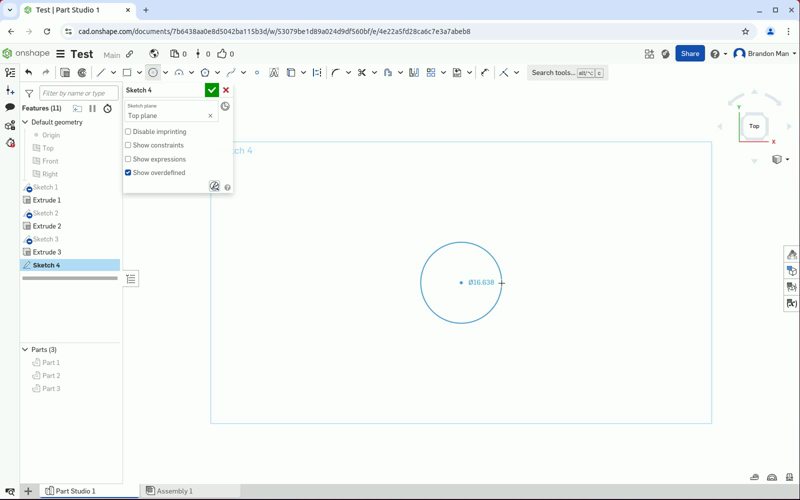
click(501, 282)
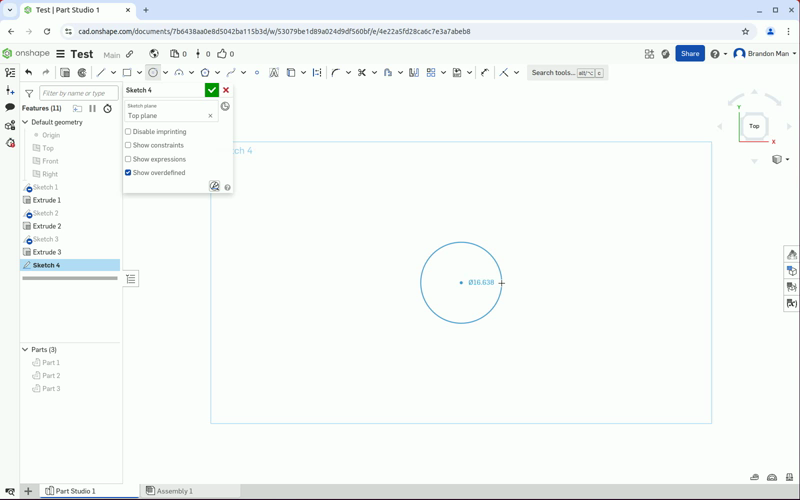
key(esc)
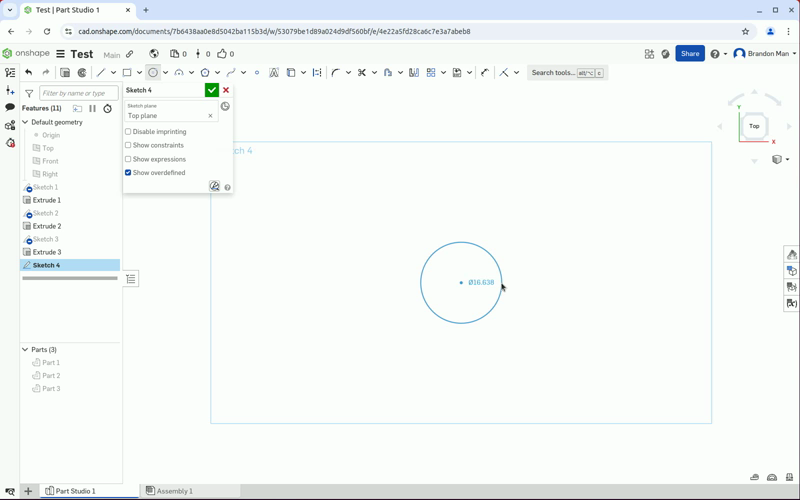
key(c)
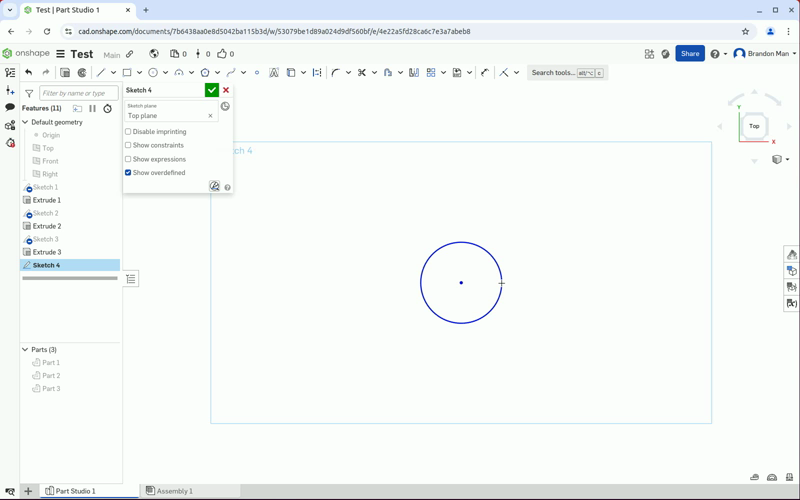
key_down(shift)
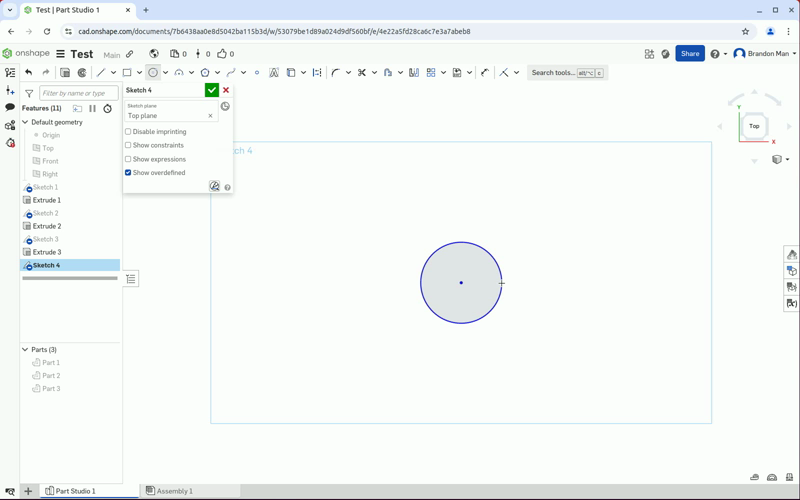
mouse_move(461, 282)
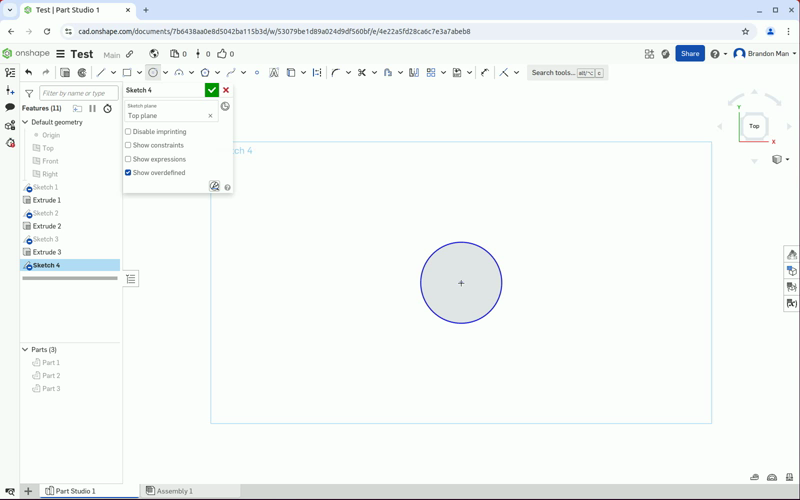
click(461, 282)
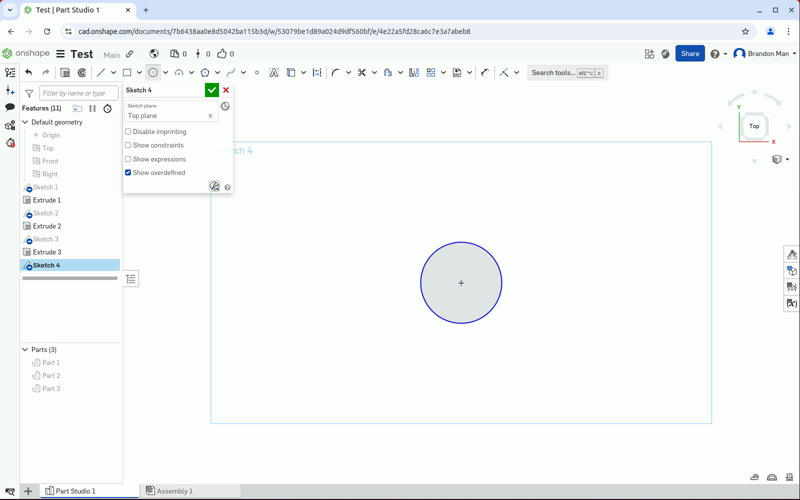
key_up(shift)
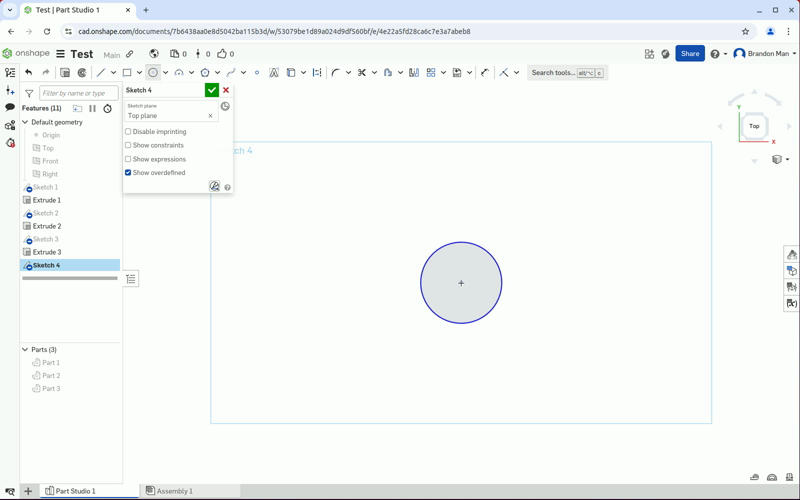
mouse_move(485, 282)
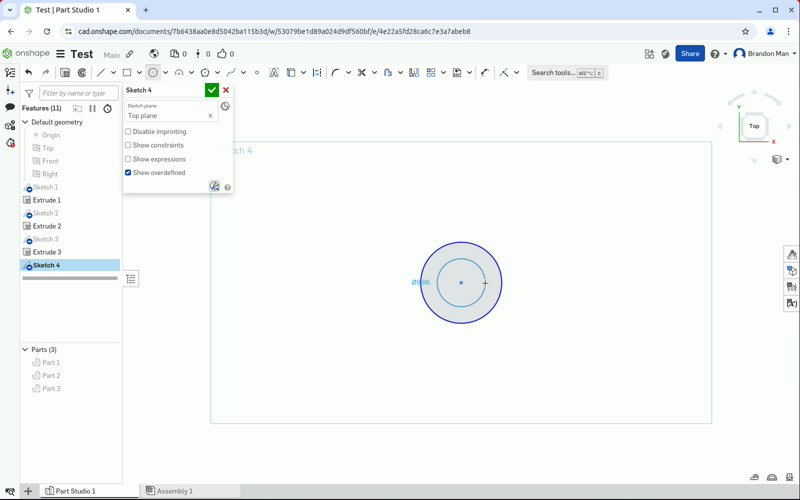
click(485, 282)
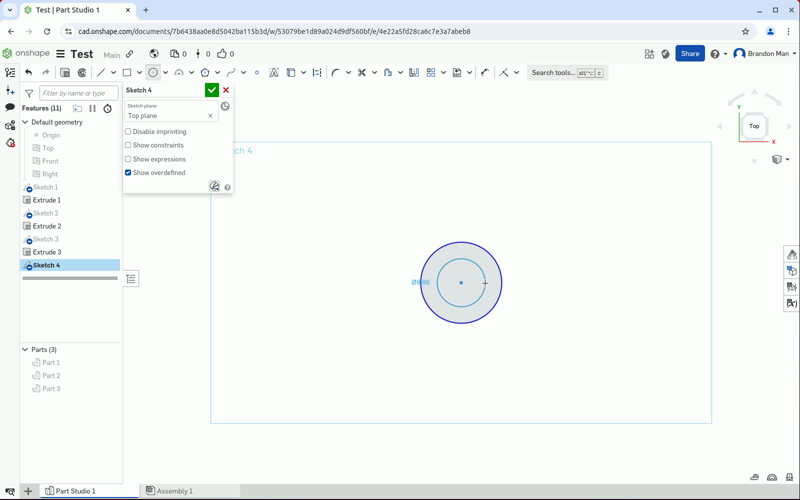
key(esc)
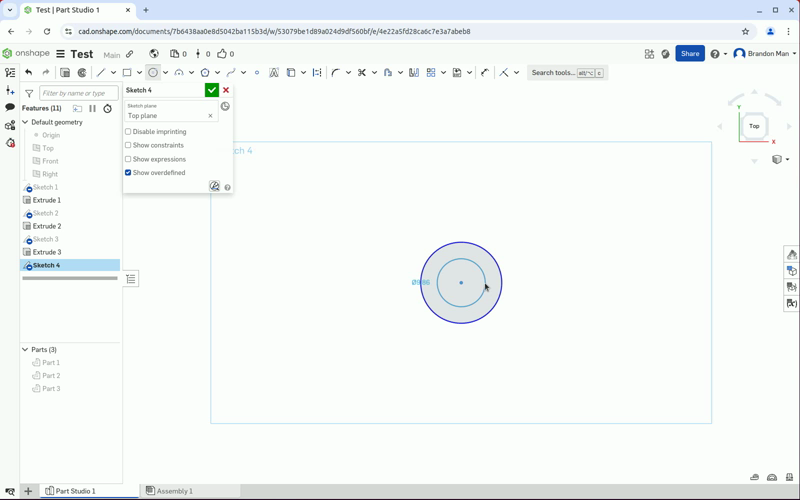
mouse_move(442, 258)
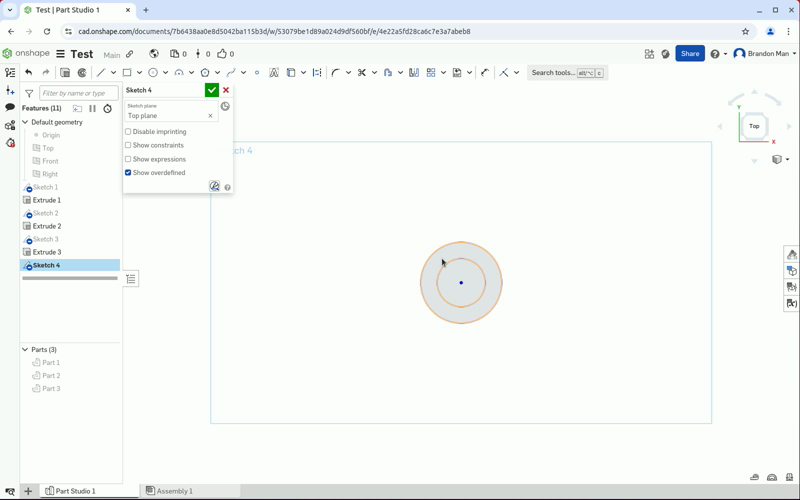
click(442, 258)
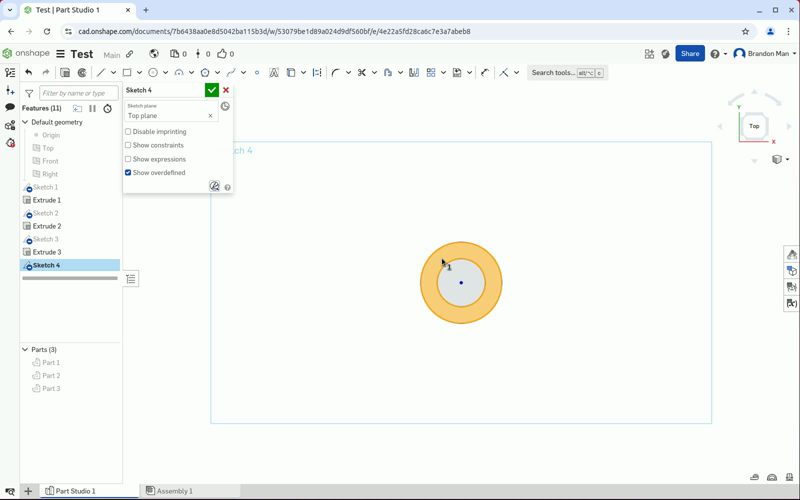
mouse_move(73, 352)
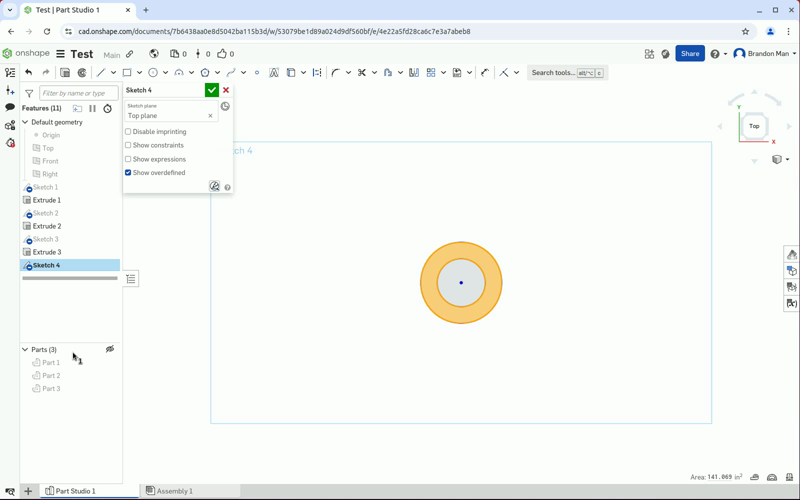
key(shift+y)
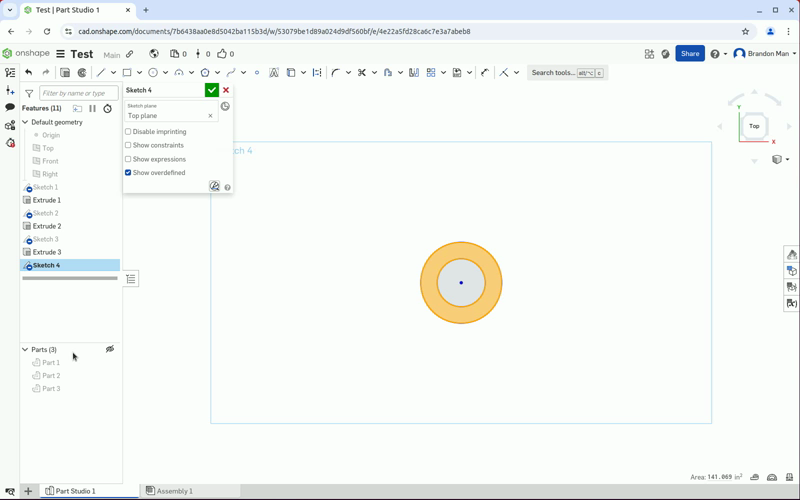
key(shift+e)
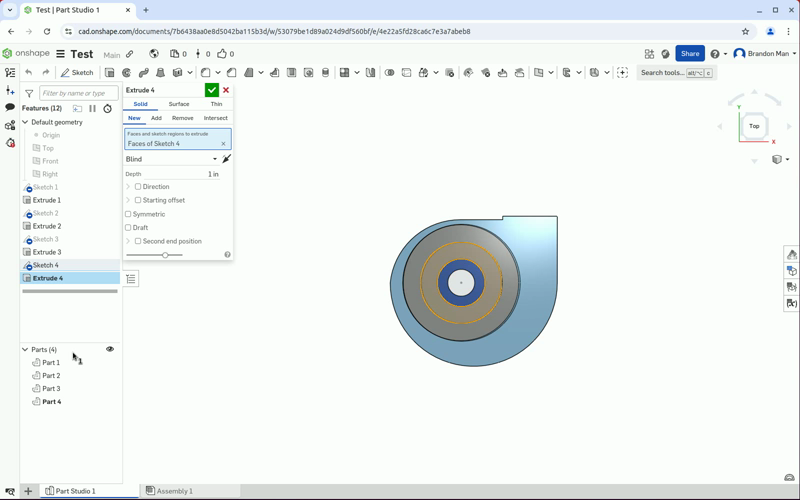
mouse_move(143, 106)
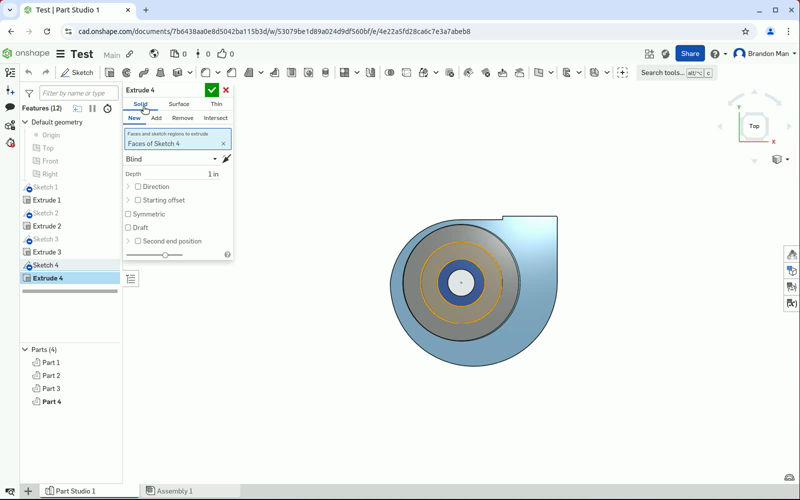
click(143, 106)
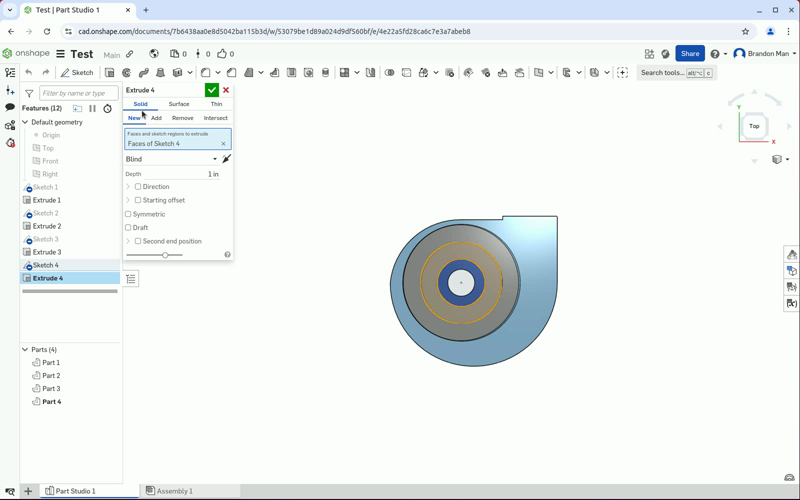
mouse_move(137, 120)
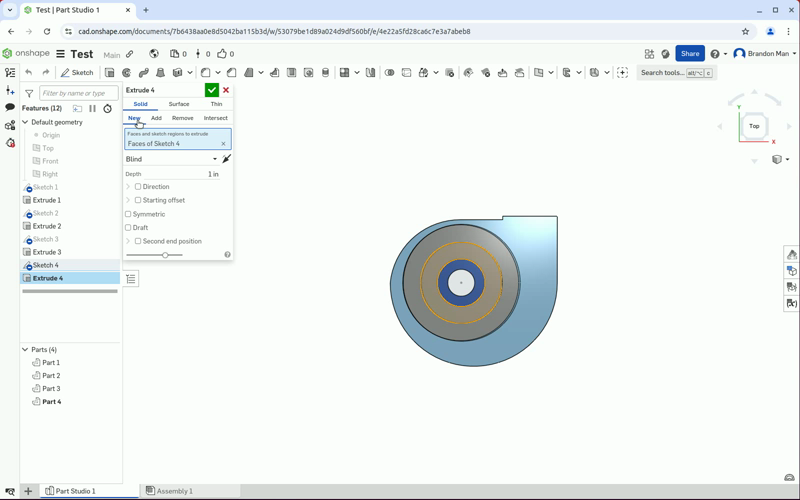
click(137, 120)
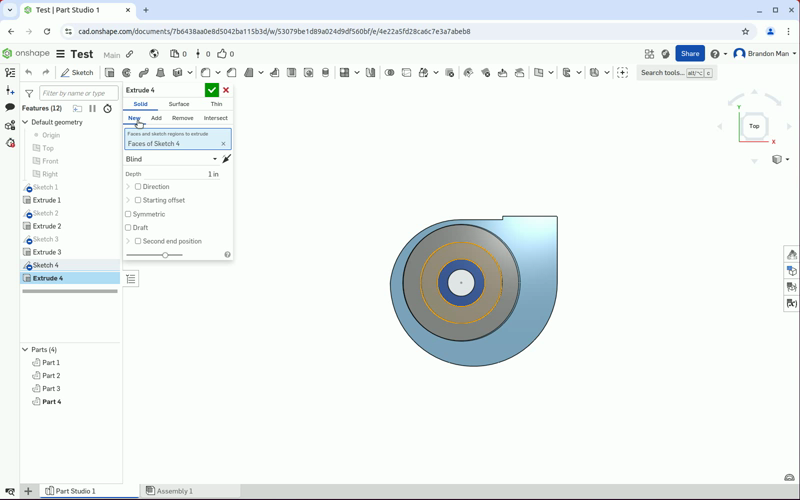
key(tab, 4)
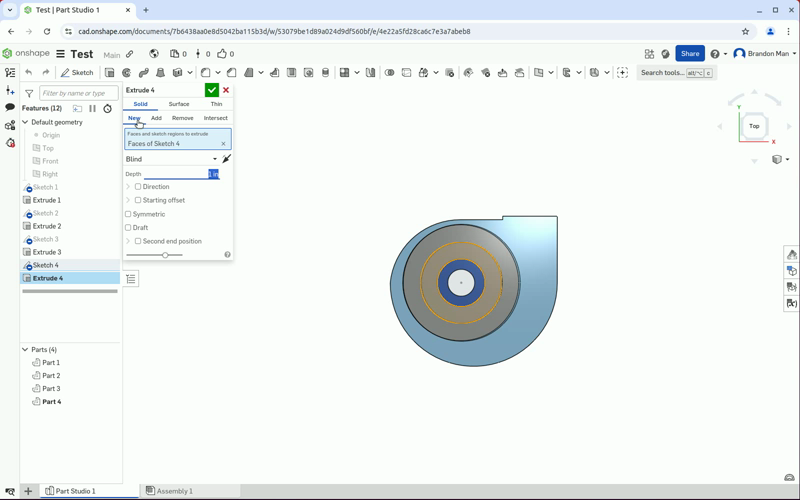
text(7.703)
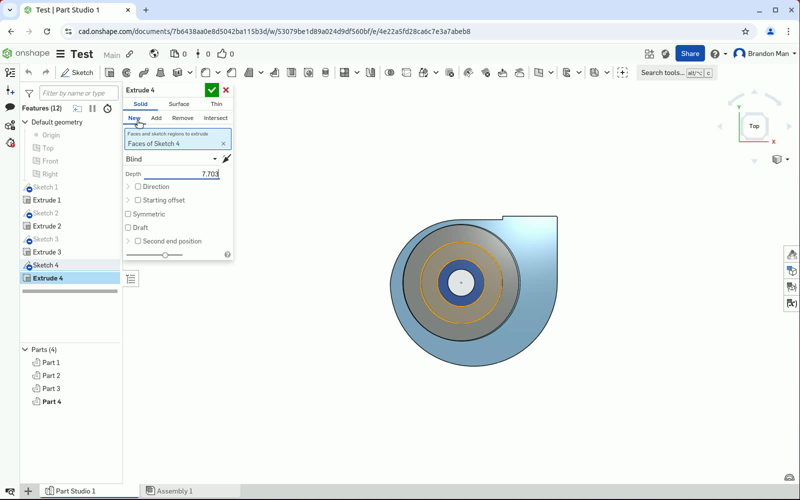
key(enter)
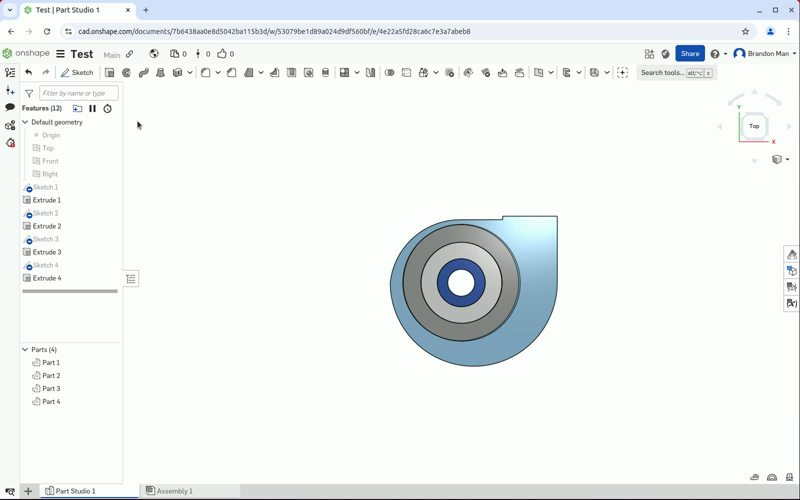
key(shift+h)
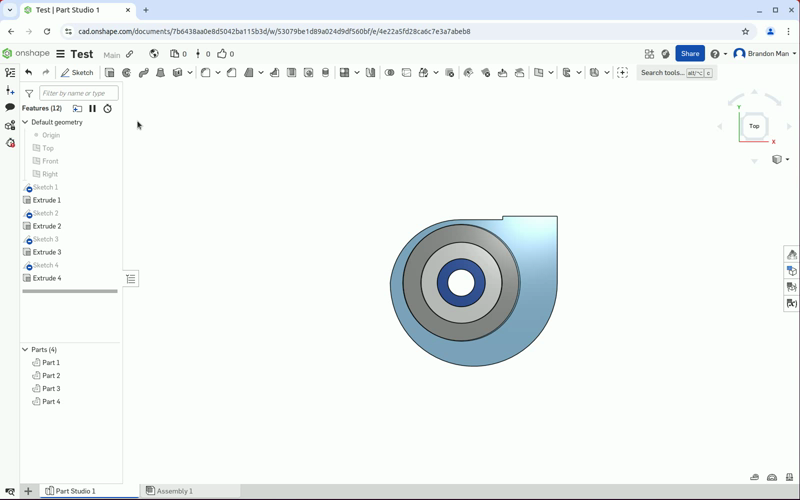
key(shift+h)
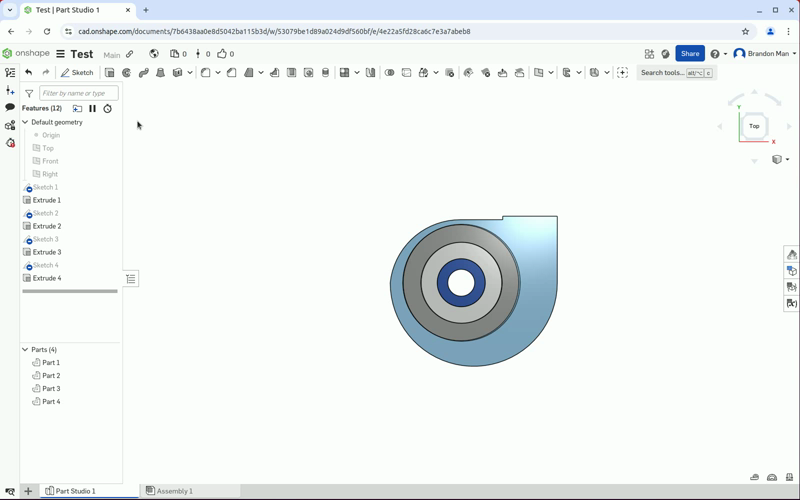
mouse_move(73, 189)
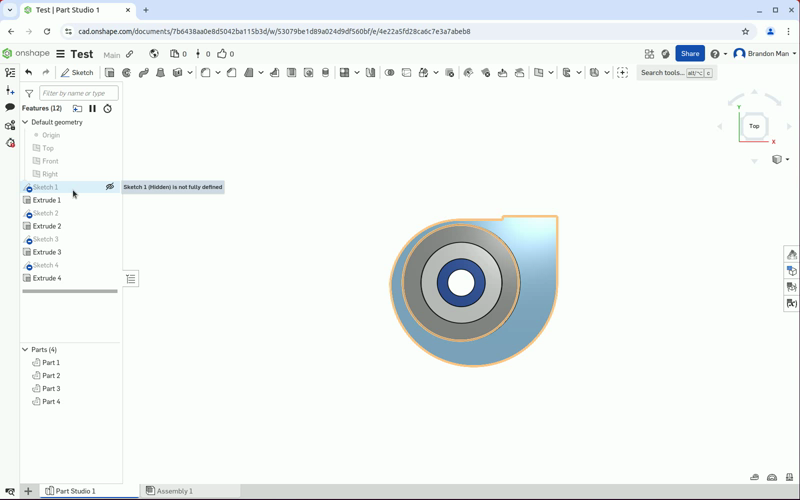
click(73, 189)
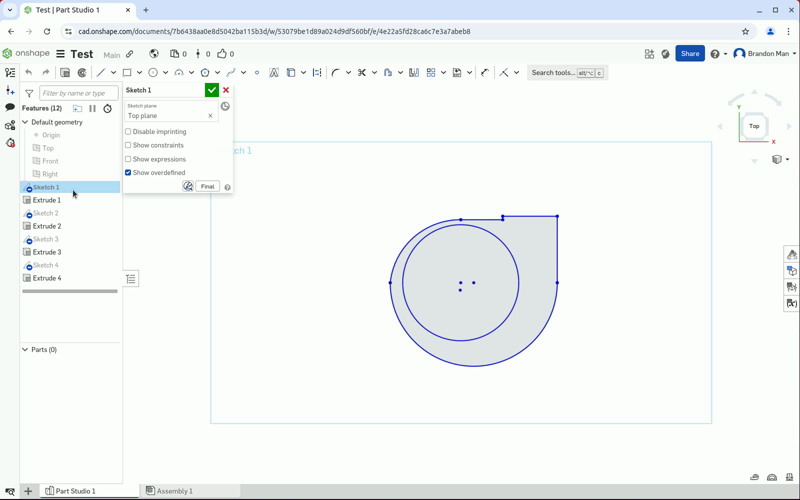
mouse_move(229, 92)
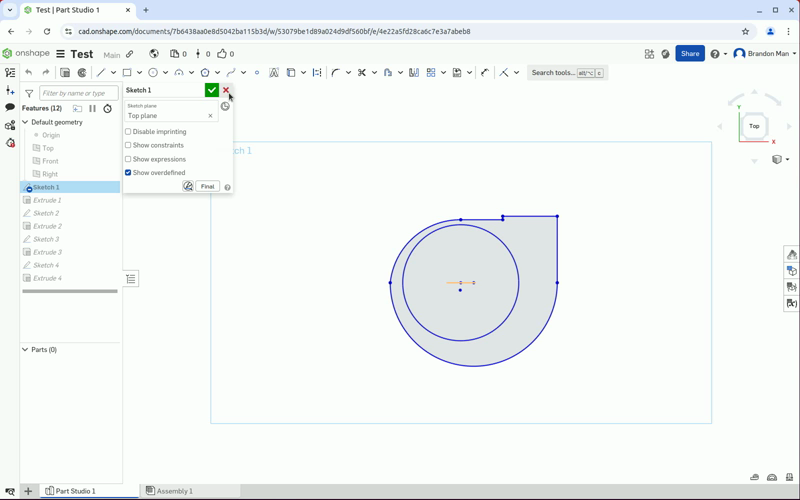
click(229, 92)
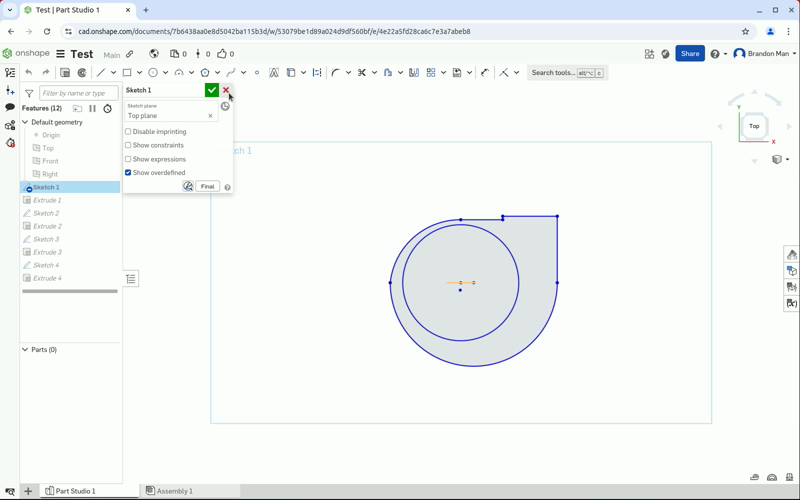
key(shift+s)
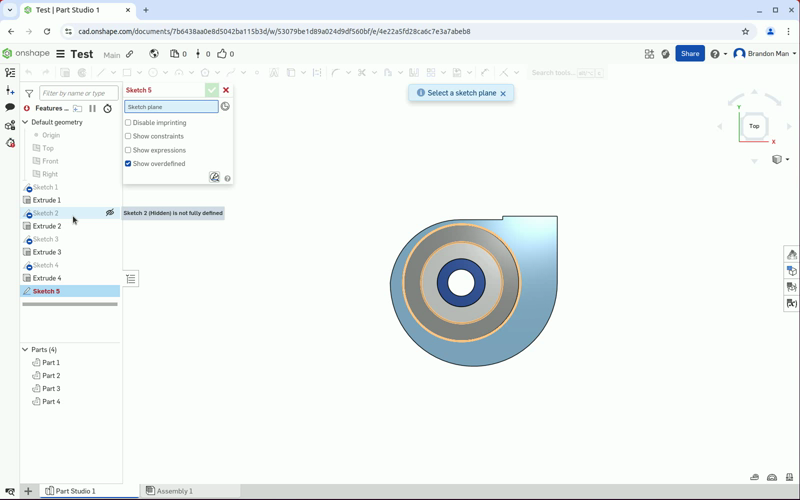
scroll(3)
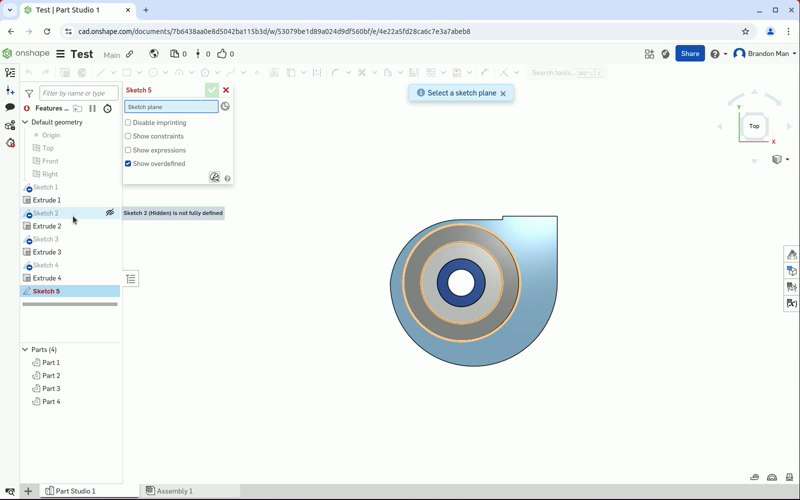
mouse_move(73, 150)
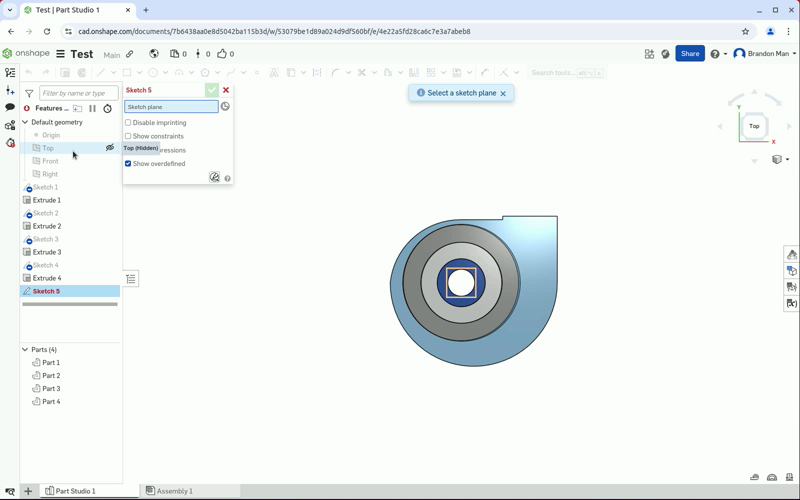
click(73, 150)
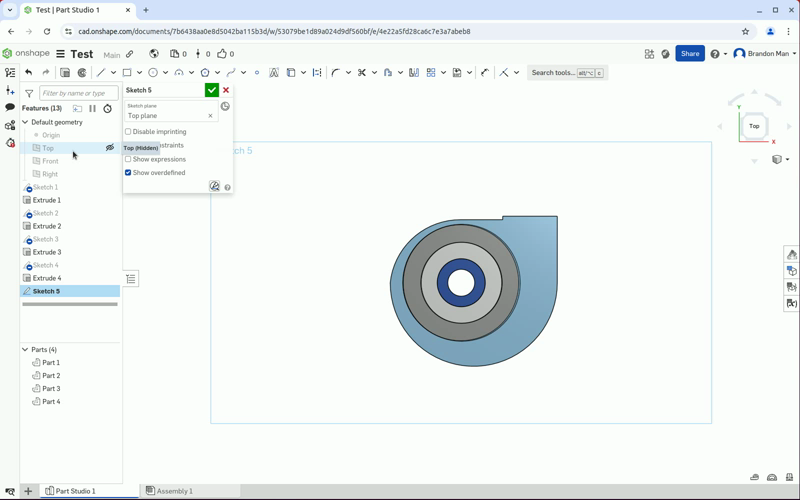
mouse_move(73, 352)
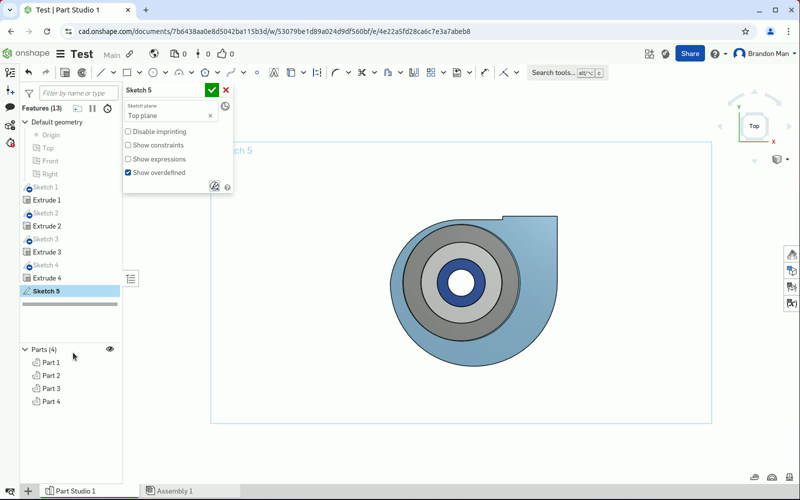
key(y)
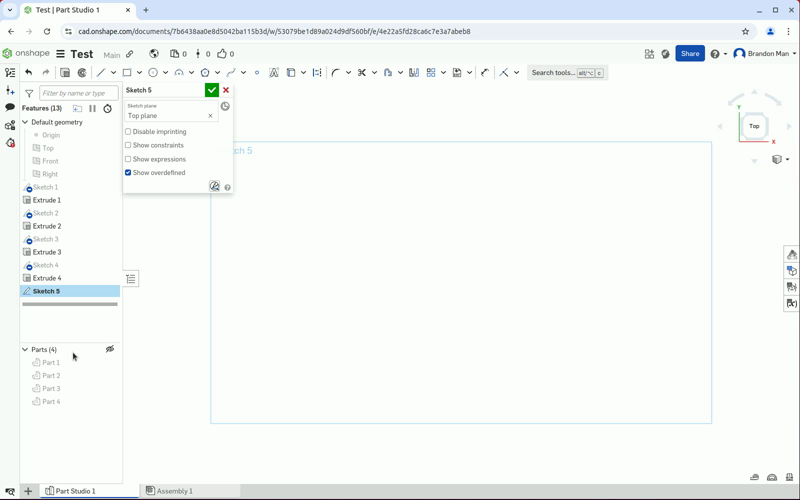
key(c)
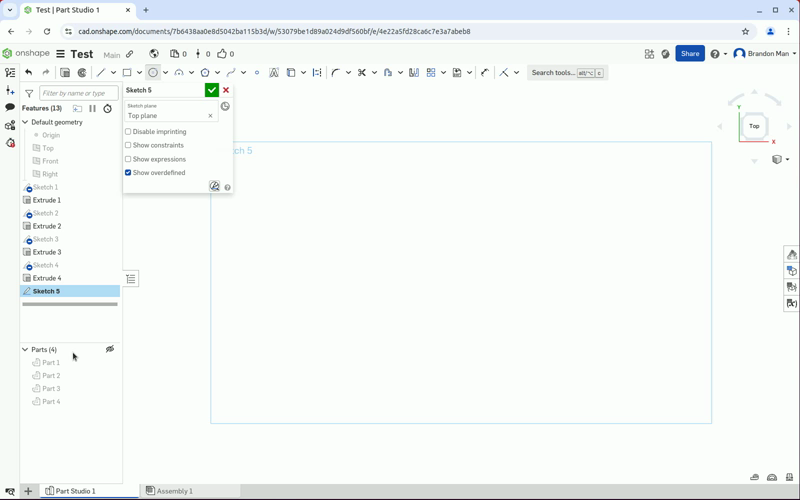
key_down(shift)
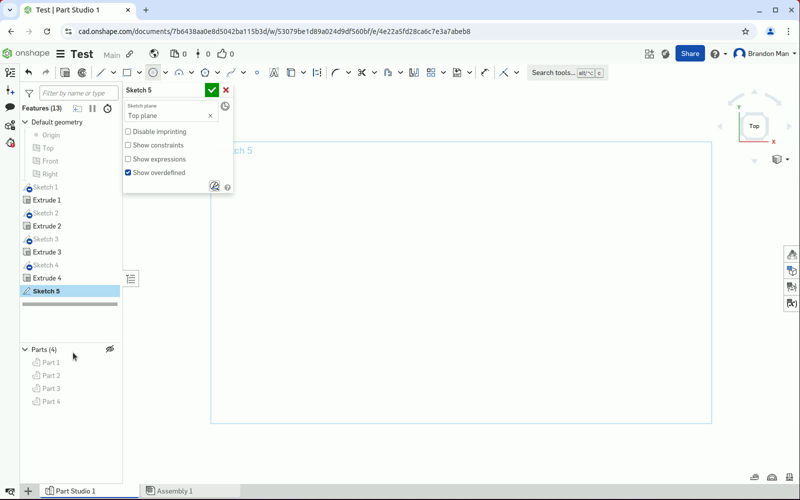
mouse_move(460, 282)
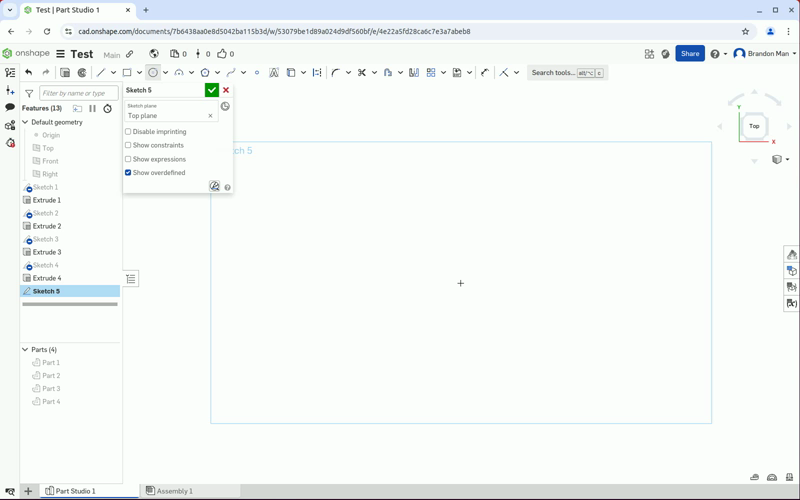
click(460, 282)
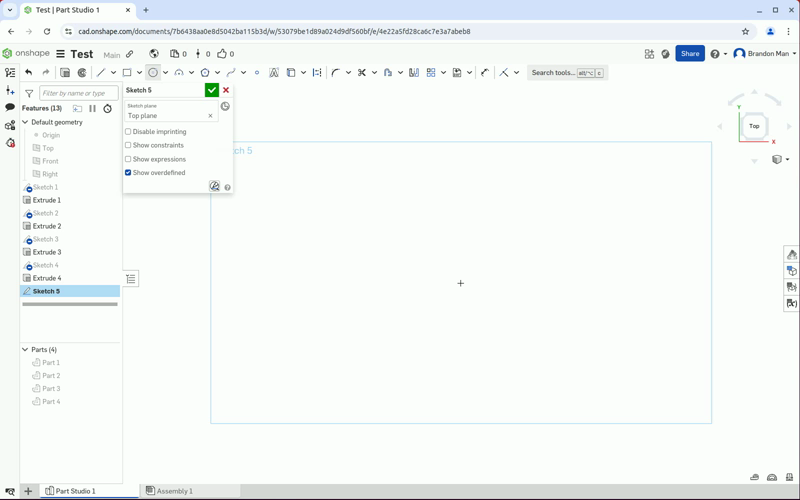
key_up(shift)
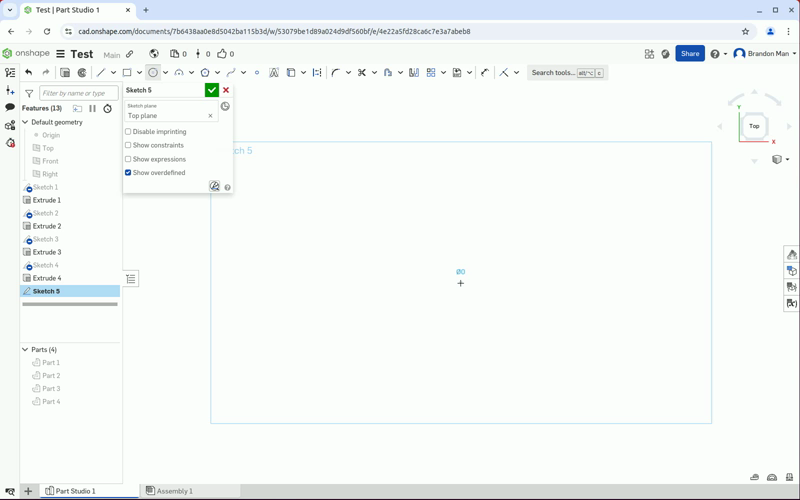
mouse_move(474, 282)
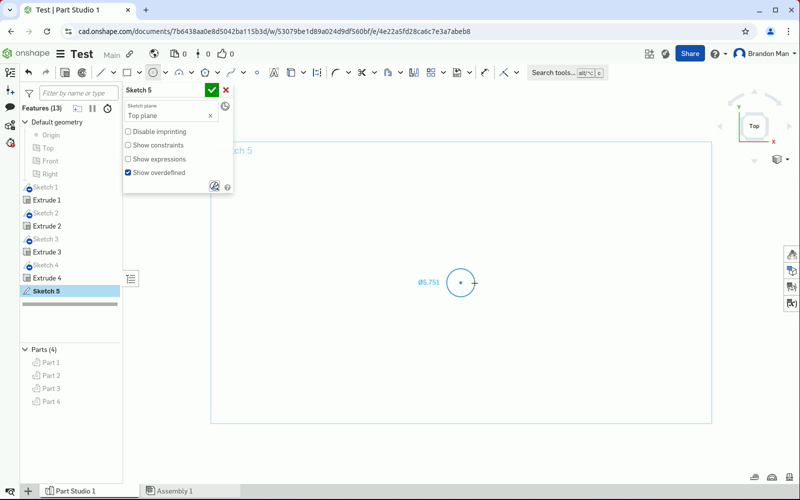
click(474, 282)
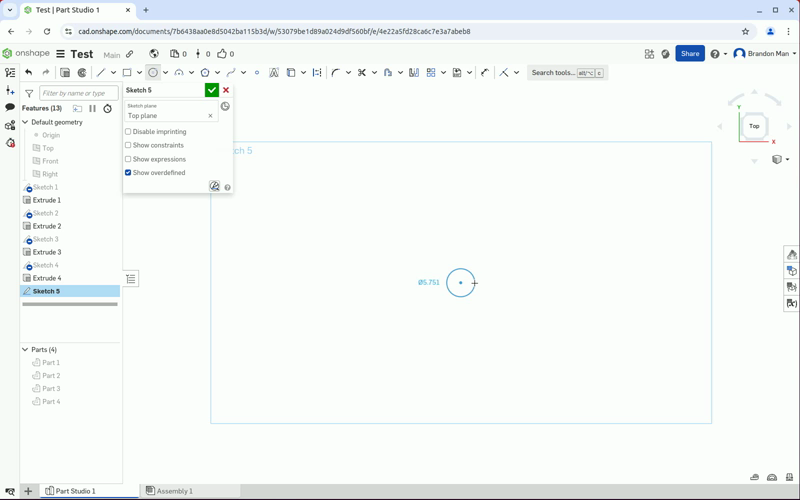
key(esc)
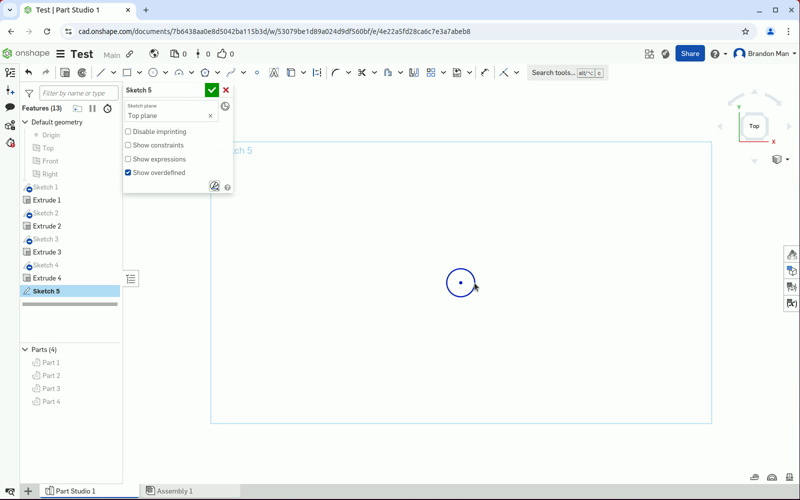
mouse_move(456, 277)
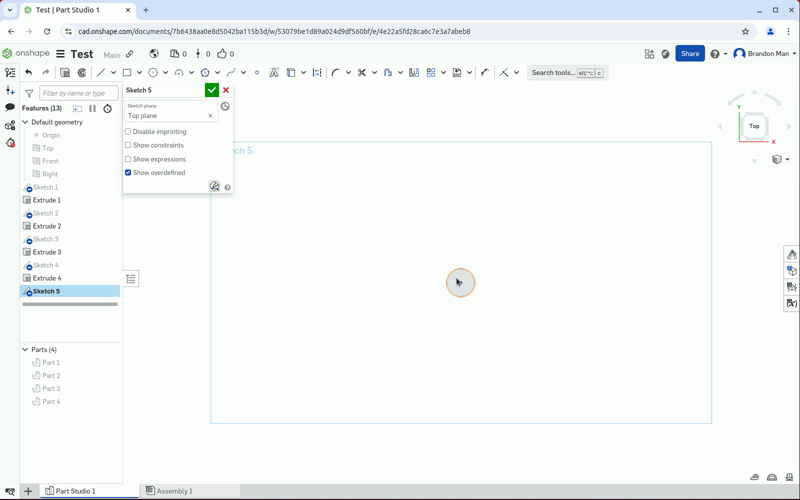
scroll(6)
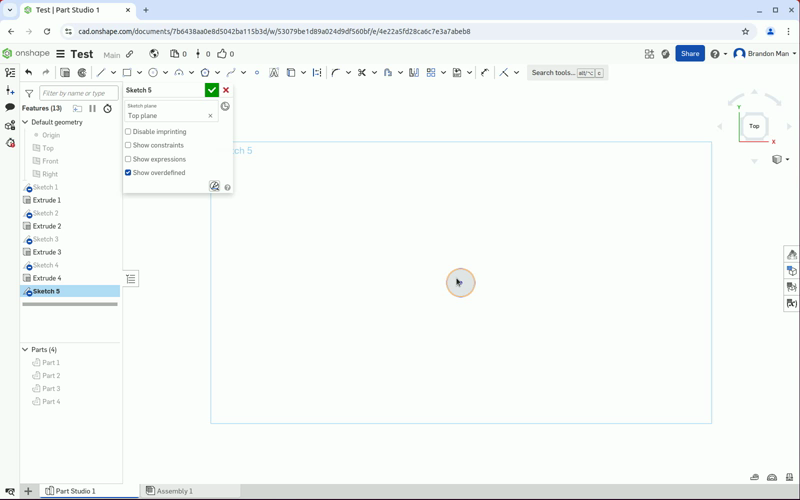
scroll(6)
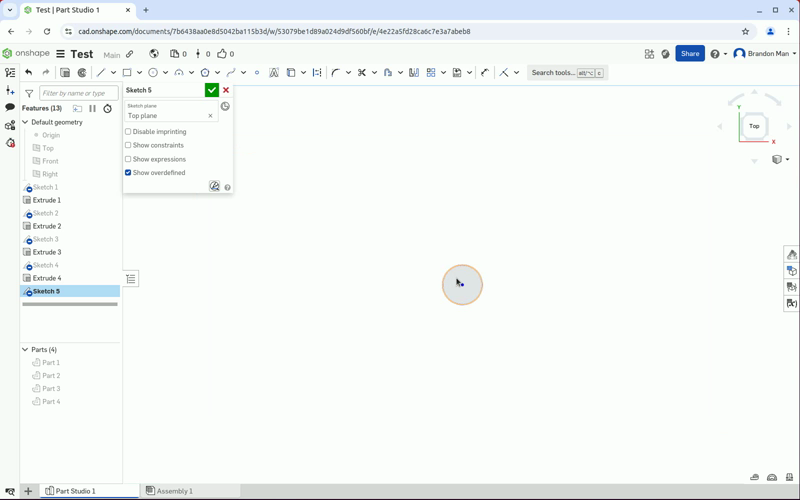
scroll(6)
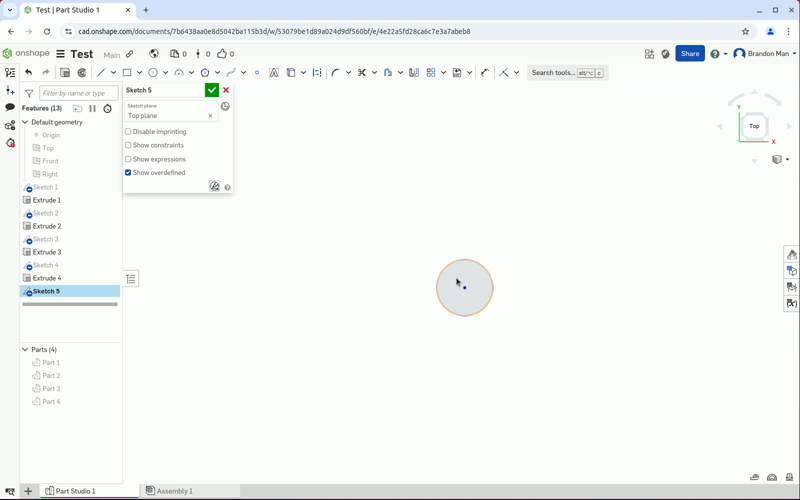
scroll(6)
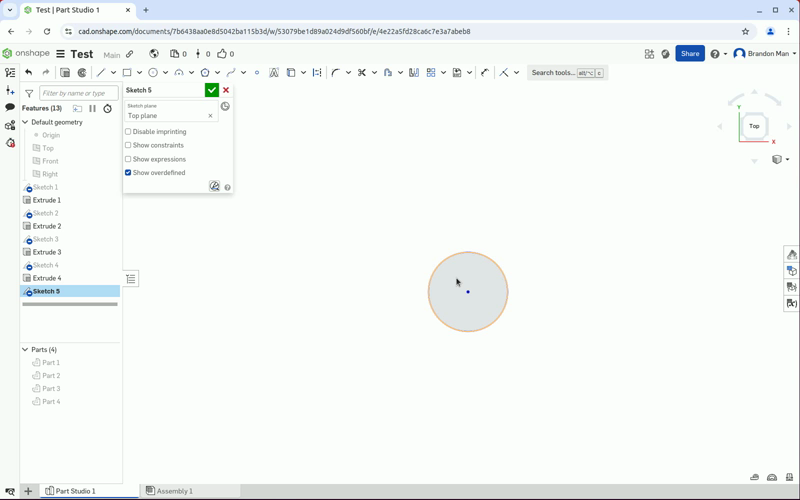
scroll(6)
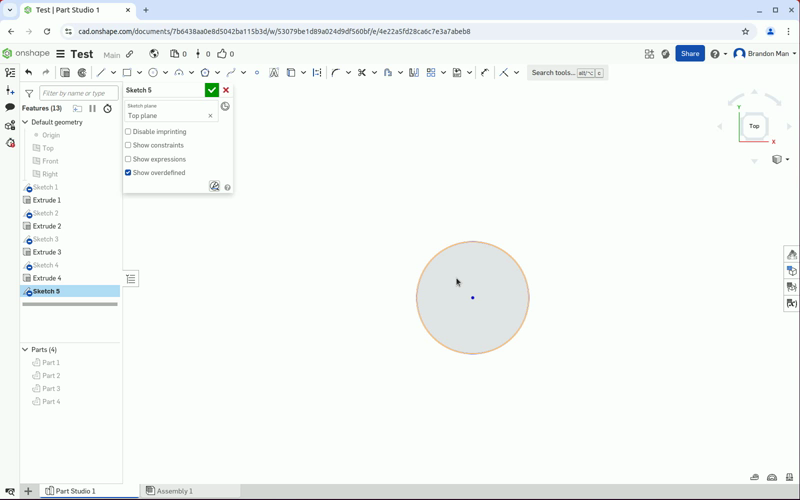
scroll(6)
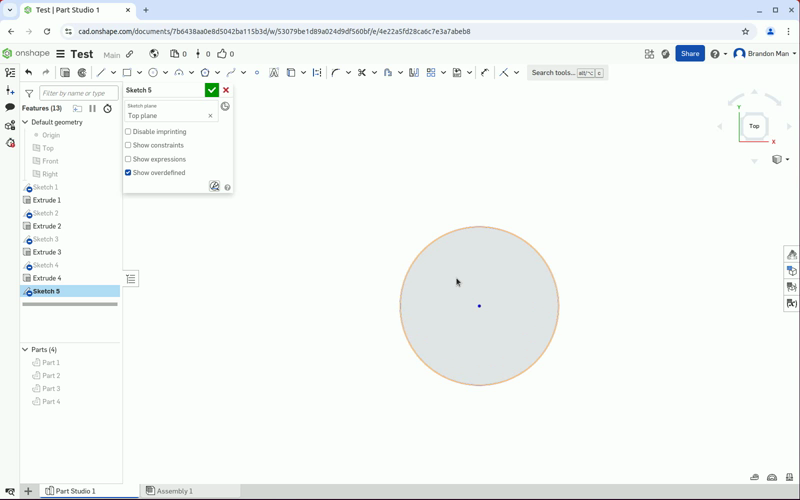
scroll(6)
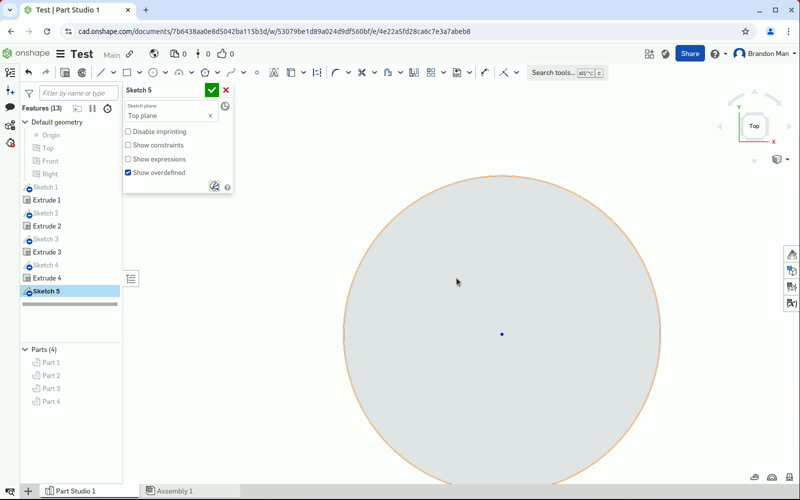
click(456, 277)
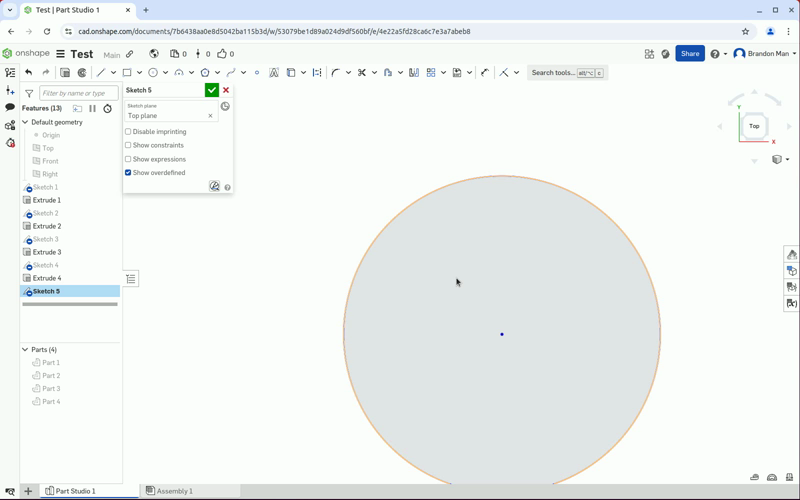
scroll(-6)
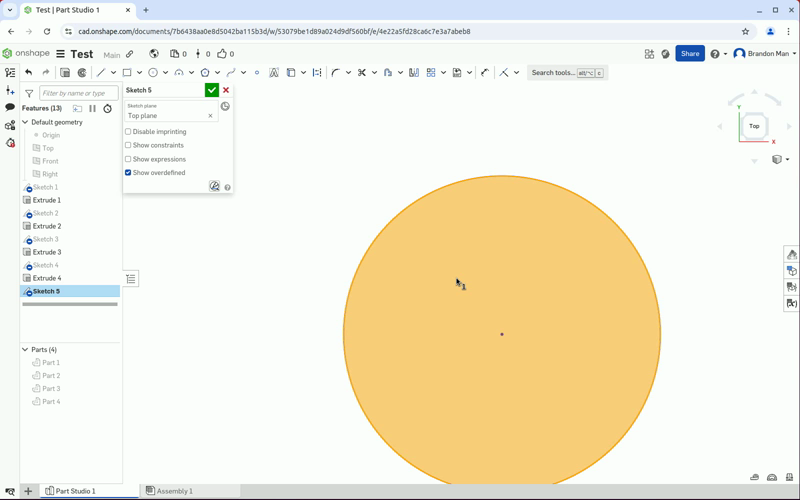
scroll(-6)
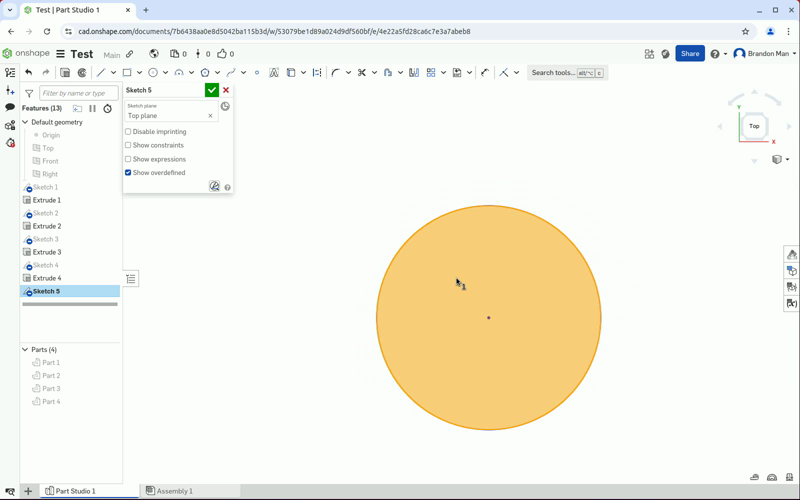
scroll(-6)
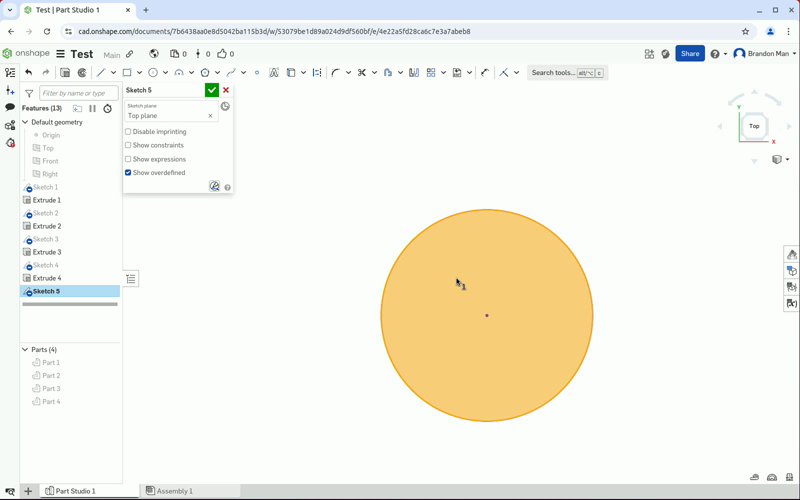
scroll(-6)
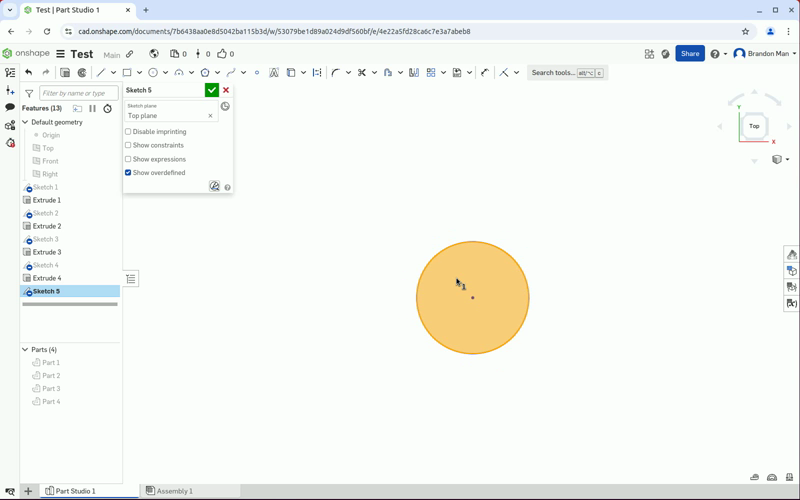
scroll(-6)
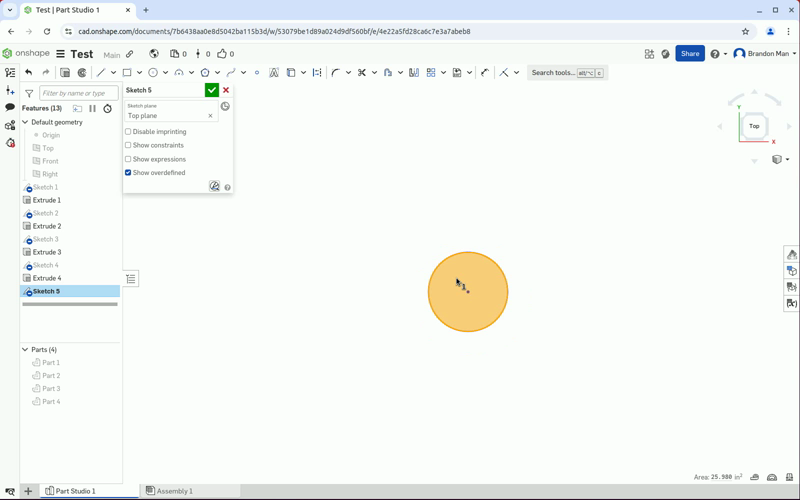
scroll(-6)
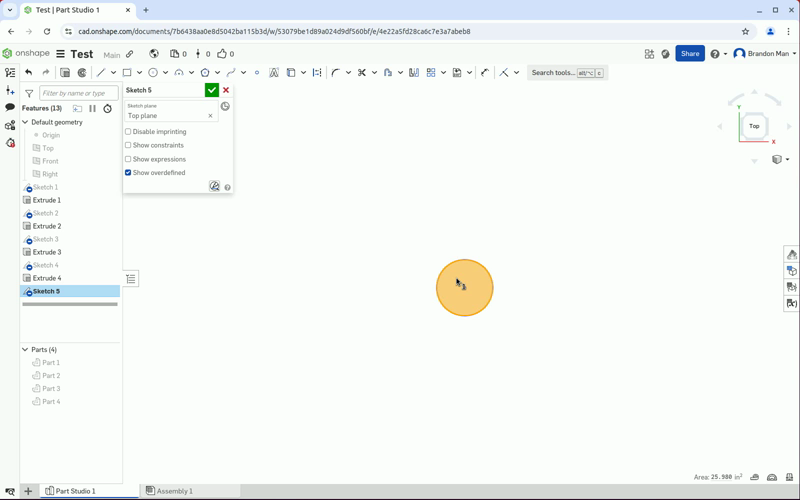
scroll(-6)
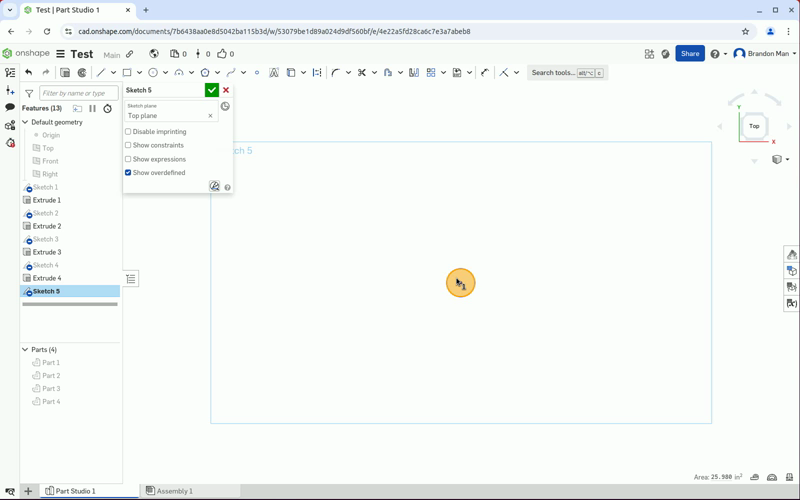
mouse_move(73, 352)
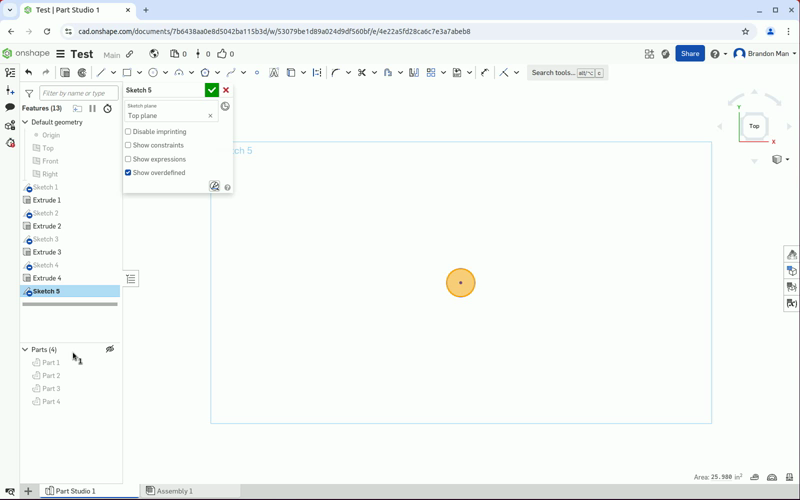
key(shift+y)
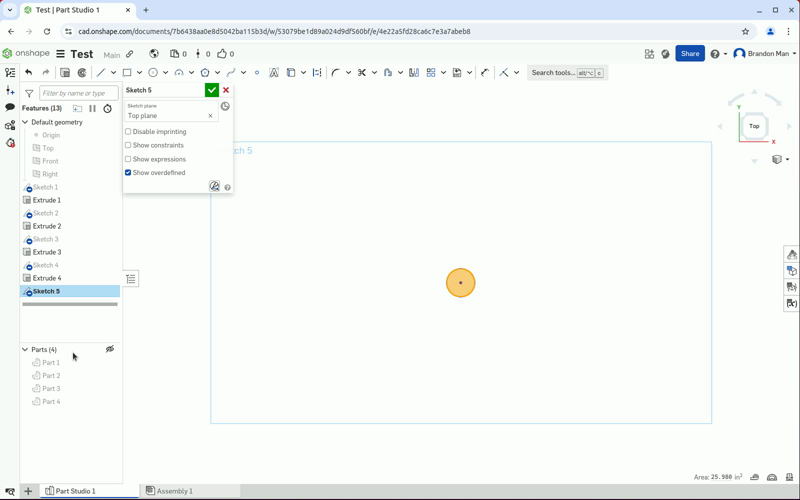
key(shift+e)
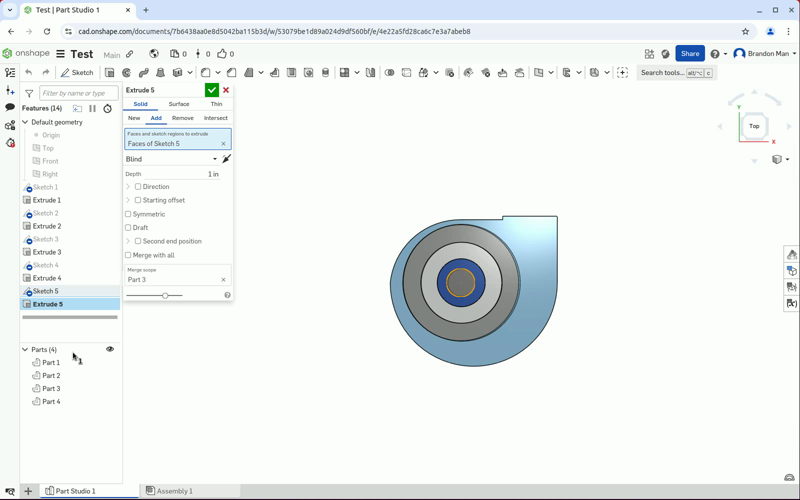
mouse_move(143, 106)
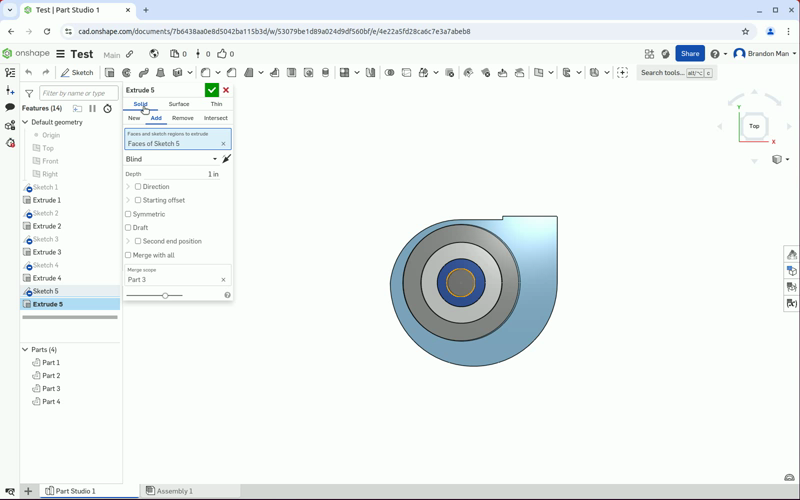
click(143, 106)
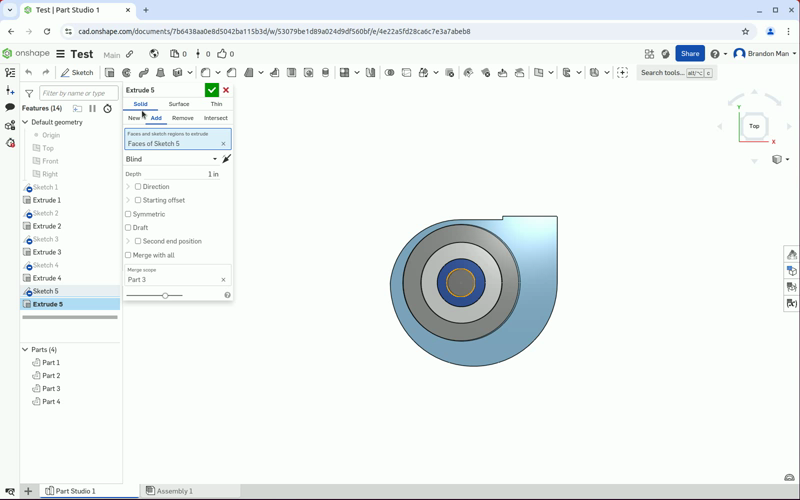
mouse_move(137, 120)
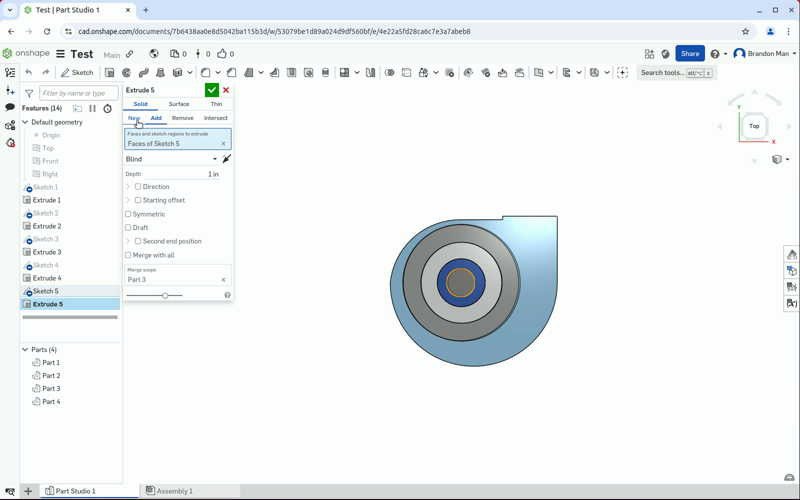
click(137, 120)
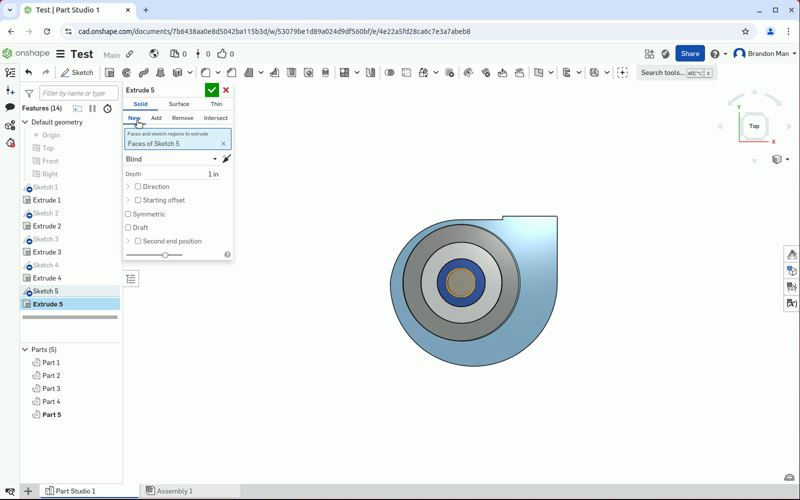
key(tab, 4)
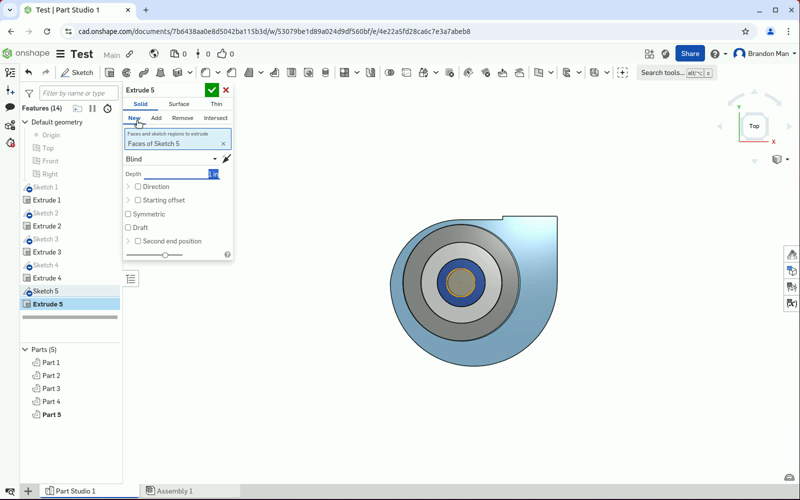
text(7.703)
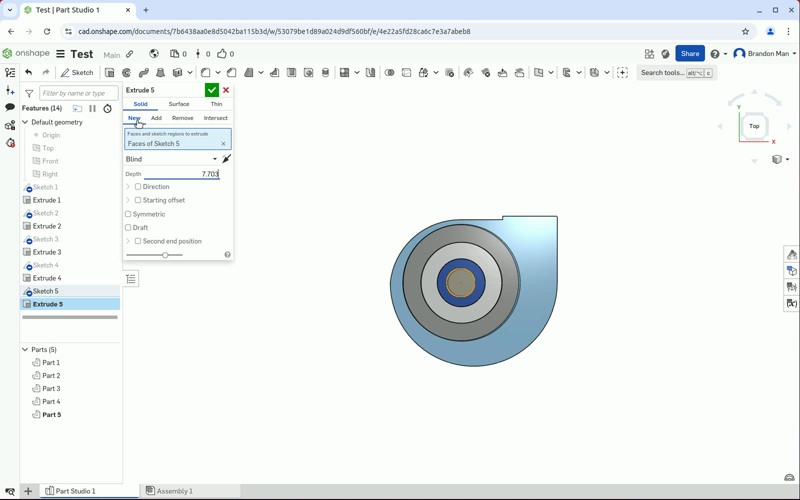
key(enter)
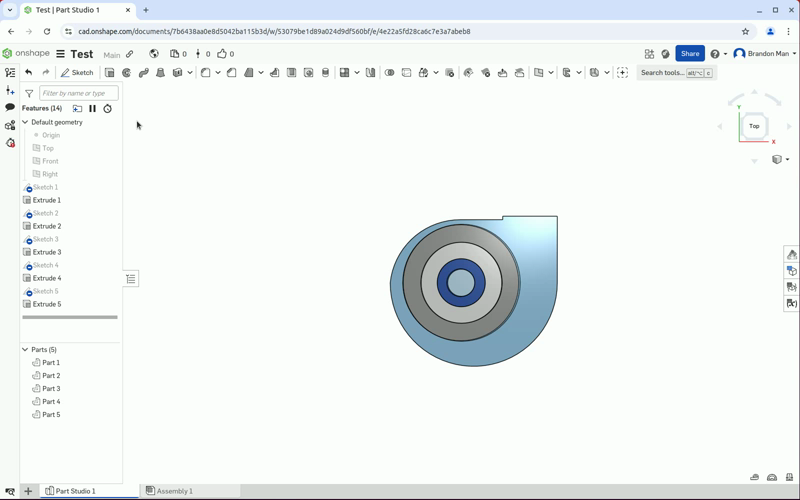
key(shift+h)
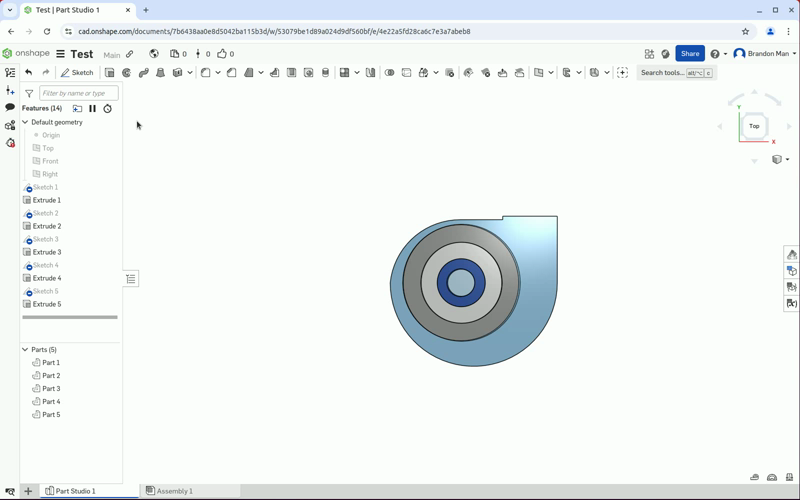
key(shift+h)
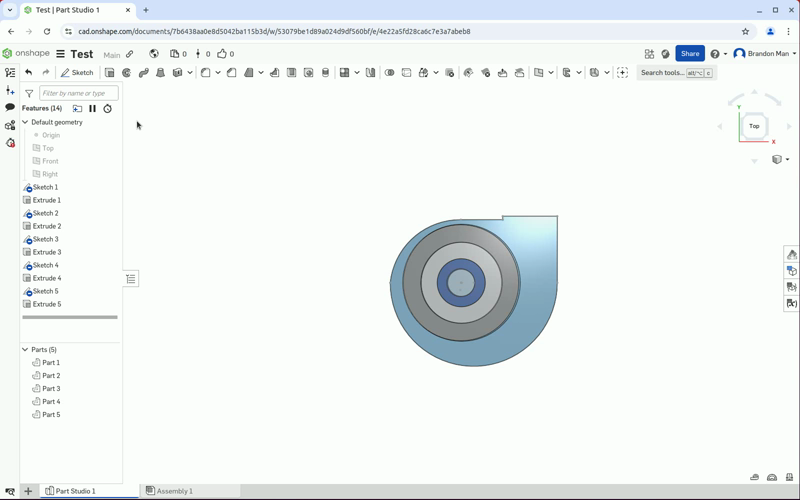
key(shift+7)
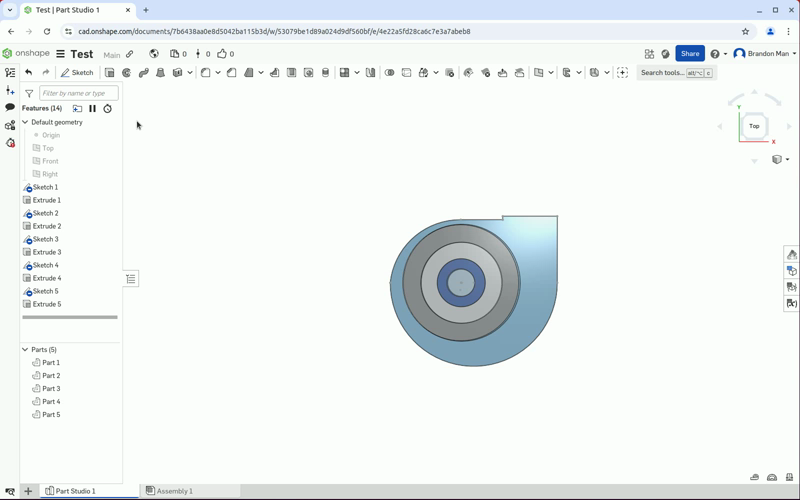
key(up, 3)
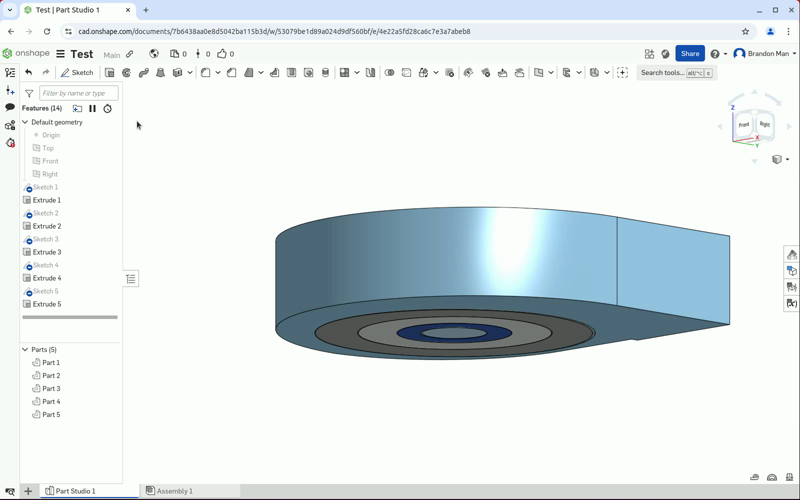
key(left, 3)
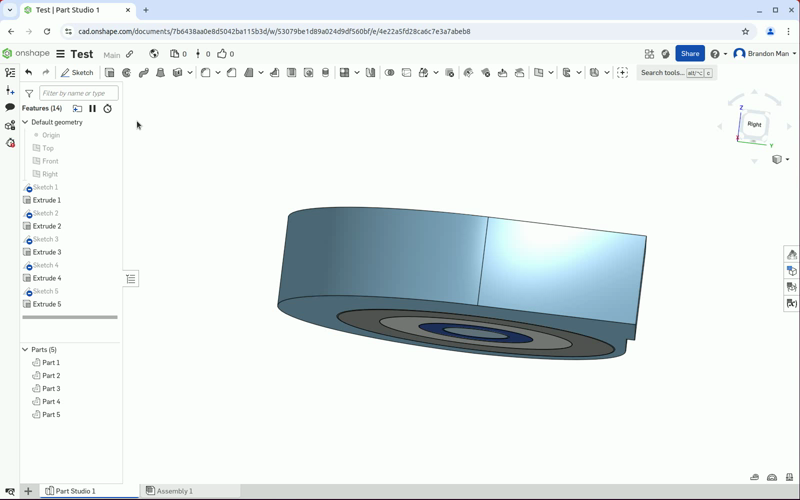
key(right, 3)
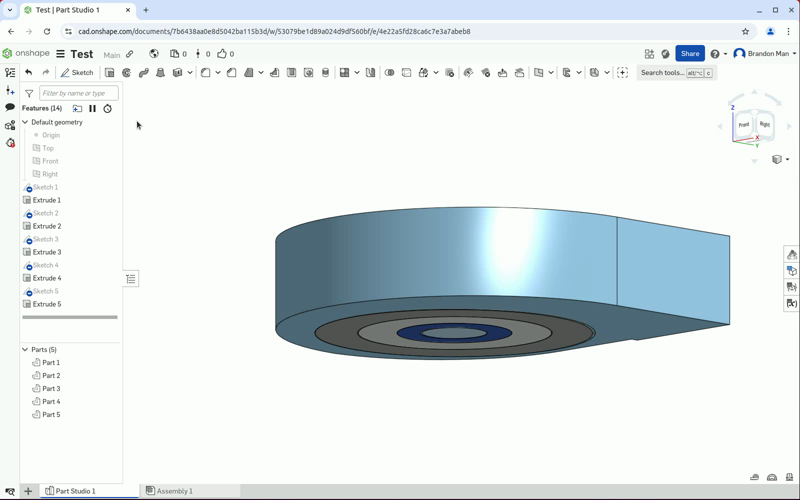
key(down, 3)
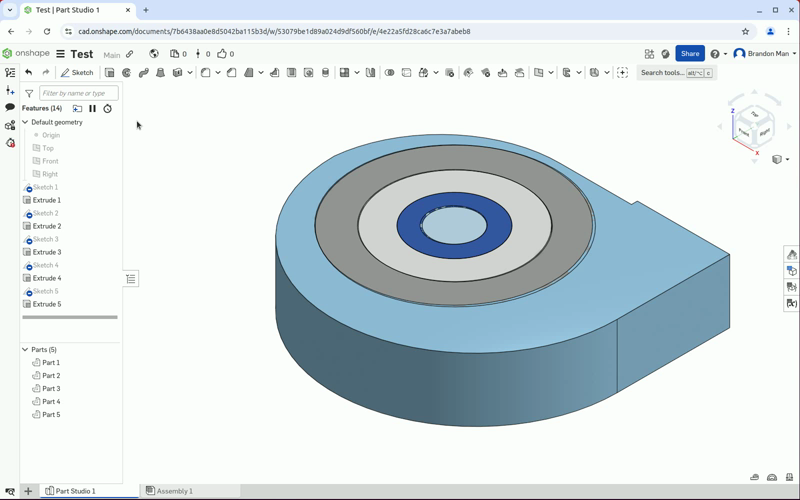
mouse_move(73, 189)
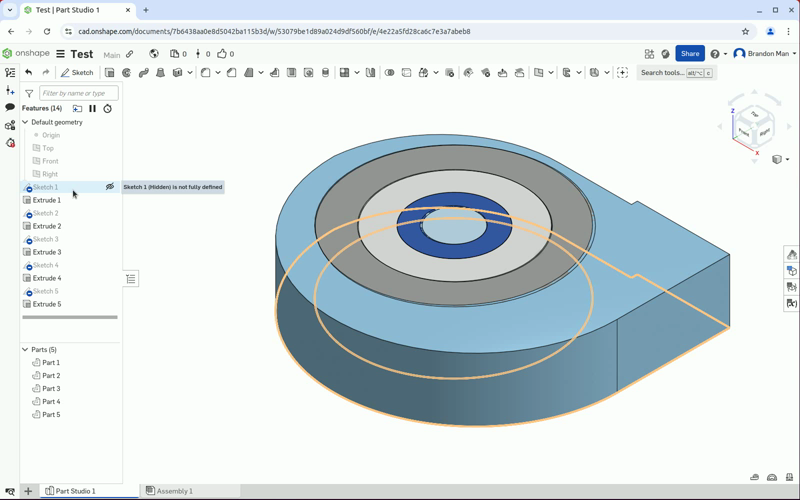
click(73, 189)